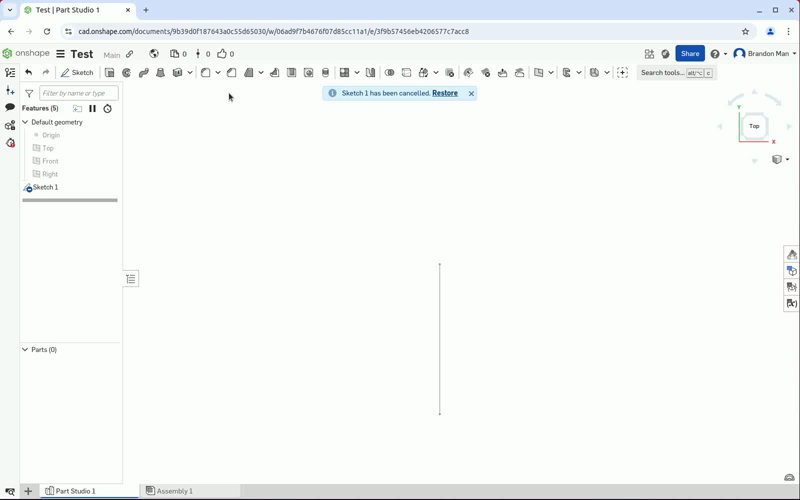
key(shift+h)
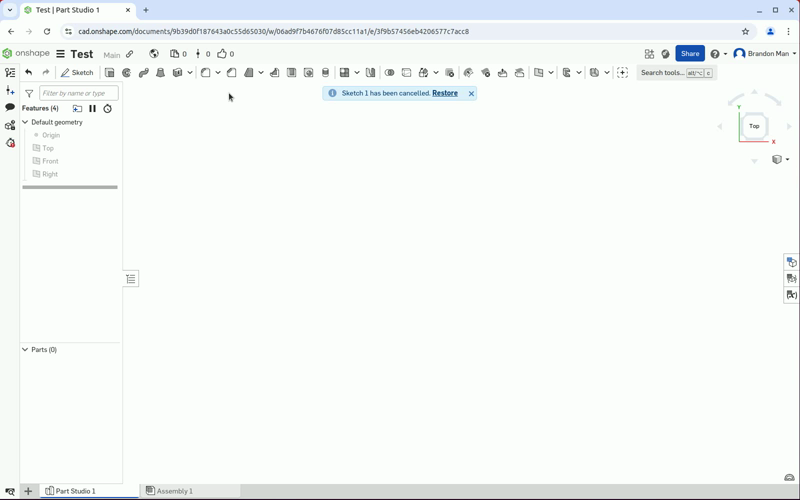
mouse_move(73, 352)
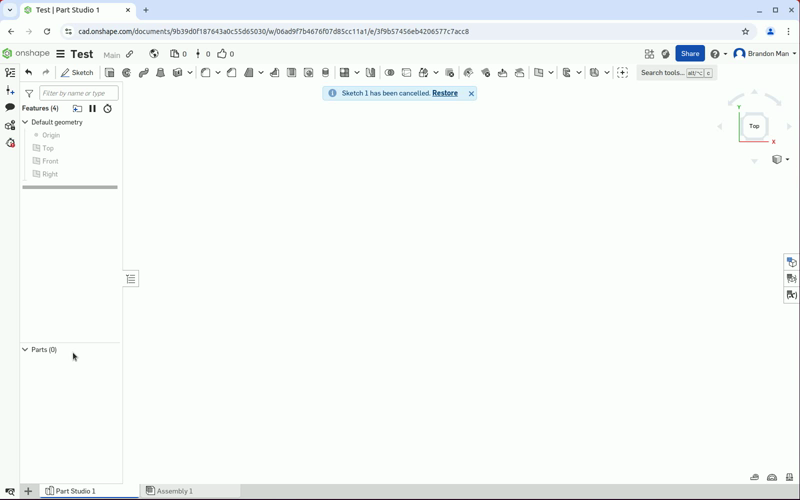
key(y)
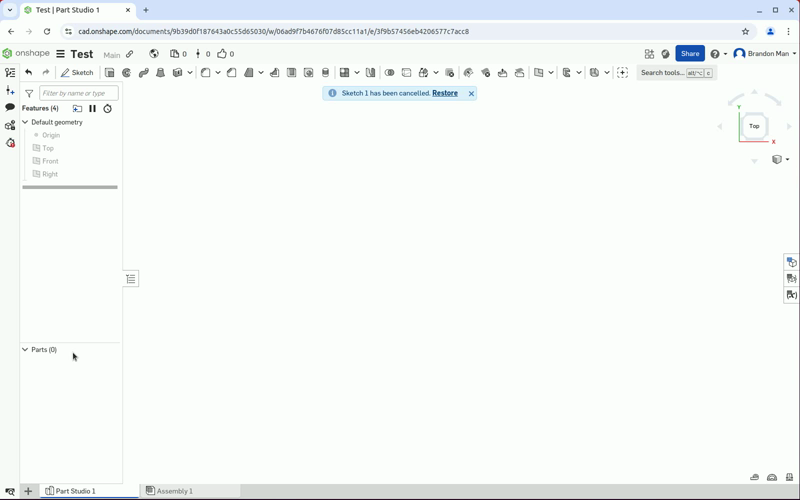
key(shift+p)
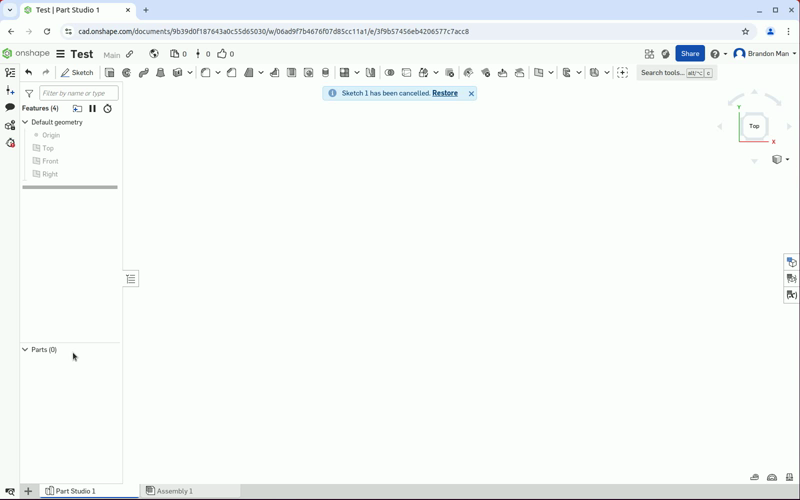
key(space)
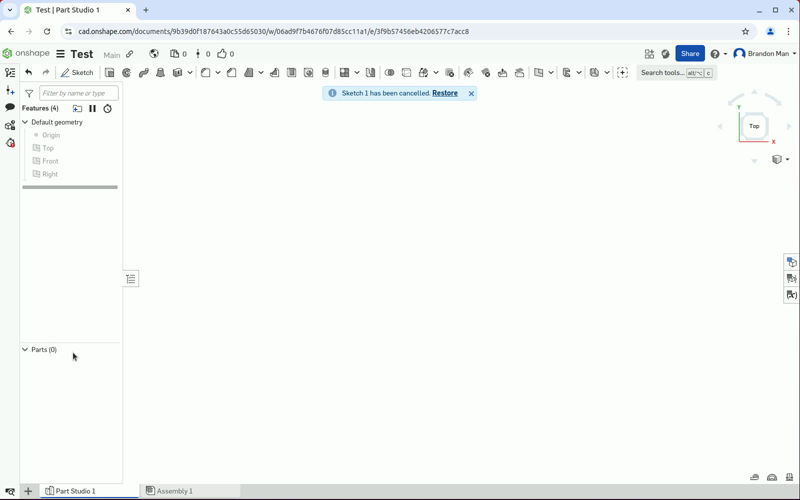
key_down(shift)
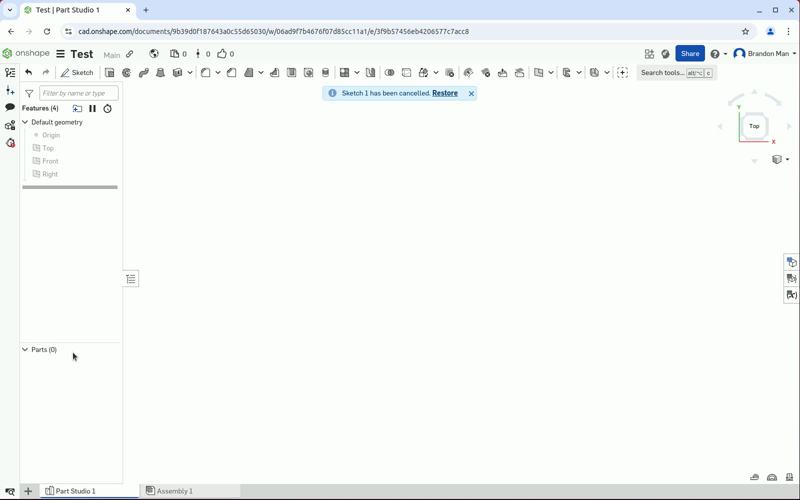
key(up)
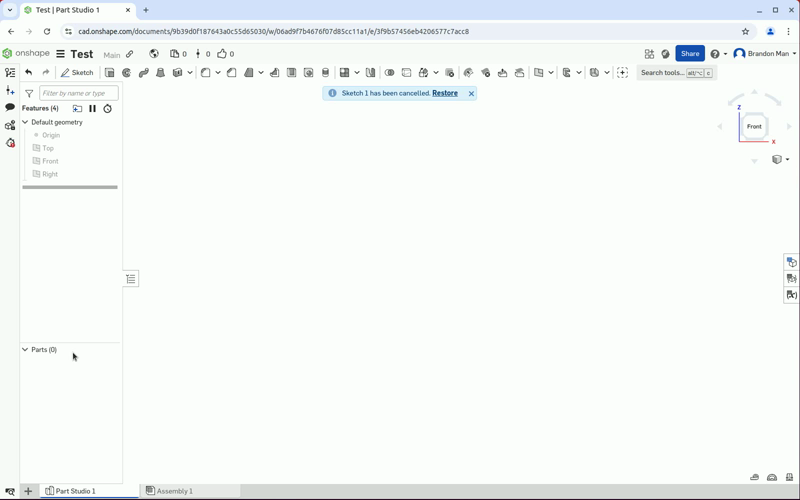
key_up(shift)
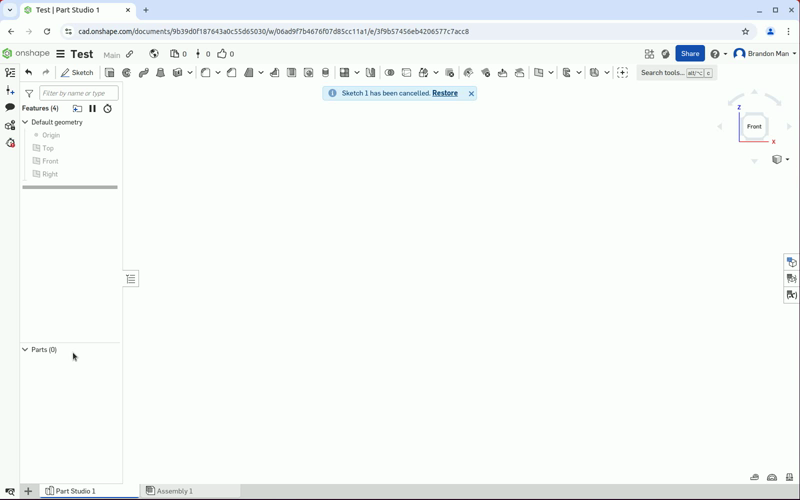
key(space)
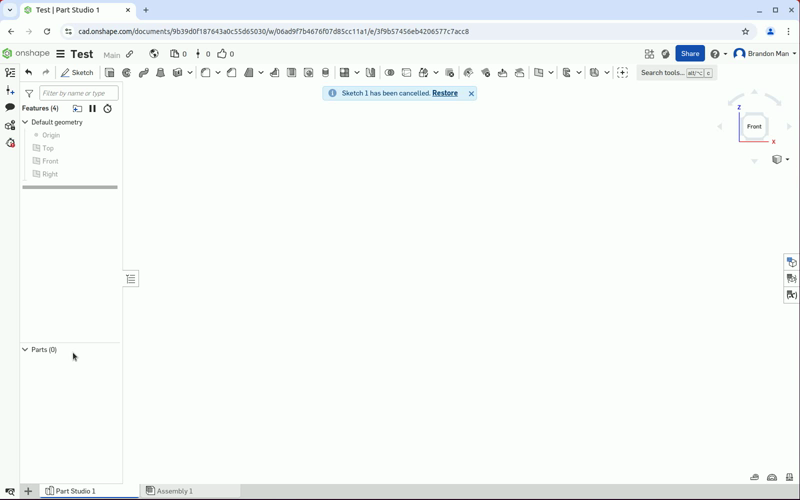
key_down(shift)
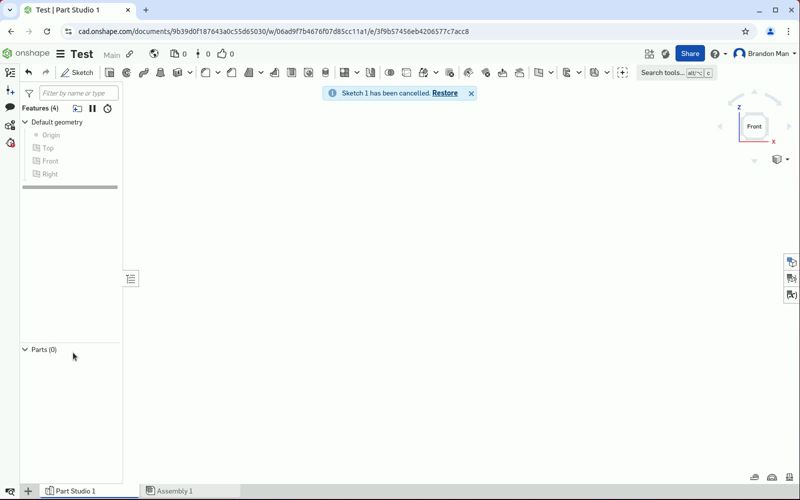
key(left)
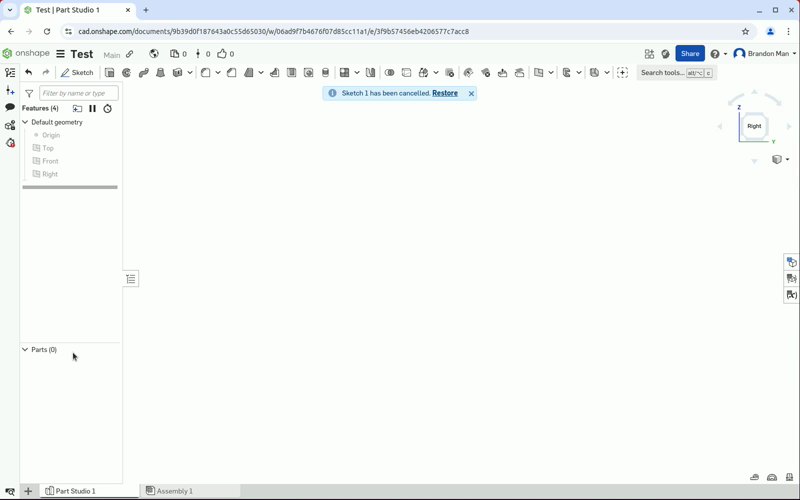
key_up(shift)
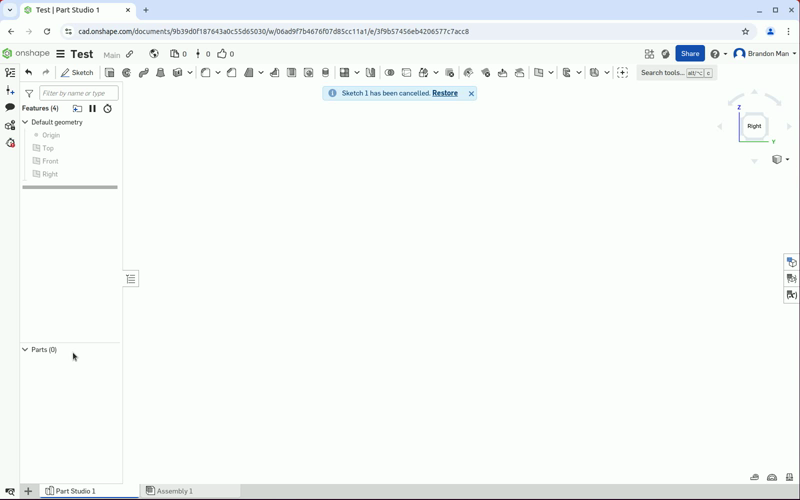
mouse_move(73, 352)
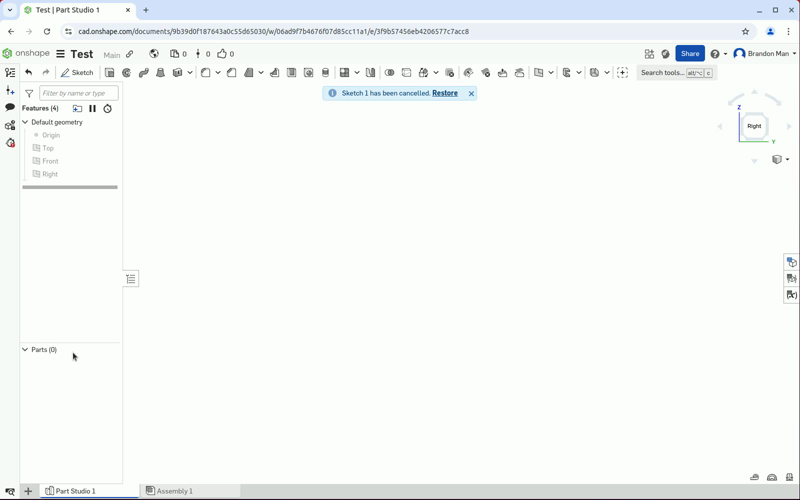
key(shift+y)
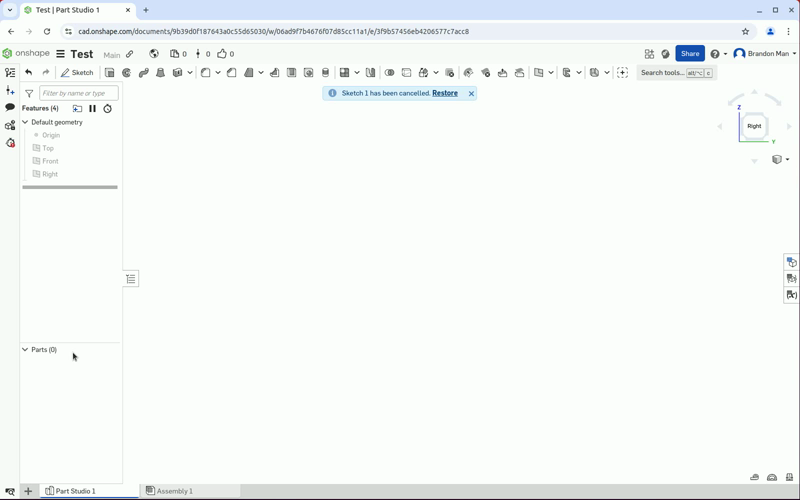
key(shift+s)
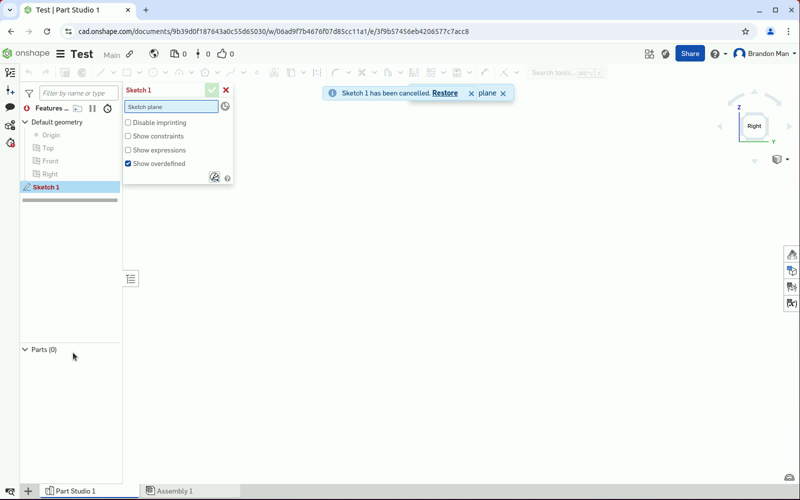
mouse_move(73, 176)
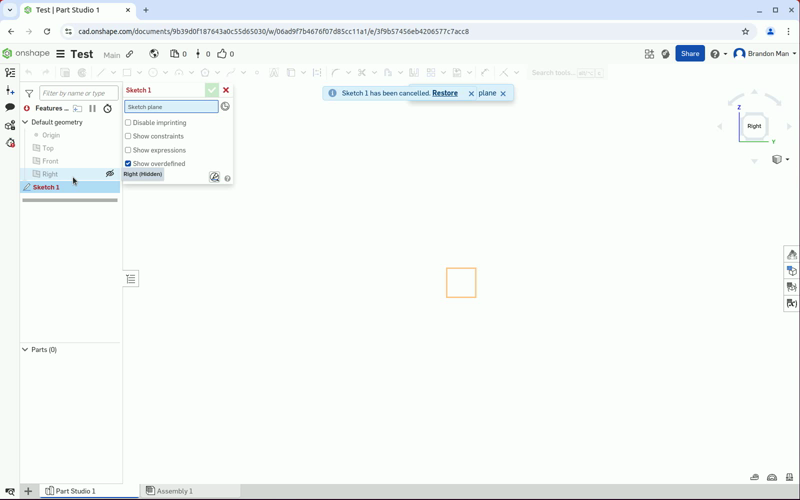
click(73, 176)
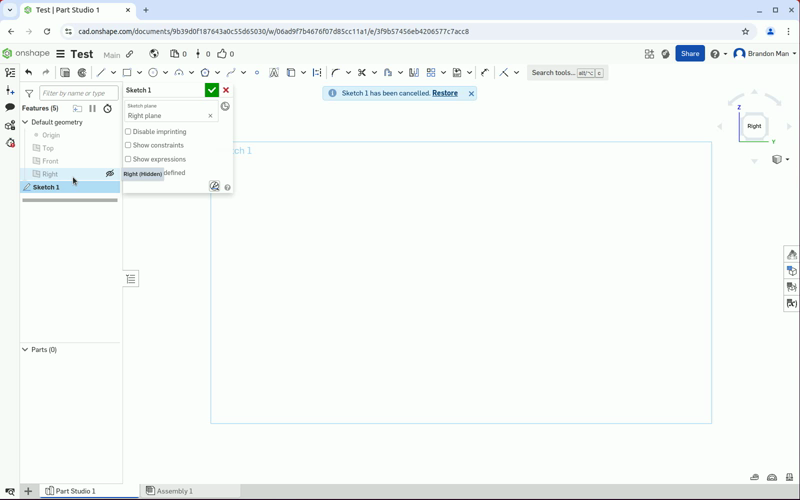
mouse_move(73, 352)
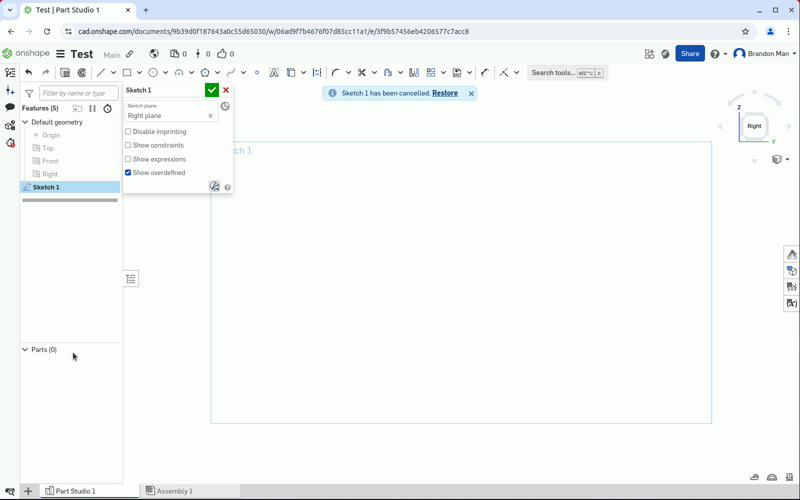
key(y)
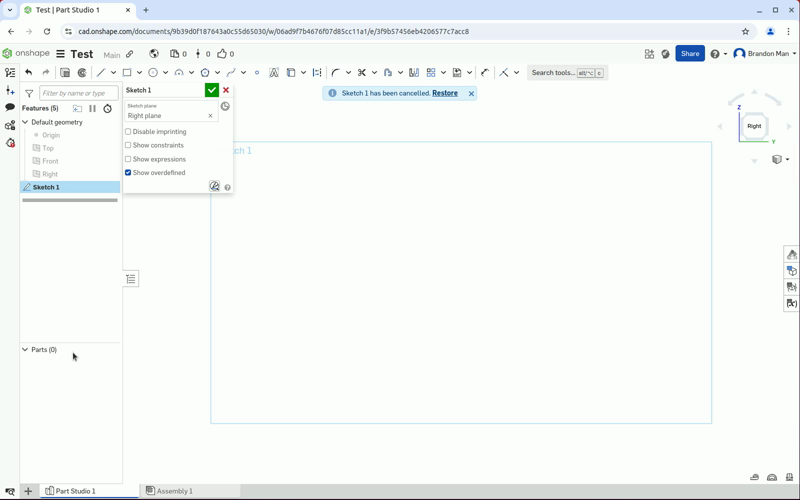
key(l)
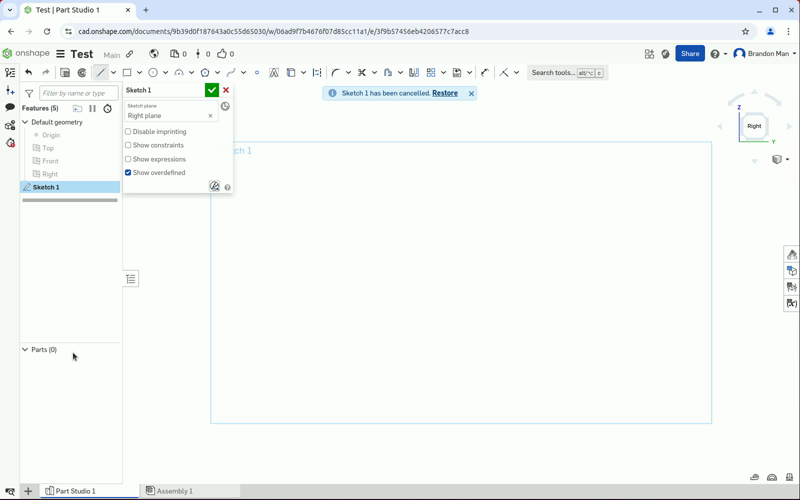
key_down(shift)
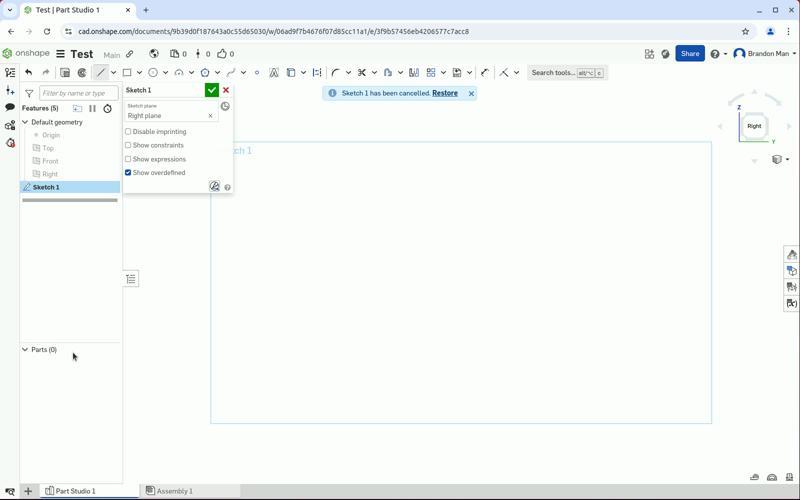
mouse_move(430, 200)
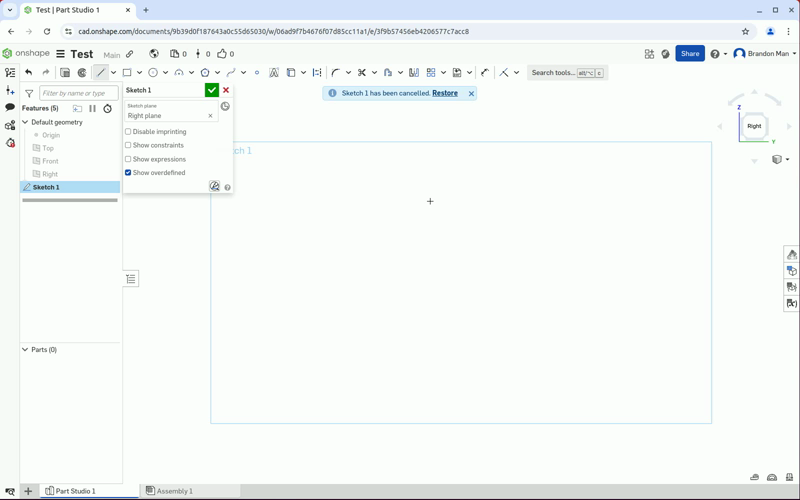
click(430, 200)
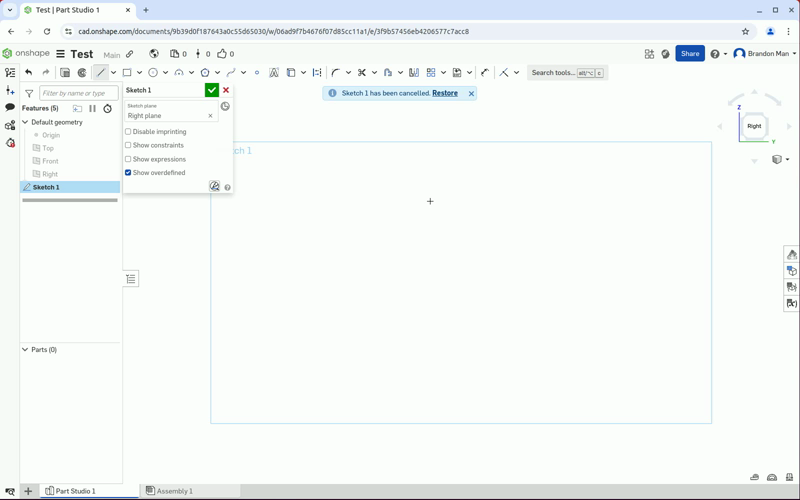
key_up(shift)
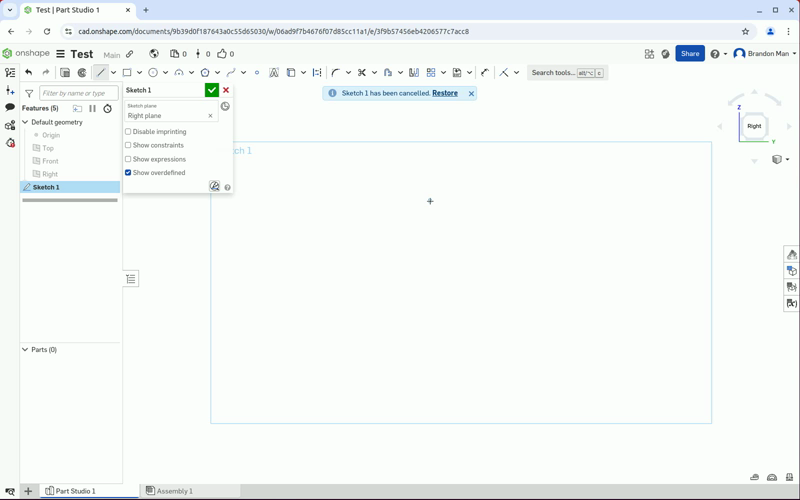
key_down(shift)
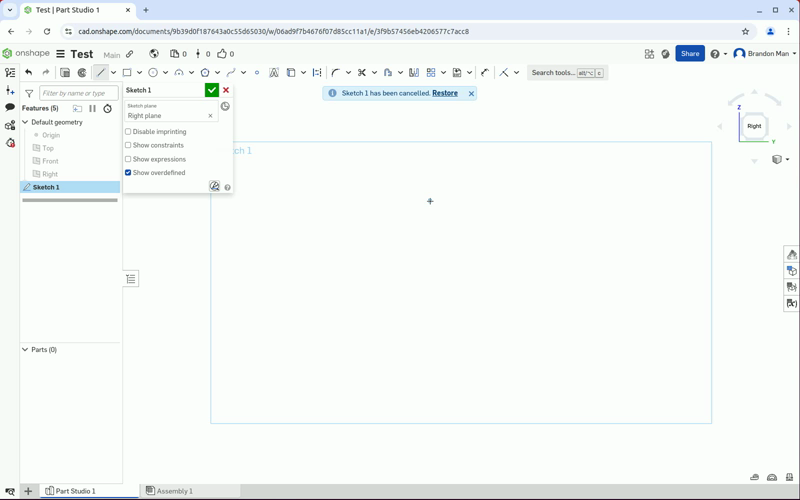
mouse_move(460, 200)
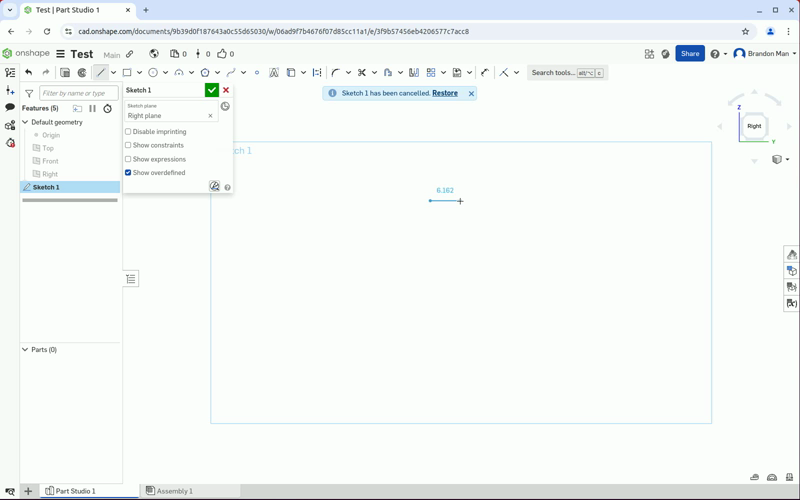
mouse_move(451, 200)
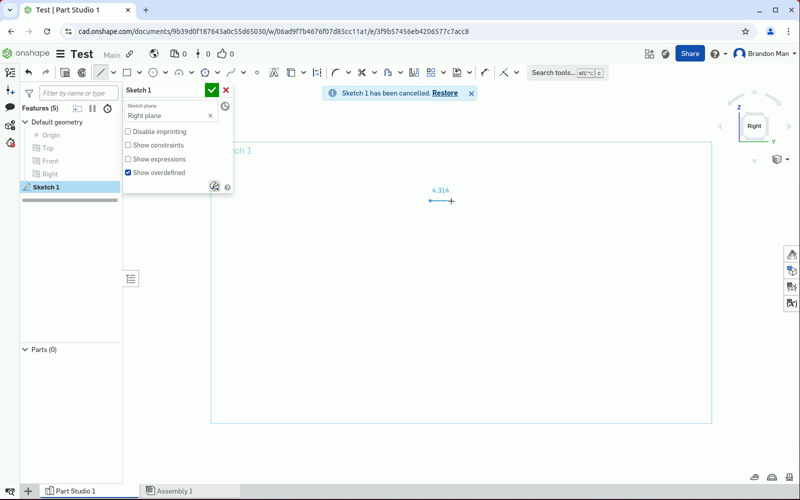
click(451, 200)
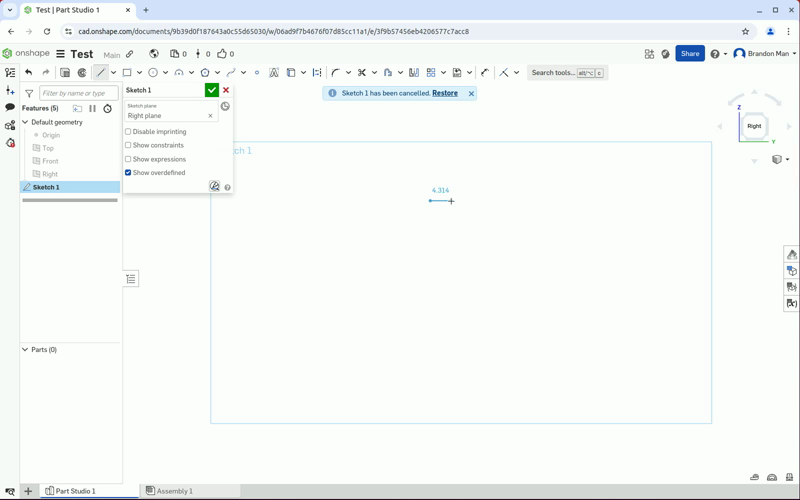
key_up(shift)
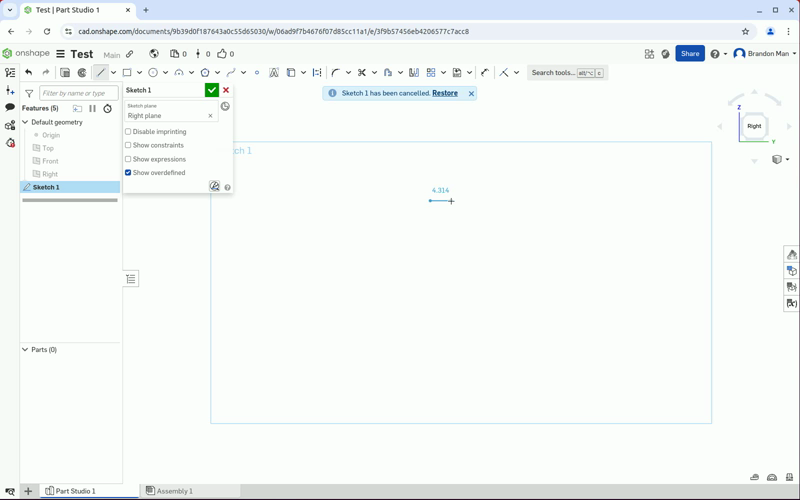
key(esc)
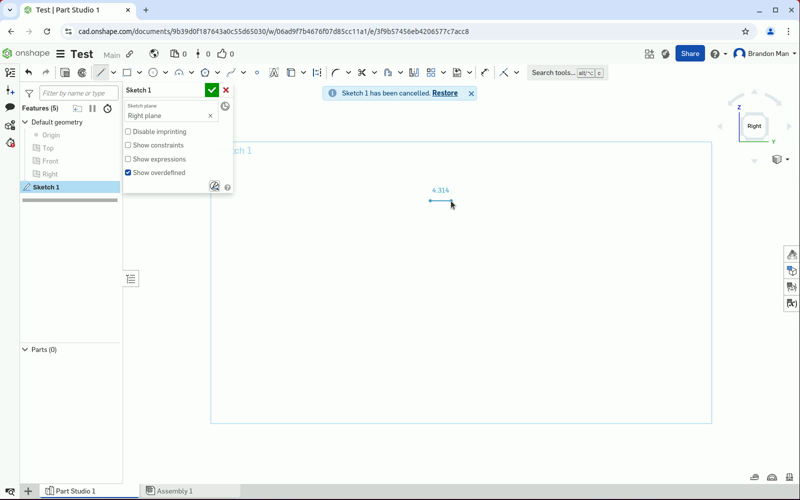
key(a)
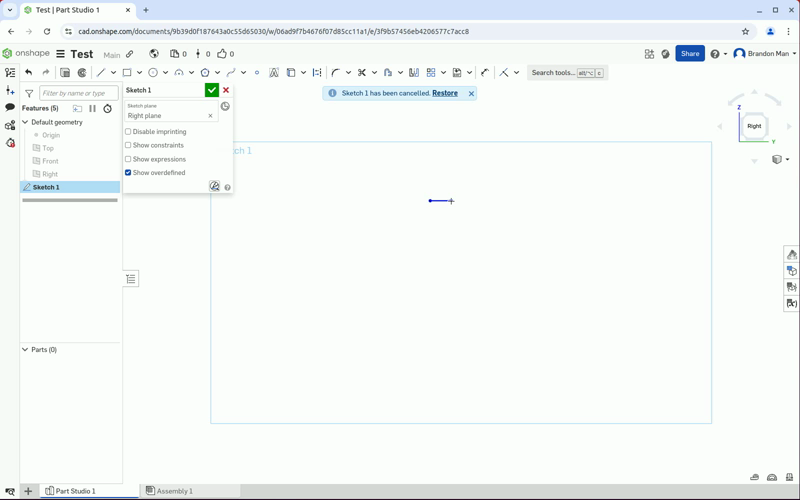
mouse_move(451, 200)
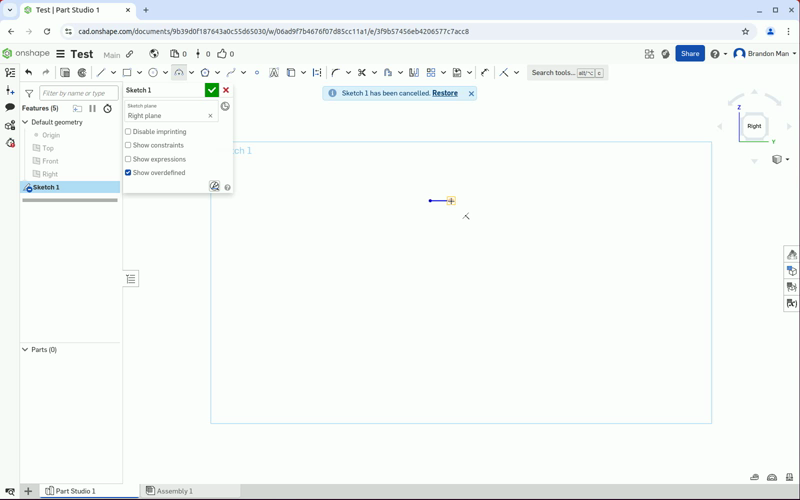
click(451, 200)
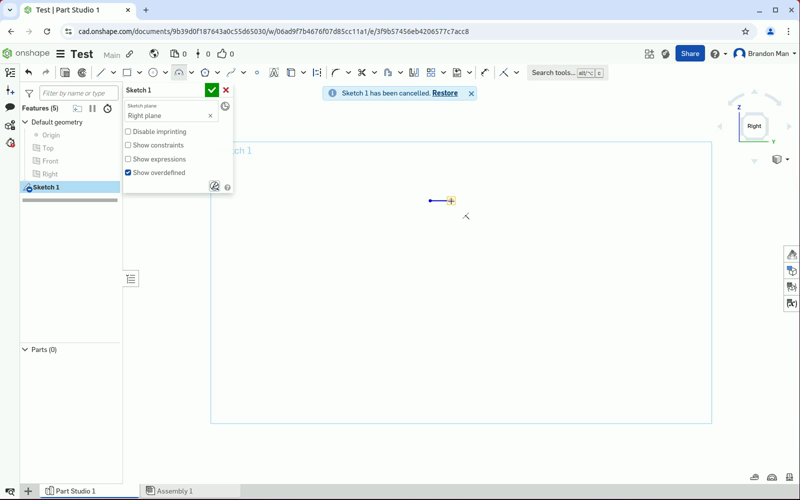
key_down(shift)
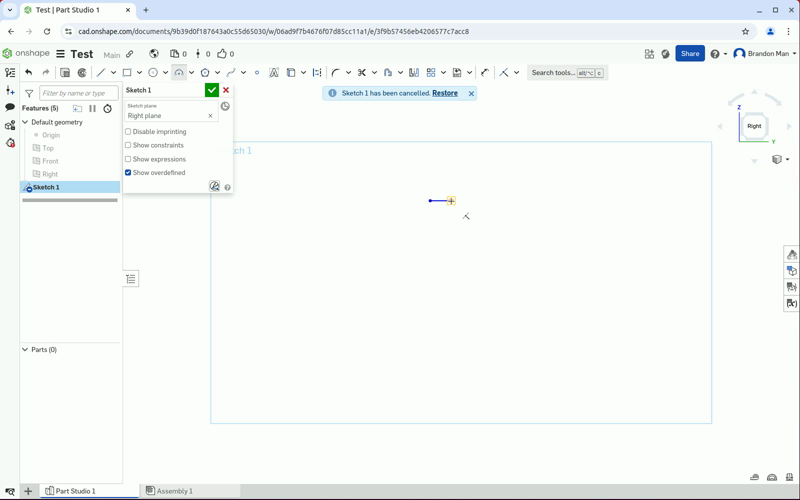
mouse_move(470, 200)
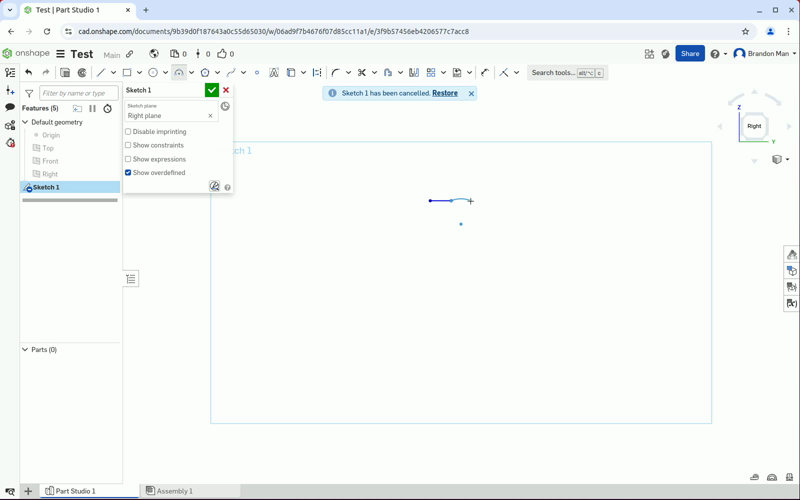
click(470, 200)
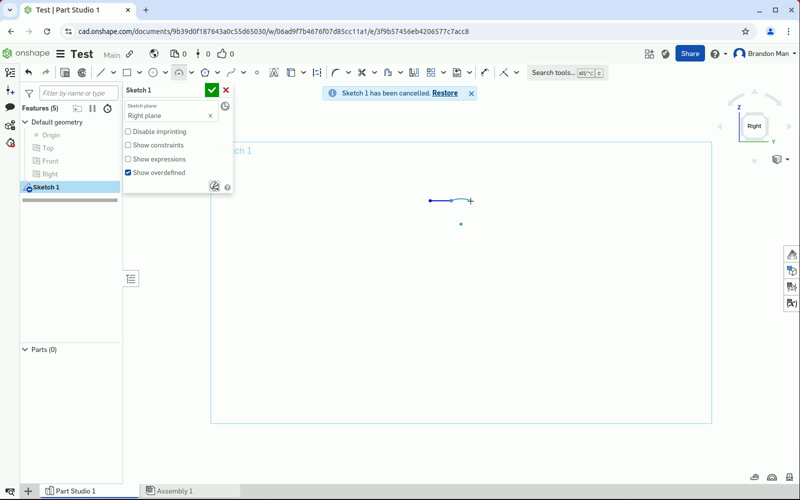
mouse_move(461, 190)
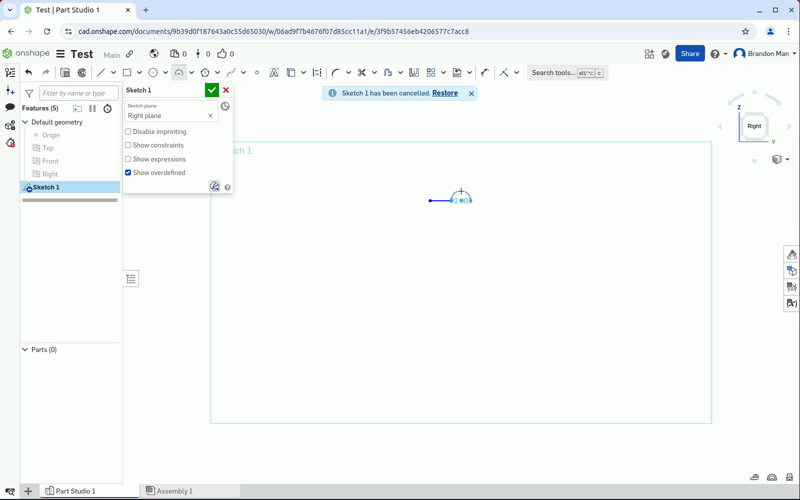
click(461, 190)
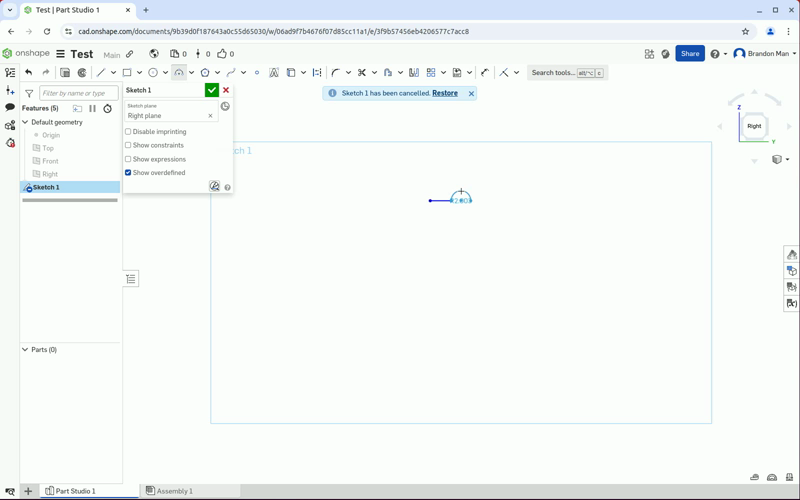
key_up(shift)
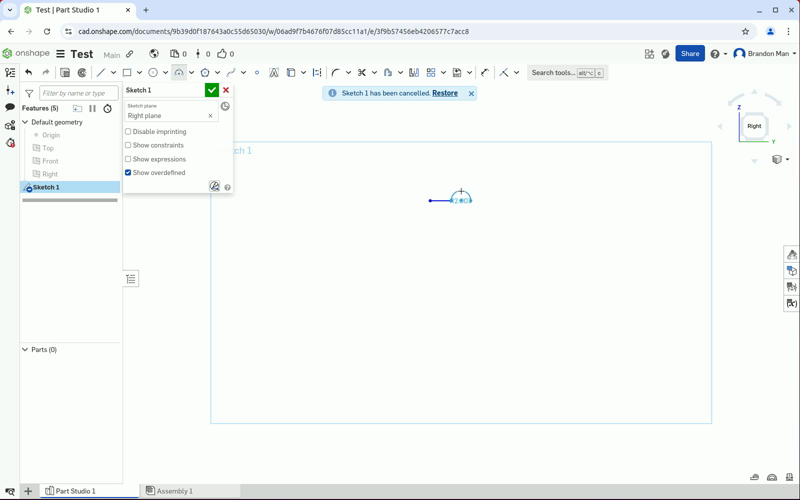
key(esc)
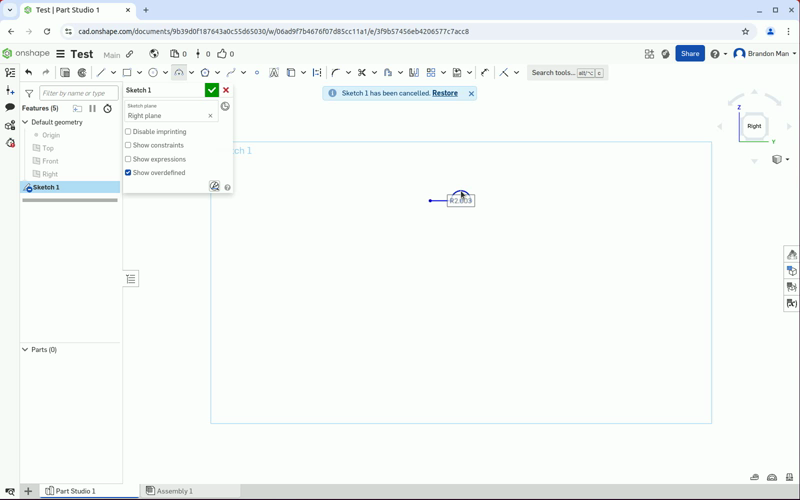
key(l)
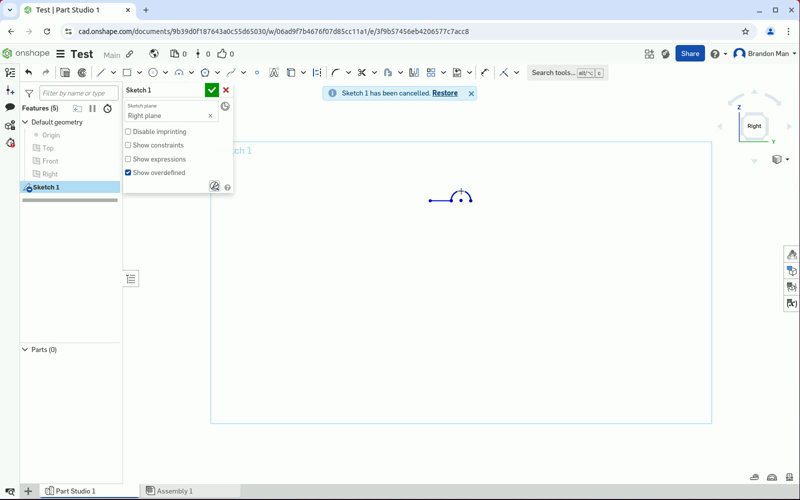
mouse_move(470, 200)
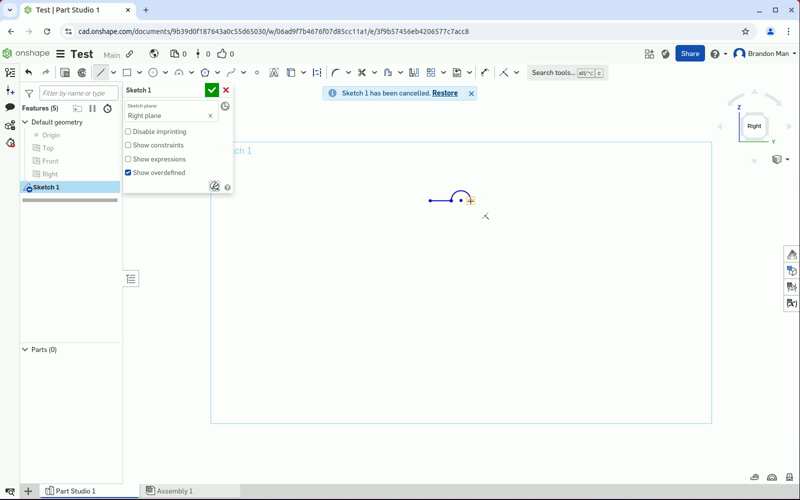
click(470, 200)
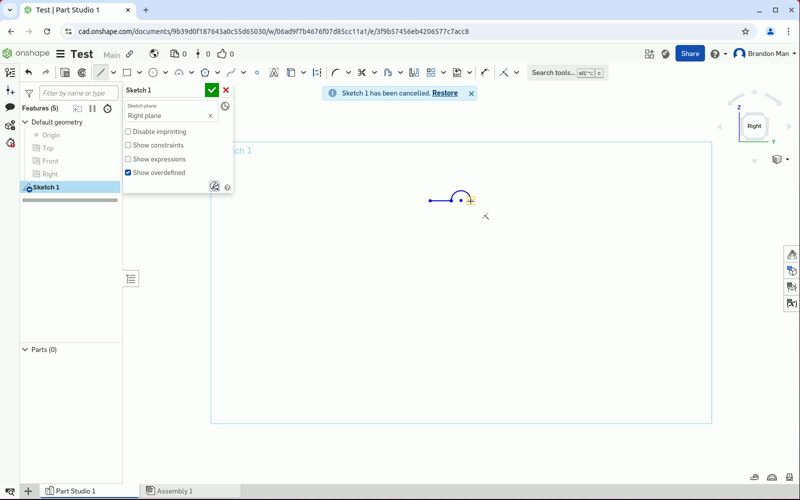
key_down(shift)
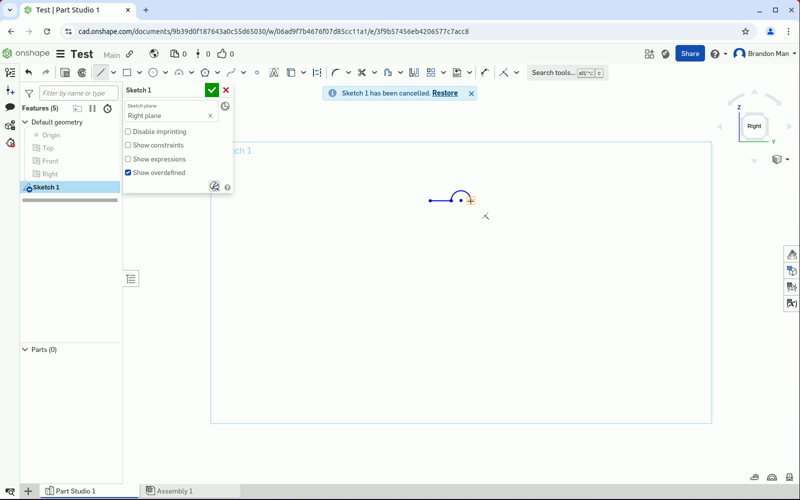
mouse_move(501, 200)
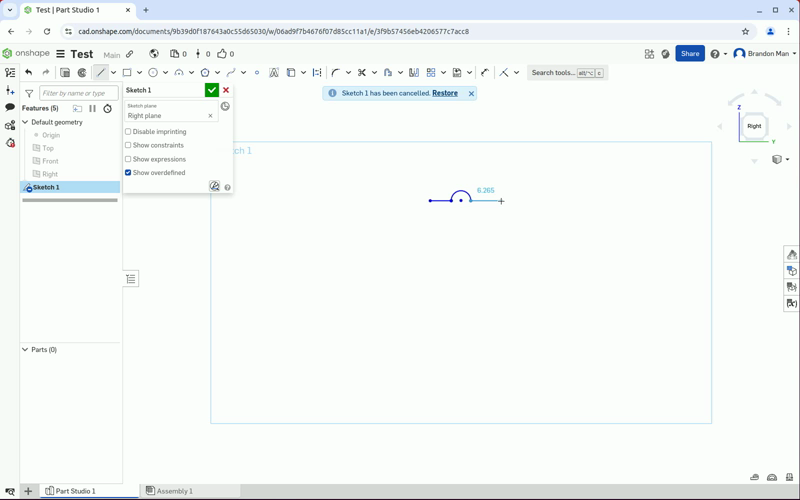
mouse_move(491, 200)
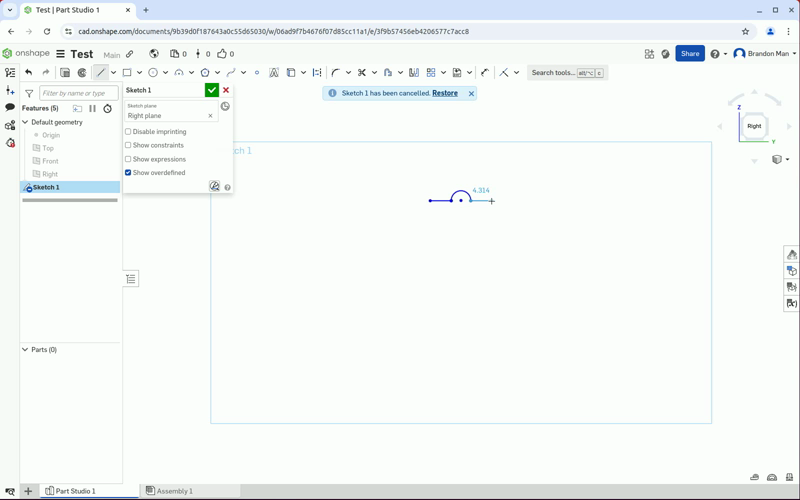
click(491, 200)
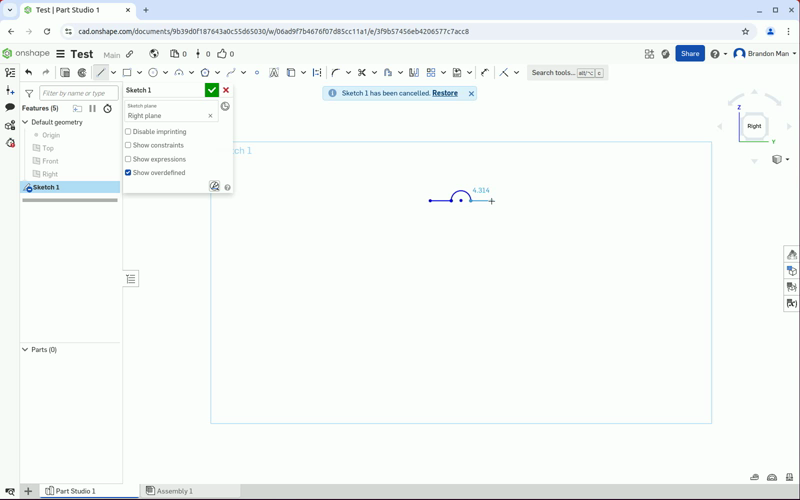
key_up(shift)
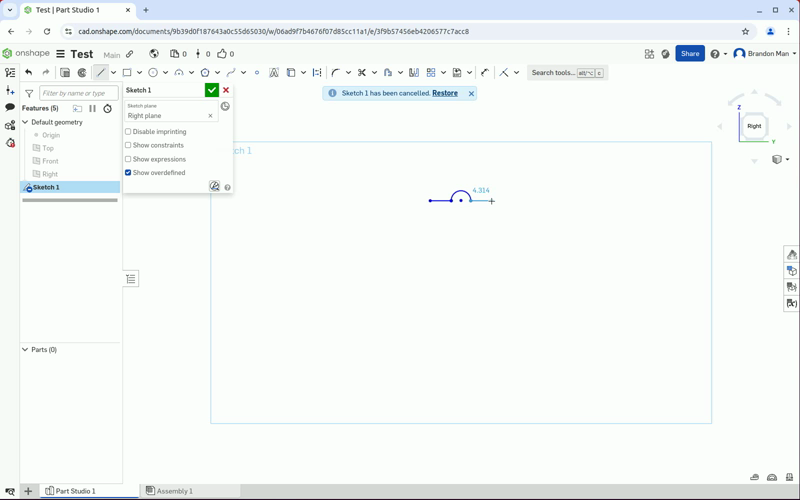
key(esc)
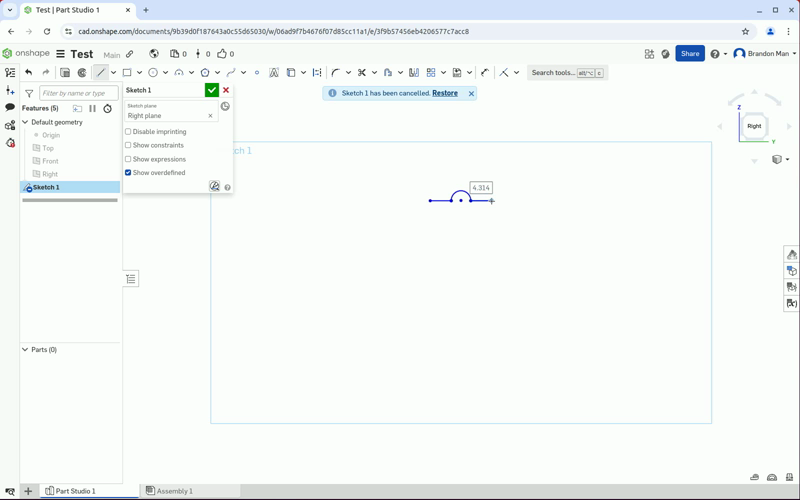
key(a)
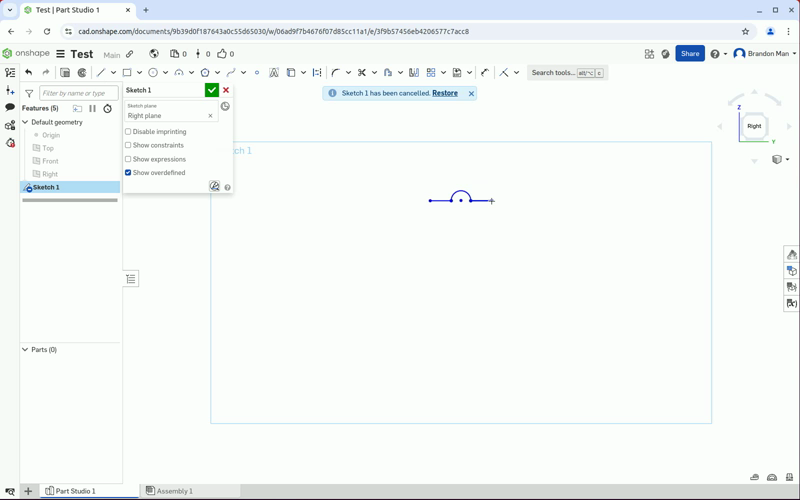
mouse_move(491, 200)
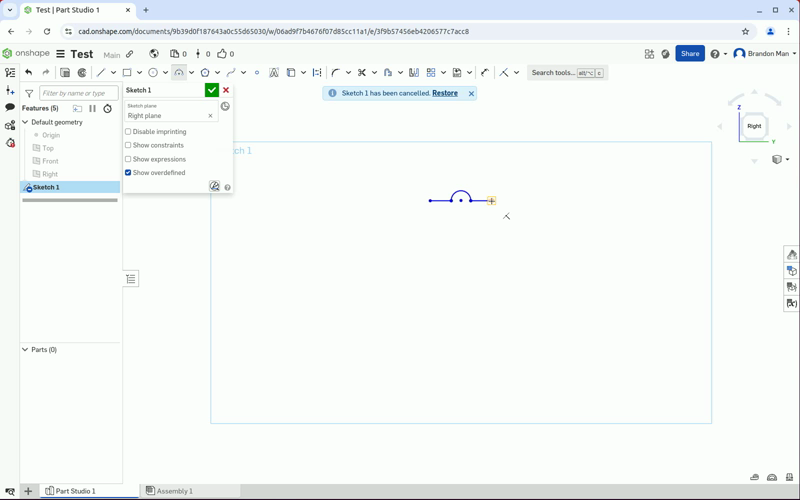
click(491, 200)
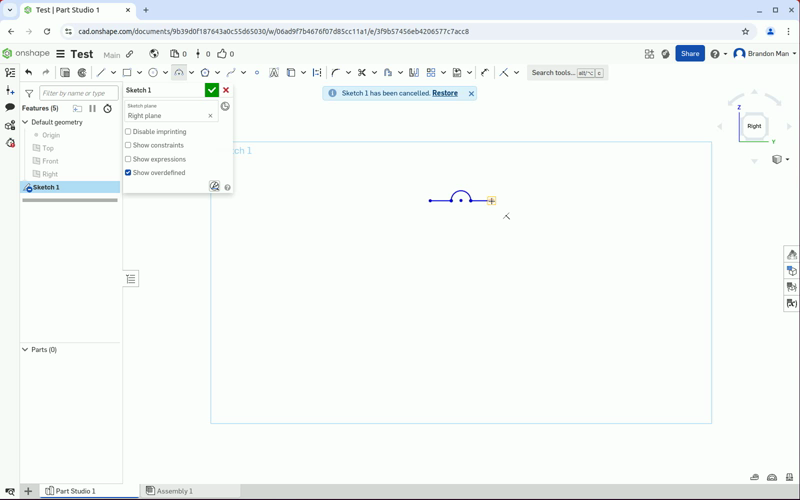
mouse_move(430, 200)
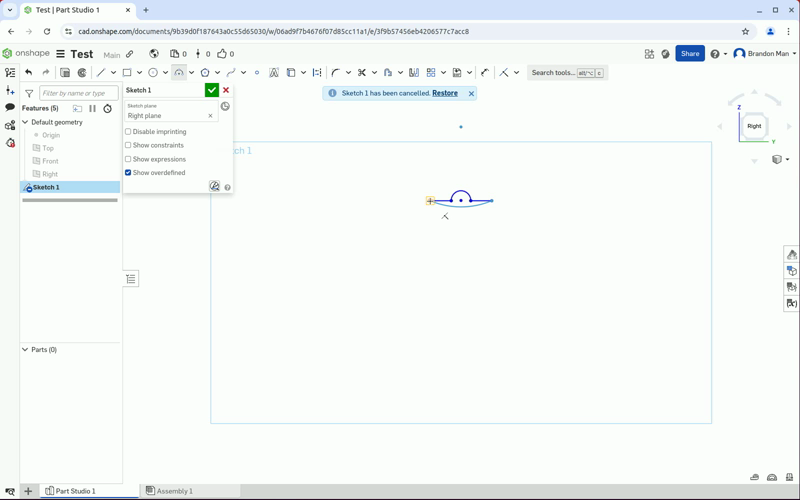
click(430, 200)
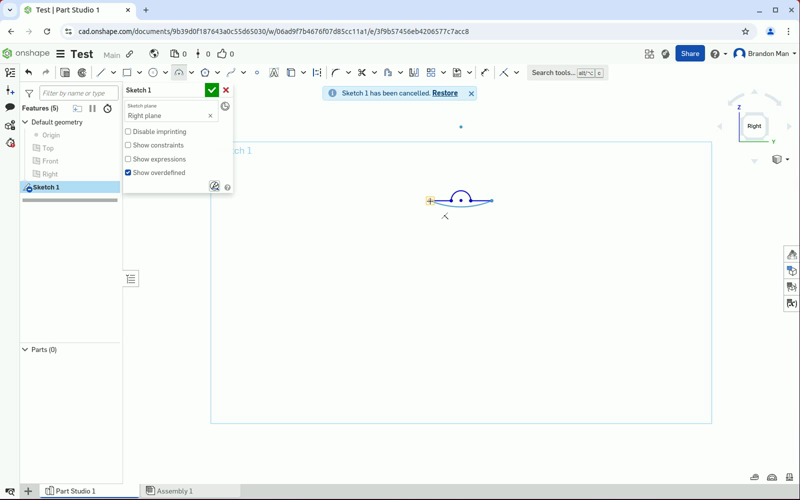
key_down(shift)
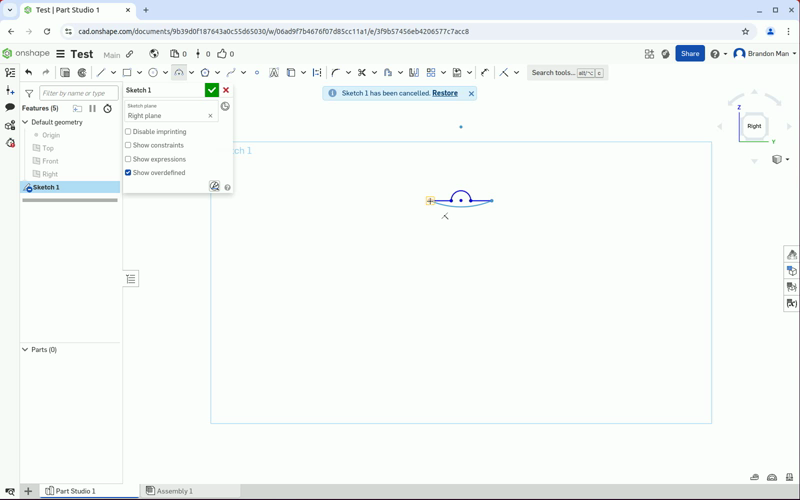
mouse_move(461, 170)
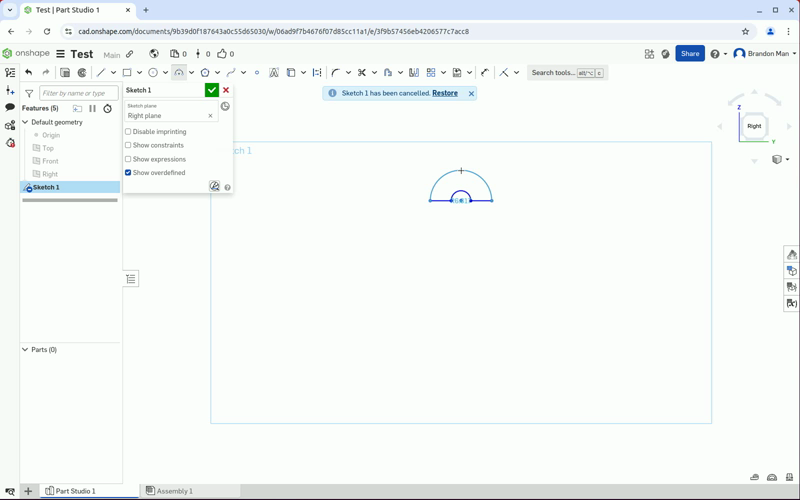
click(461, 170)
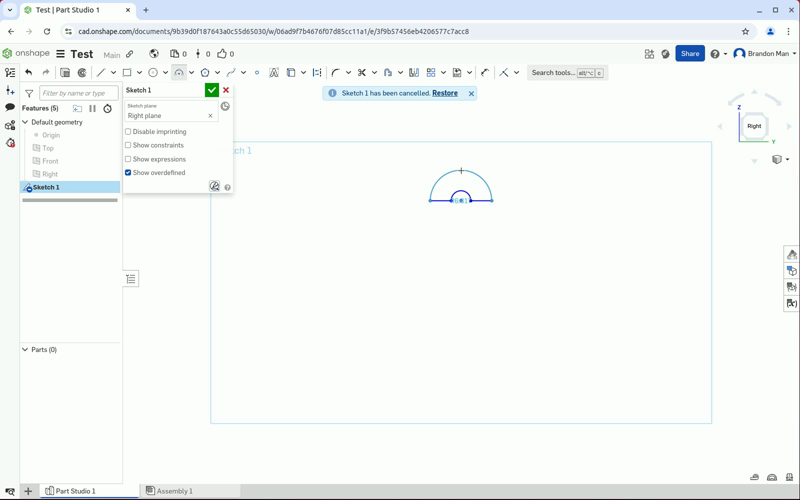
key_up(shift)
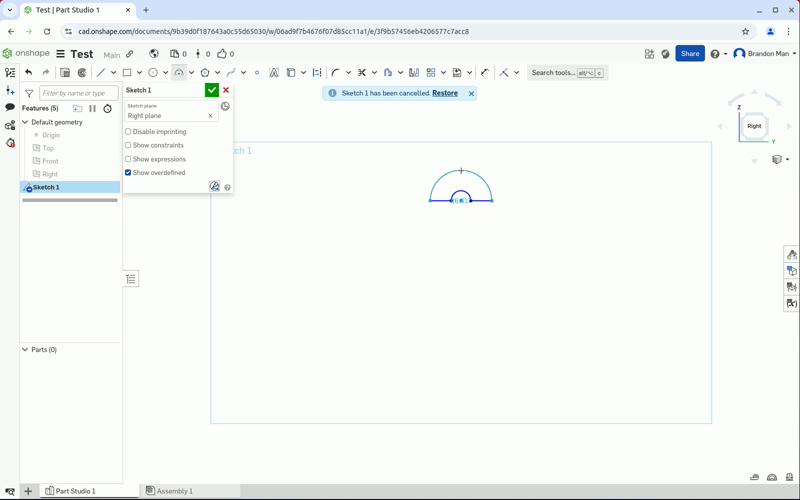
key(esc)
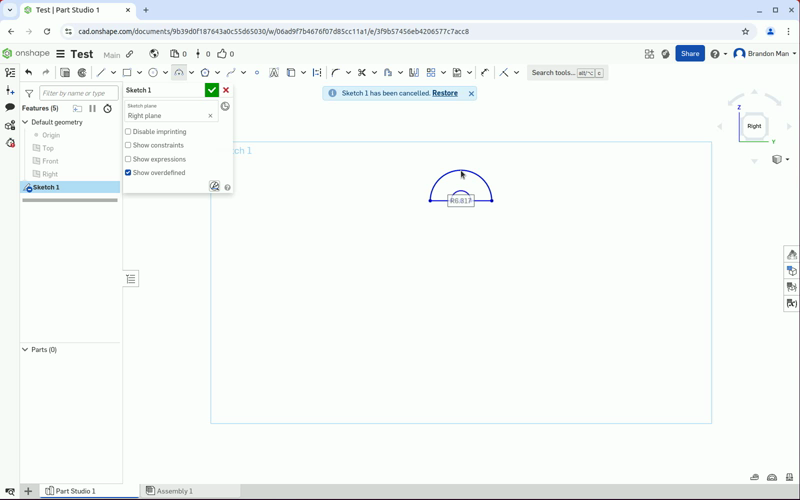
mouse_move(474, 177)
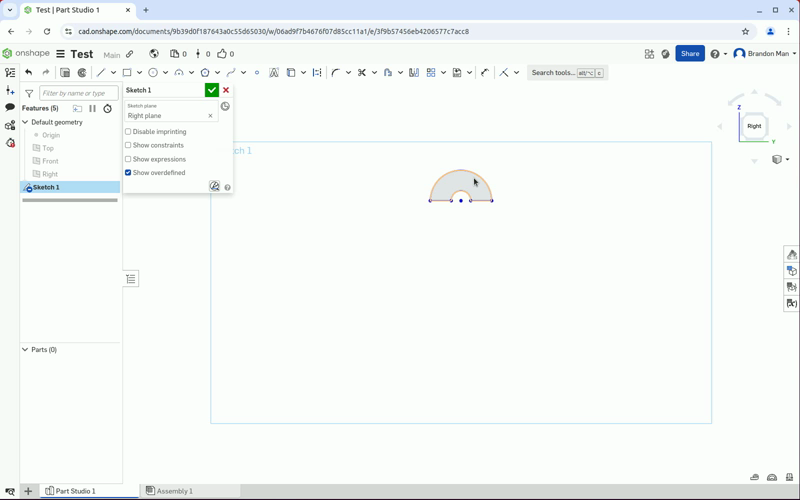
scroll(6)
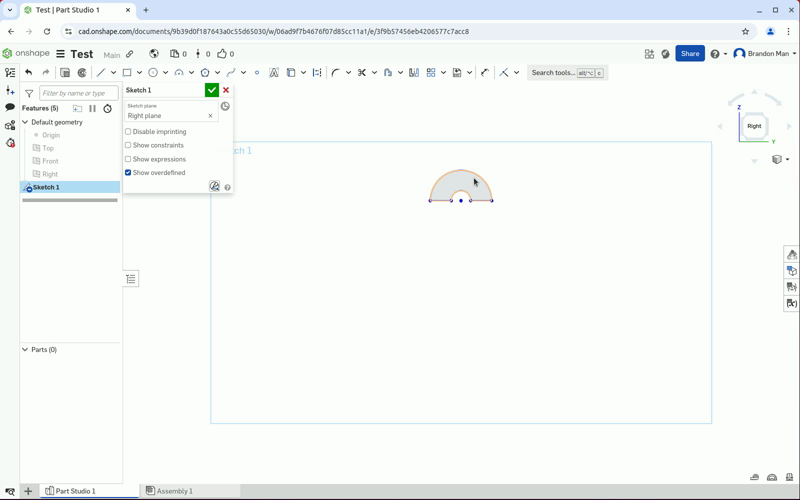
scroll(6)
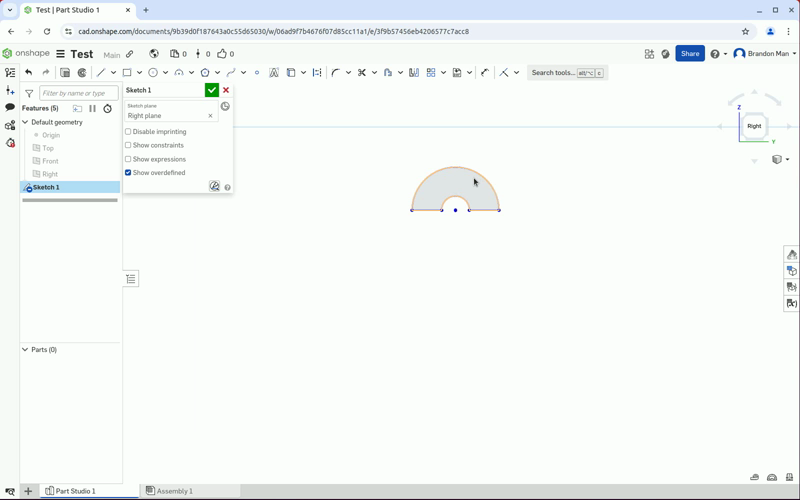
scroll(6)
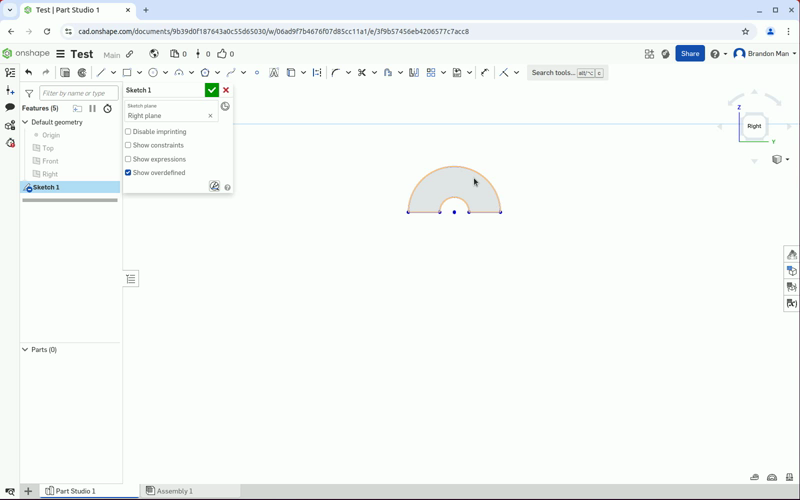
scroll(6)
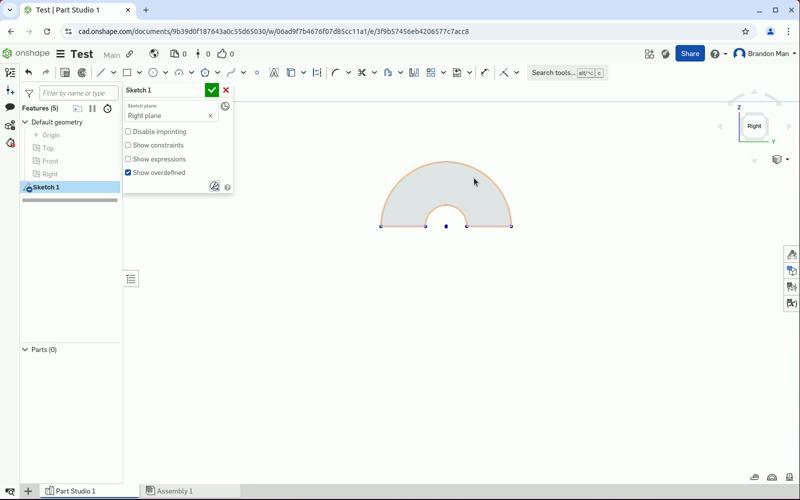
scroll(6)
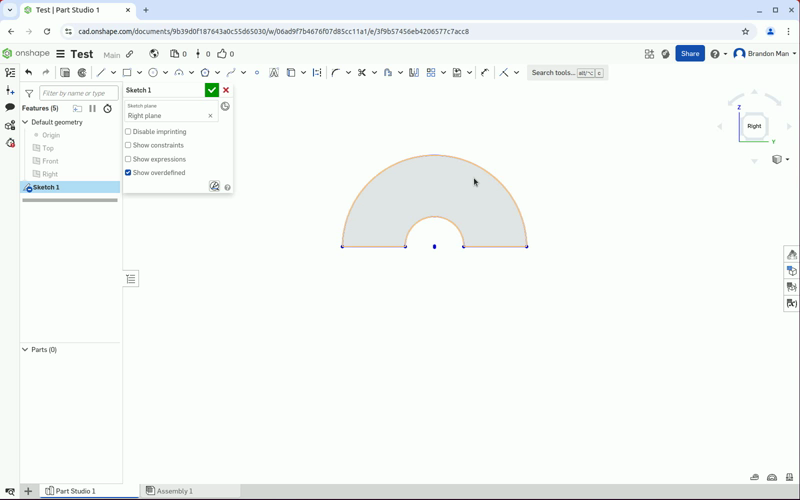
scroll(6)
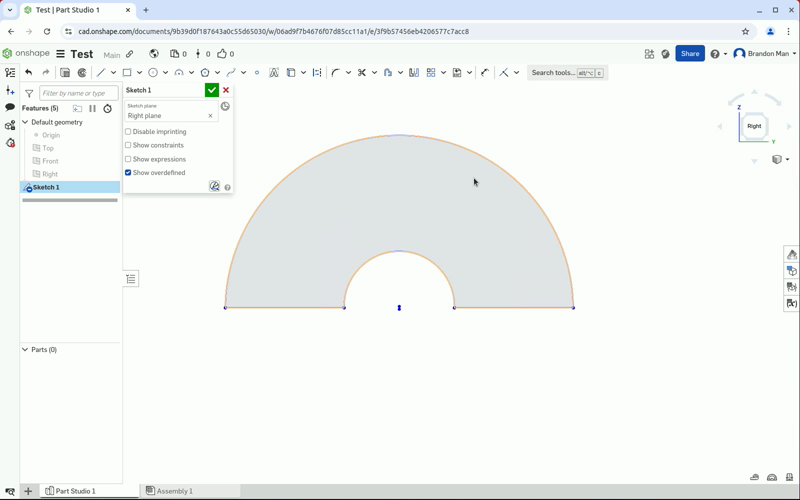
scroll(6)
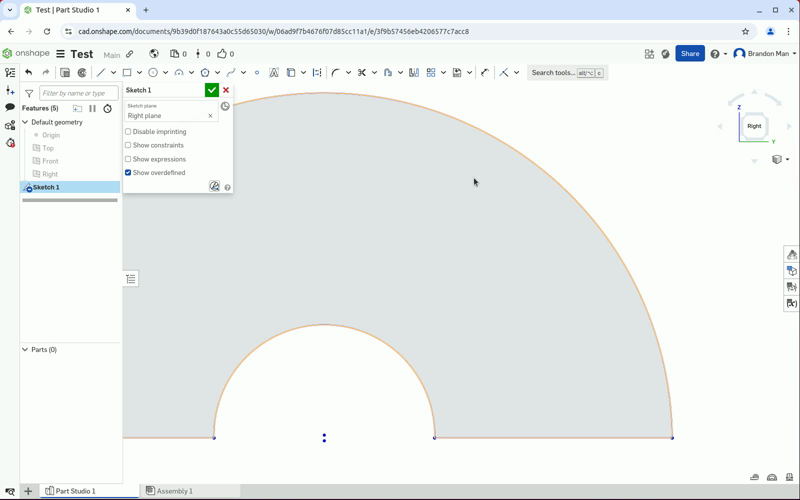
click(474, 177)
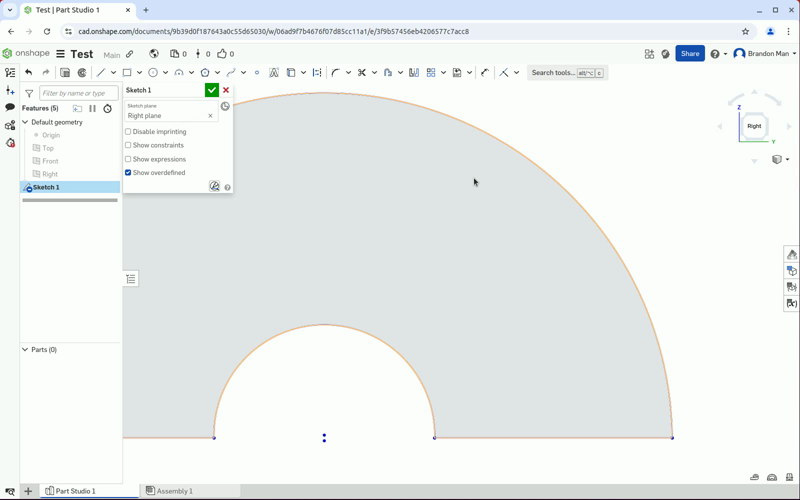
scroll(-6)
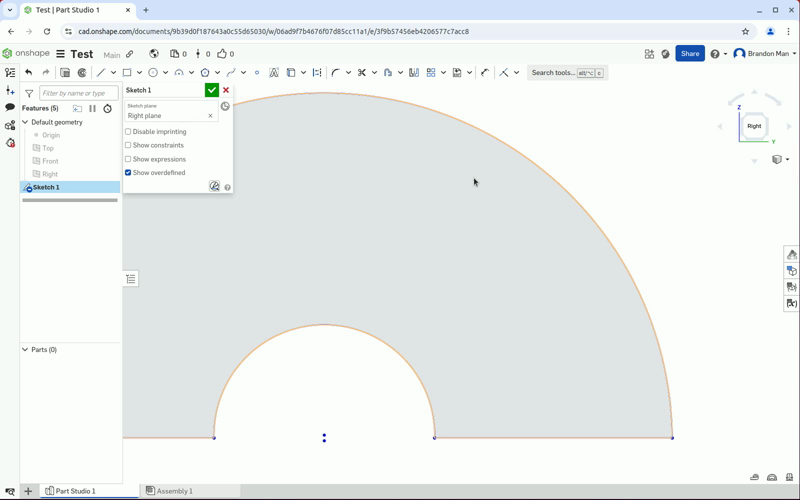
scroll(-6)
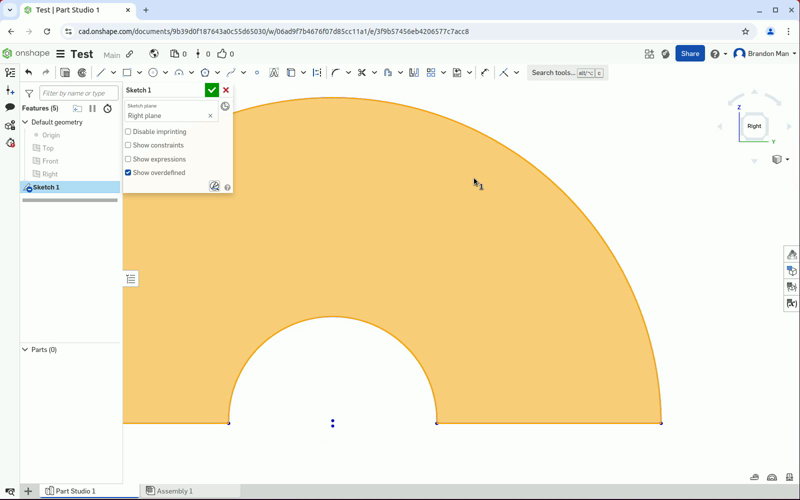
scroll(-6)
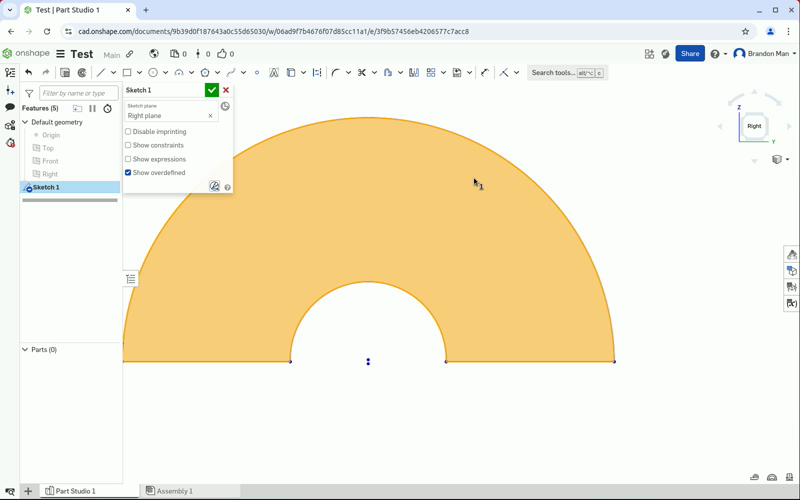
scroll(-6)
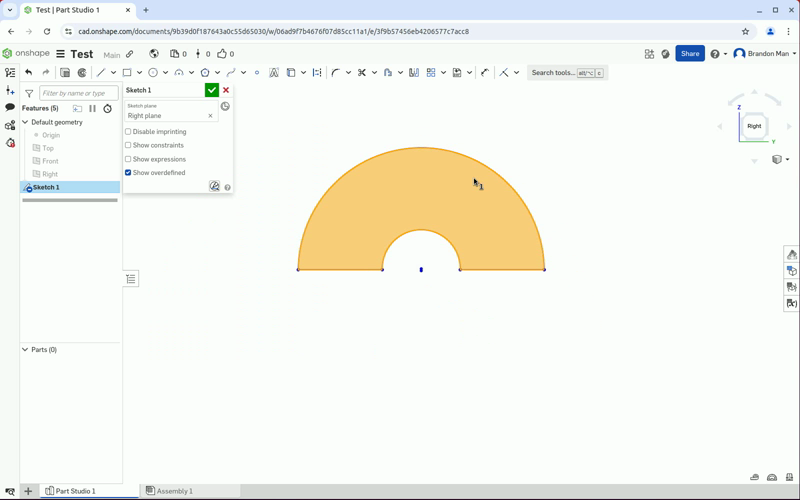
scroll(-6)
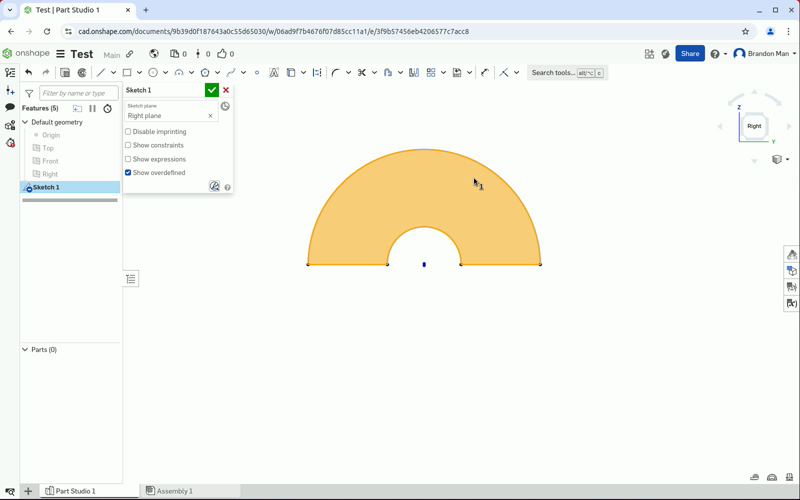
scroll(-6)
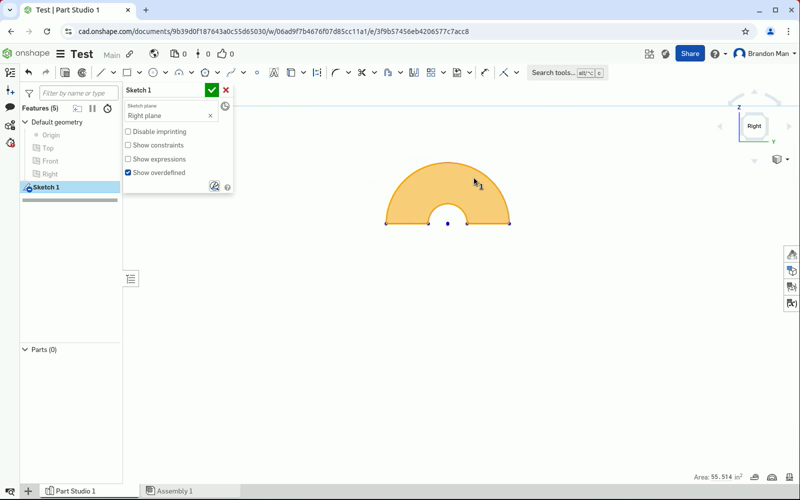
scroll(-6)
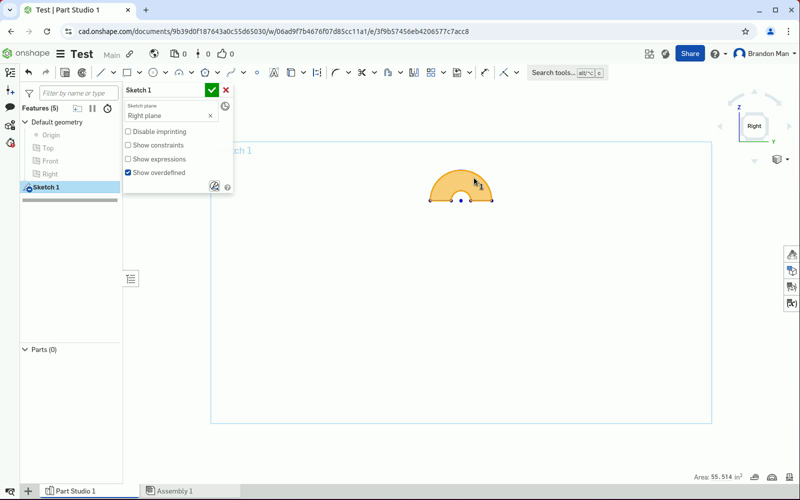
mouse_move(73, 352)
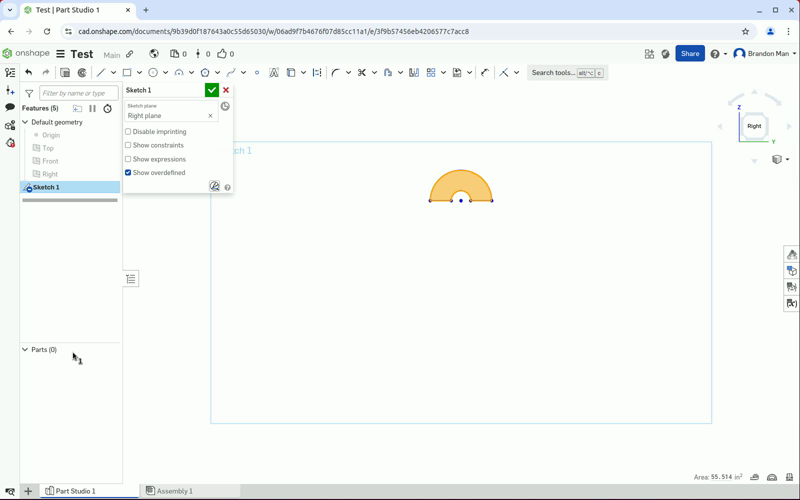
key(shift+y)
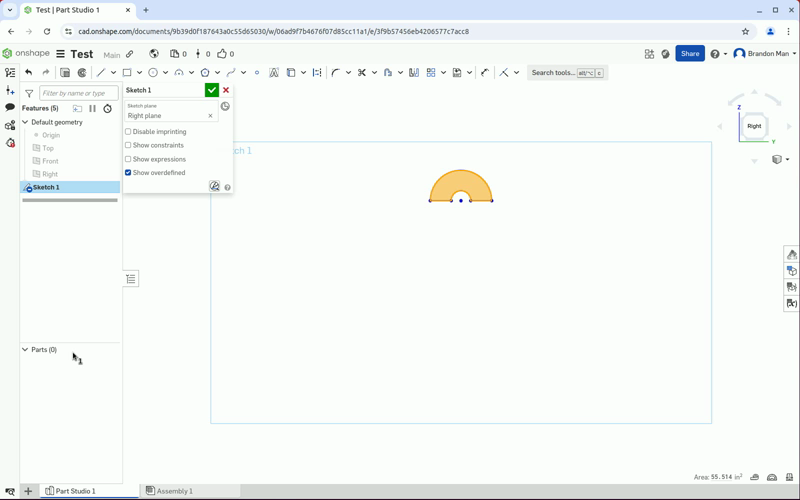
key(shift+e)
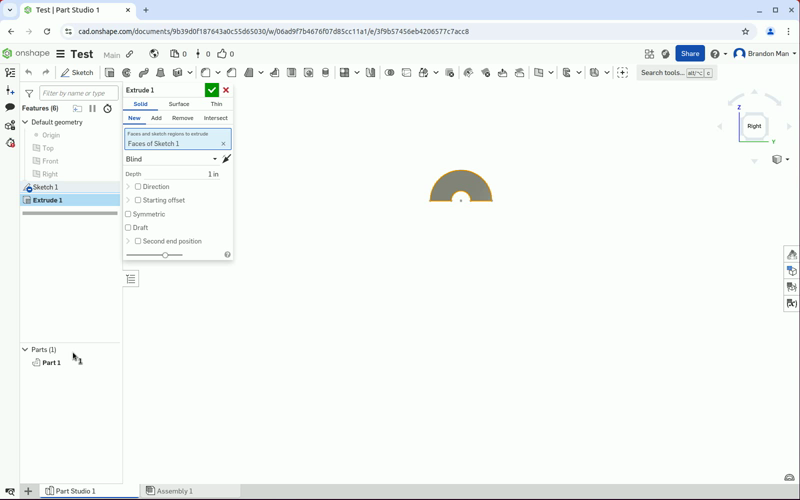
mouse_move(143, 106)
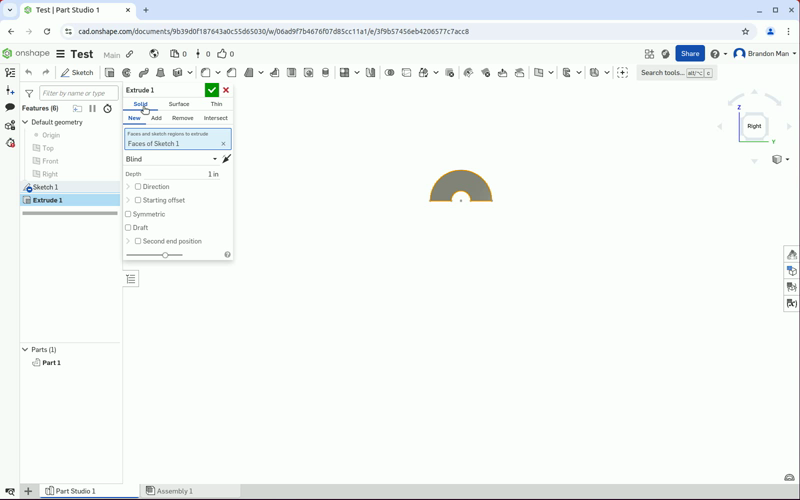
click(143, 106)
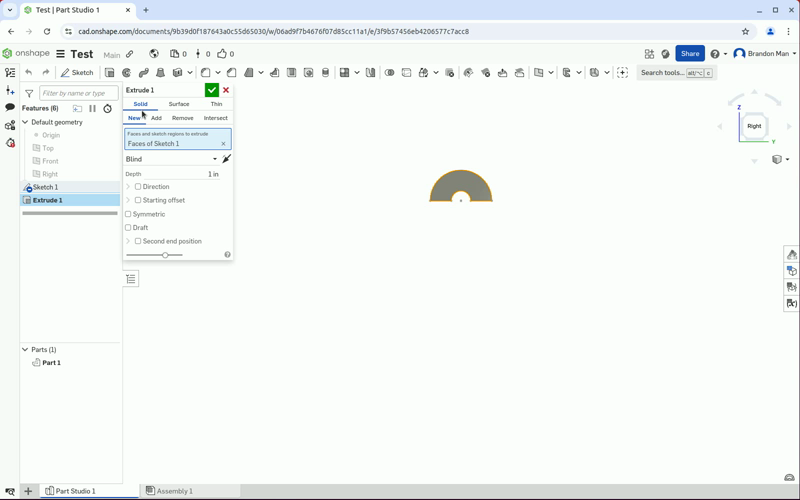
mouse_move(137, 120)
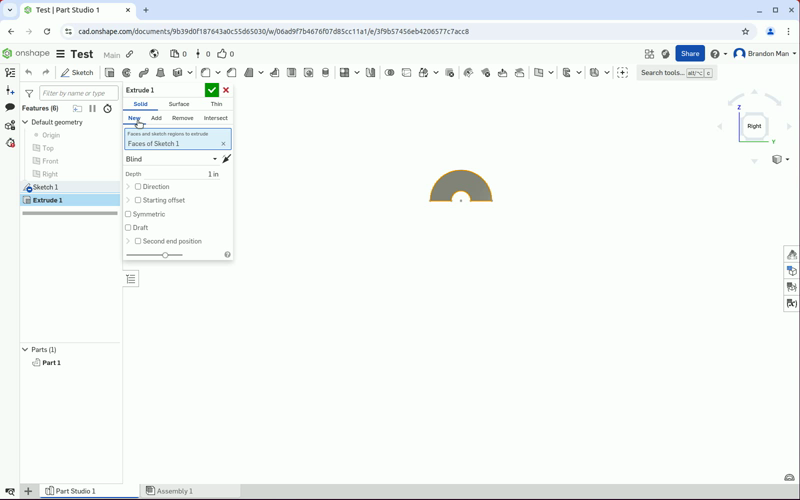
click(137, 120)
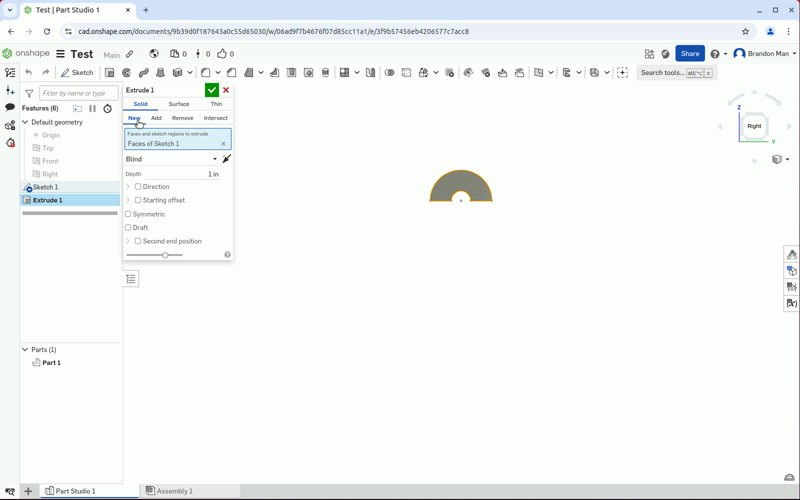
key(tab, 4)
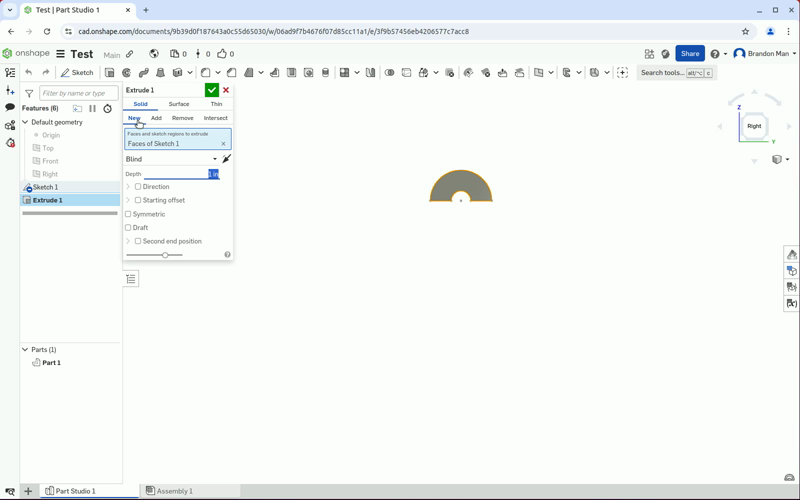
text(4.092)
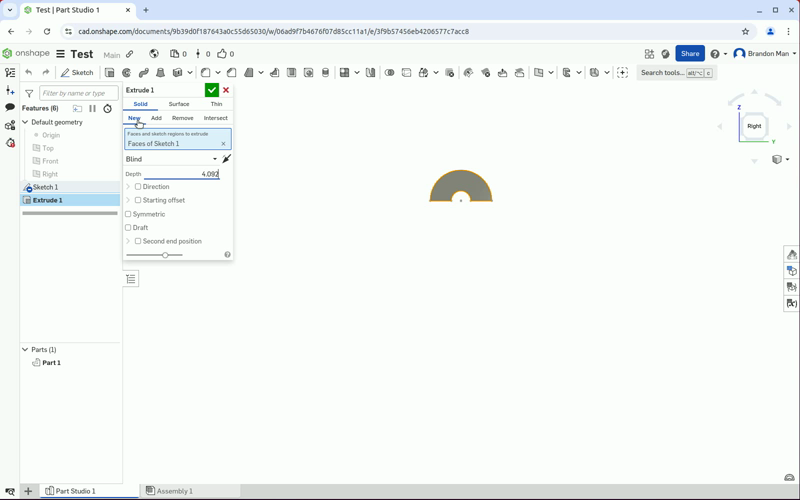
key(enter)
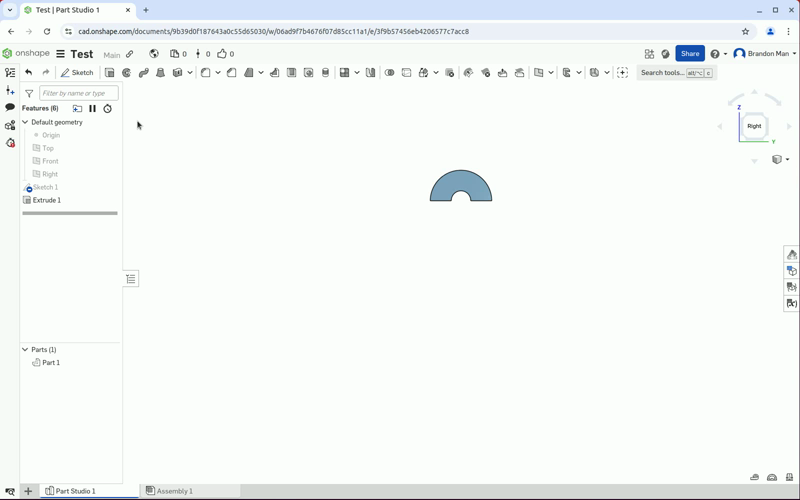
key(shift+h)
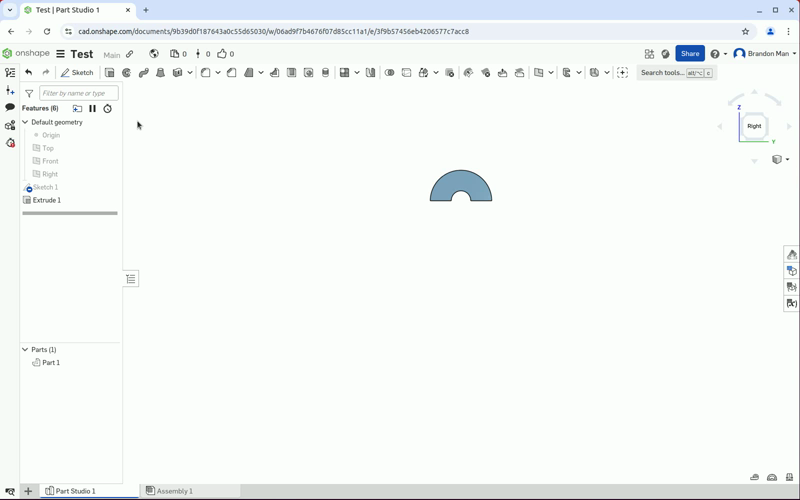
key(shift+h)
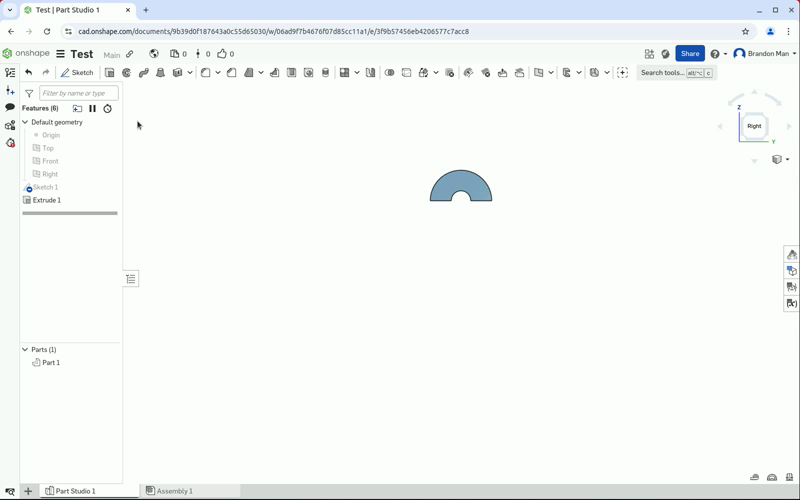
mouse_move(73, 189)
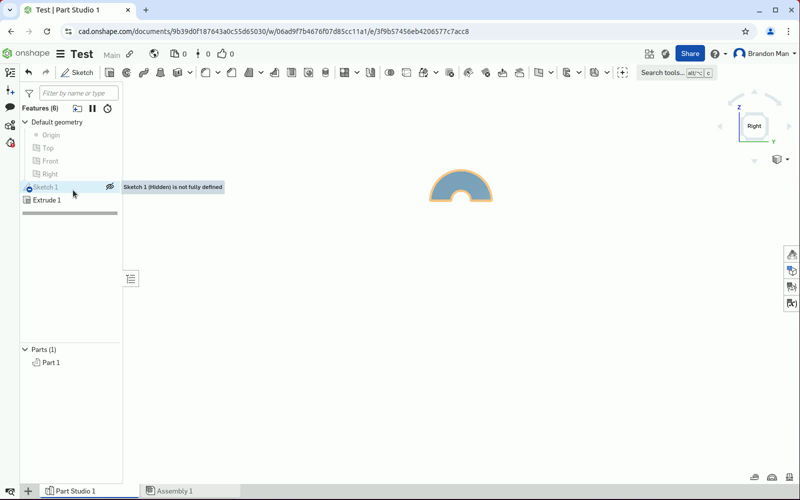
click(73, 189)
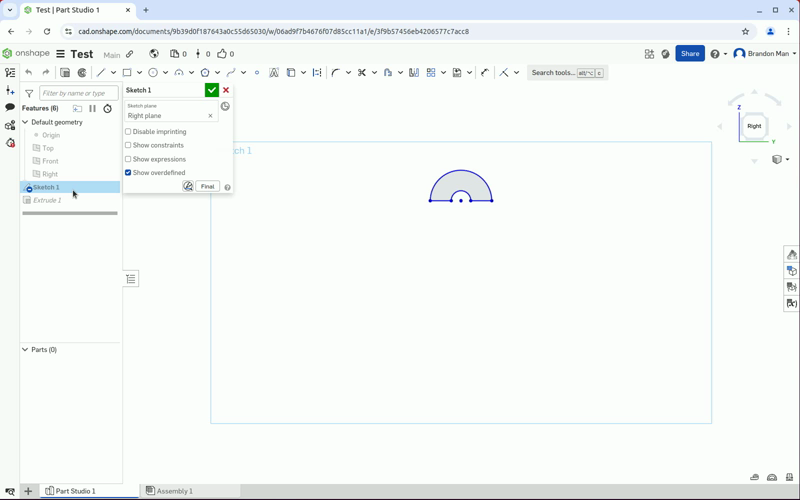
mouse_move(229, 92)
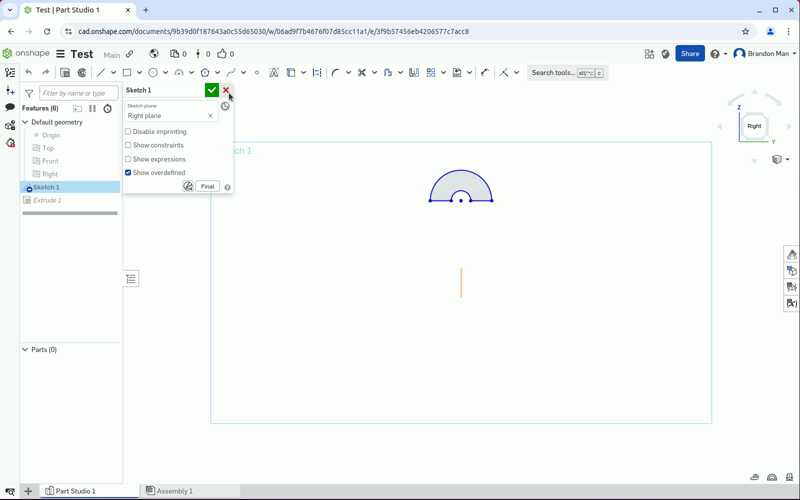
click(229, 92)
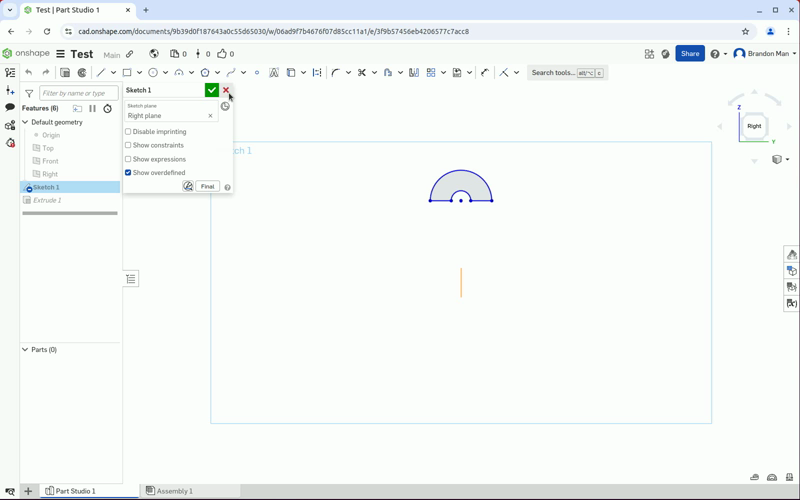
key(shift+s)
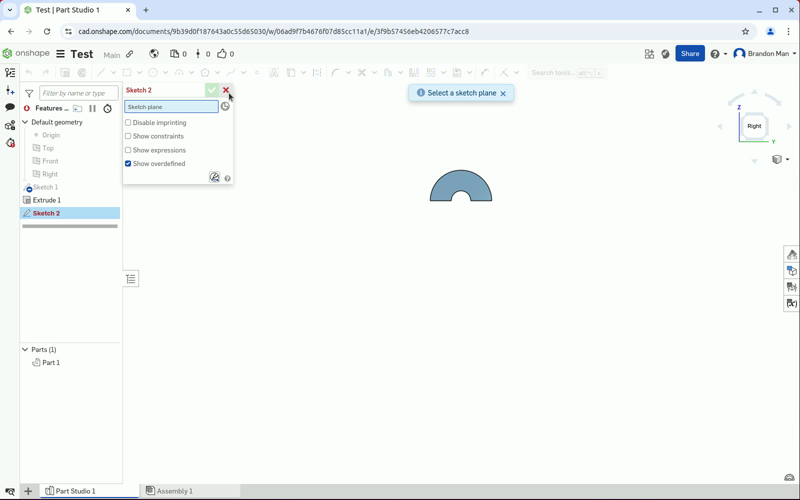
mouse_move(73, 176)
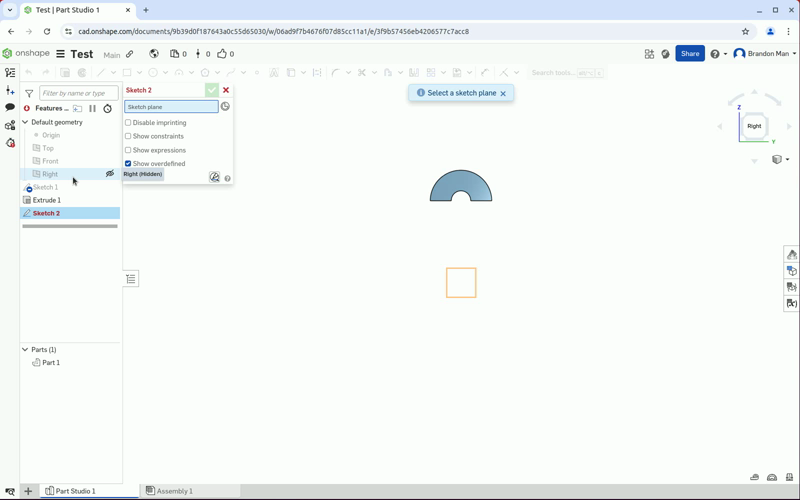
click(73, 176)
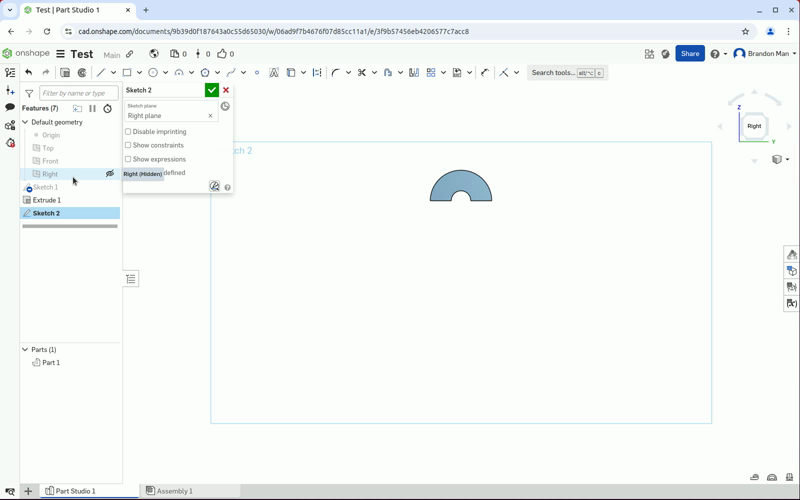
mouse_move(73, 352)
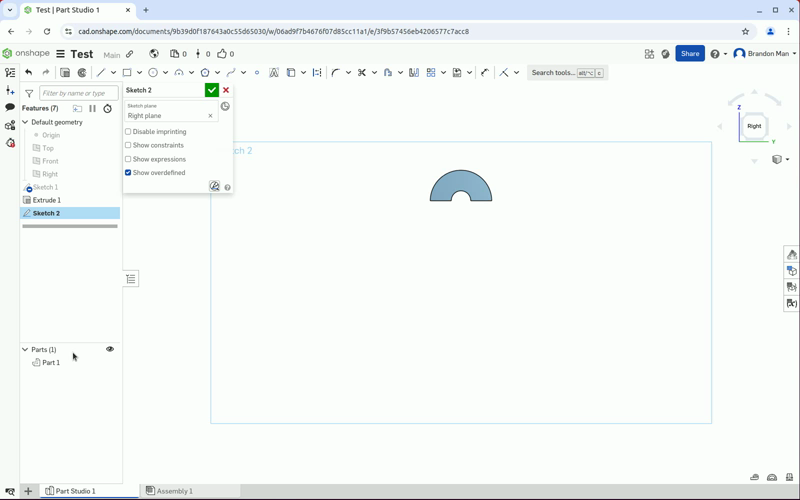
key(y)
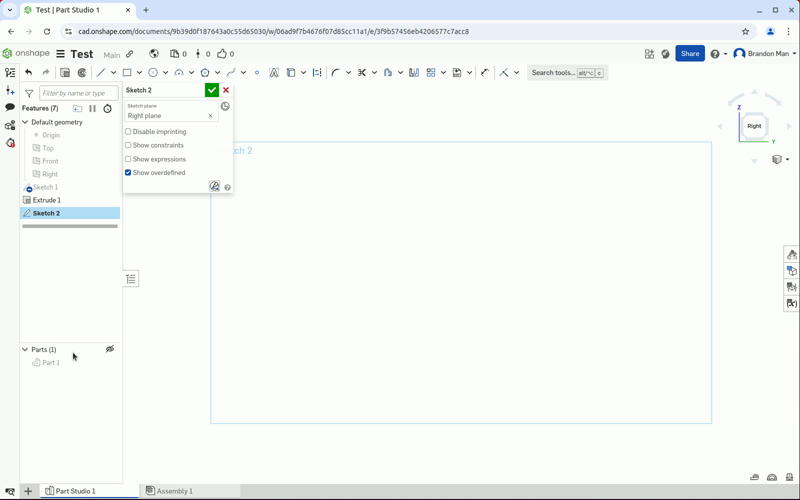
key(a)
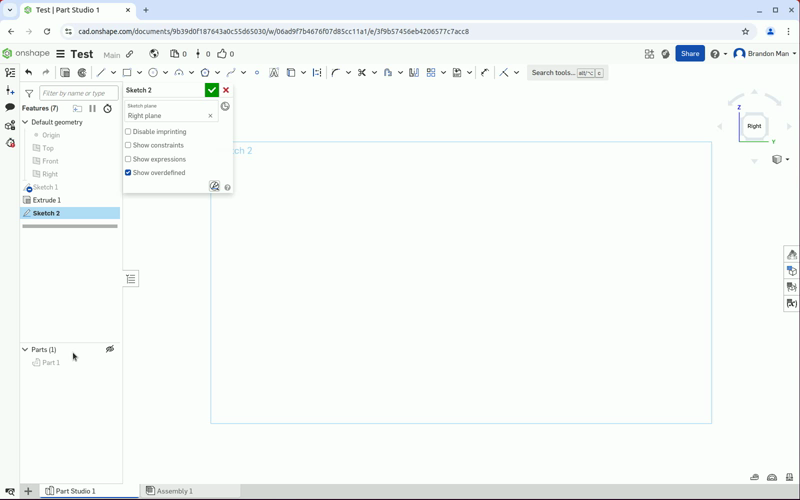
key_down(shift)
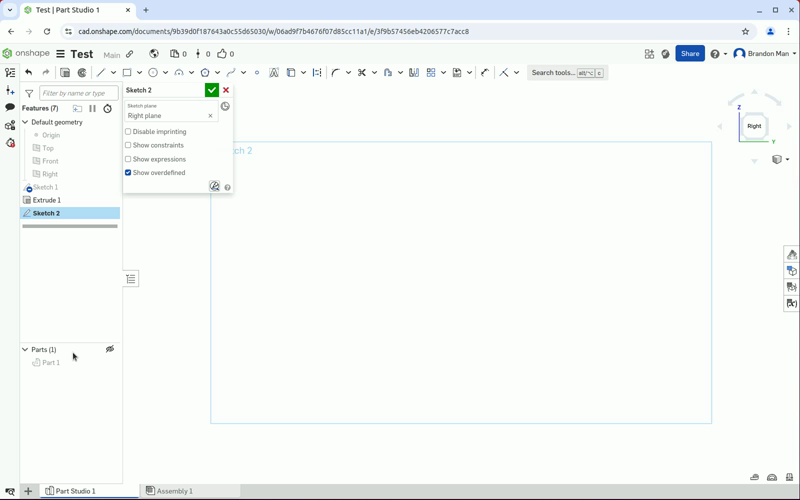
mouse_move(430, 282)
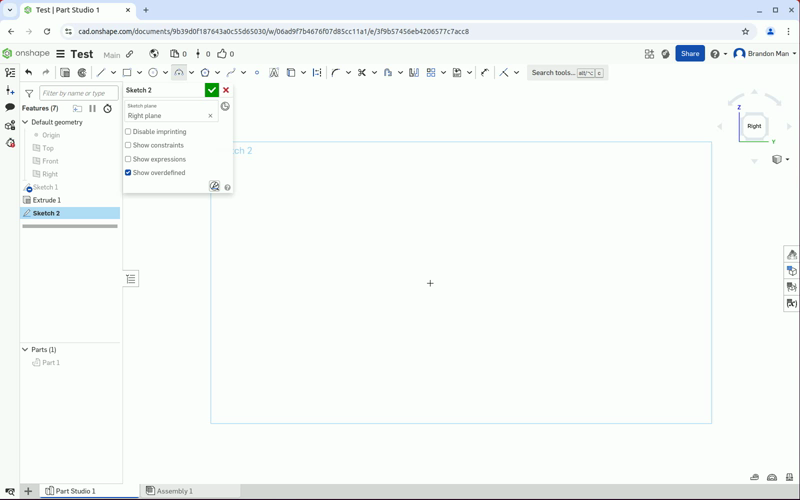
click(430, 282)
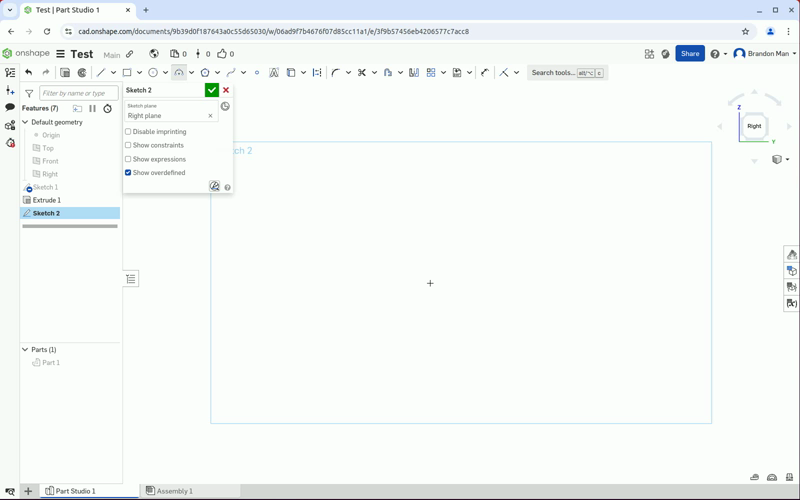
key_up(shift)
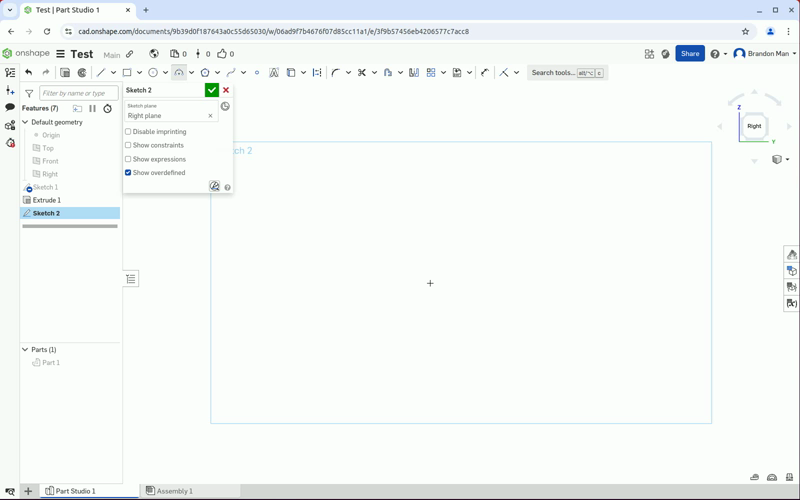
key_down(shift)
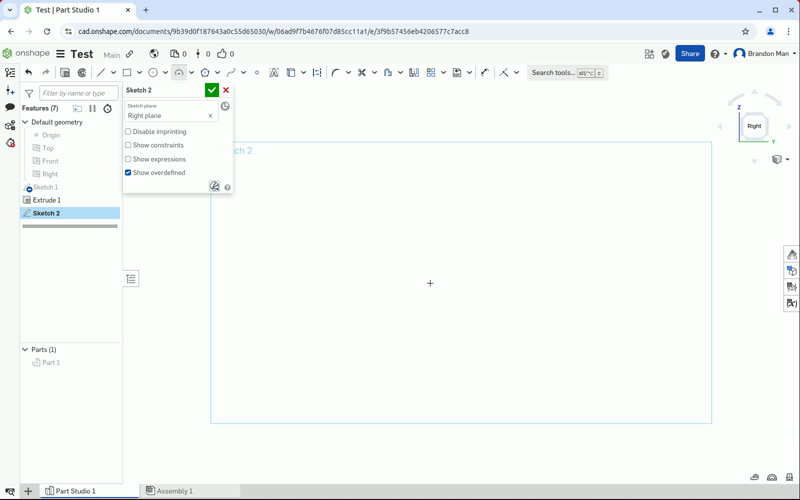
mouse_move(492, 282)
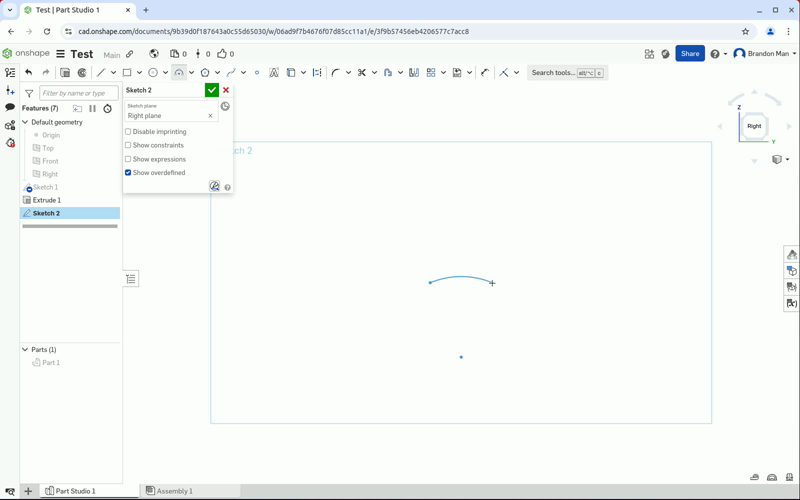
click(492, 282)
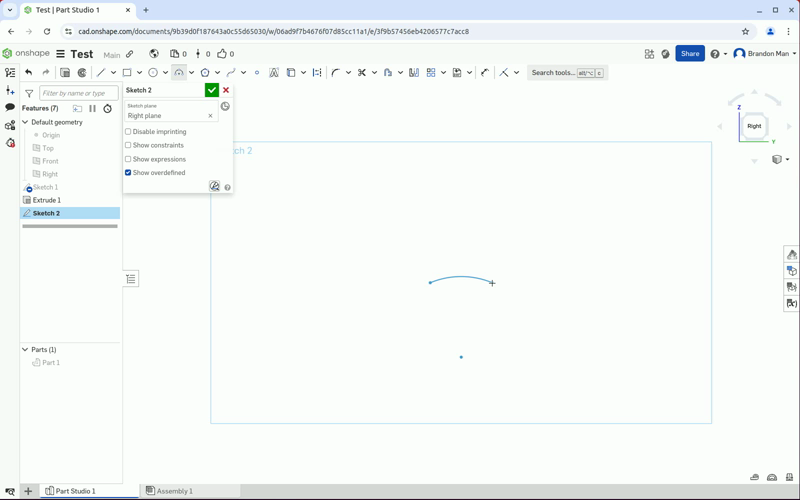
mouse_move(461, 313)
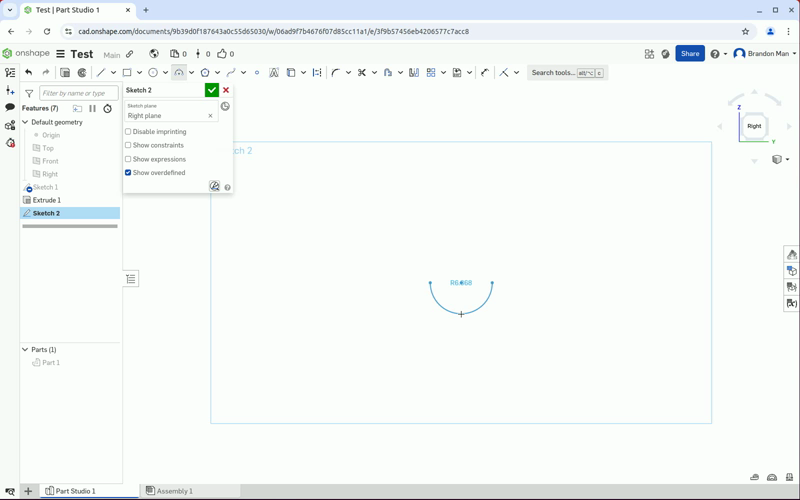
click(461, 313)
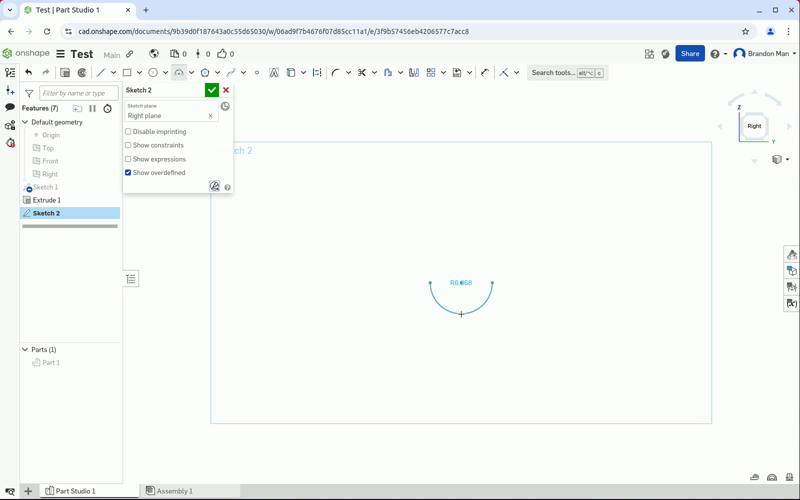
key_up(shift)
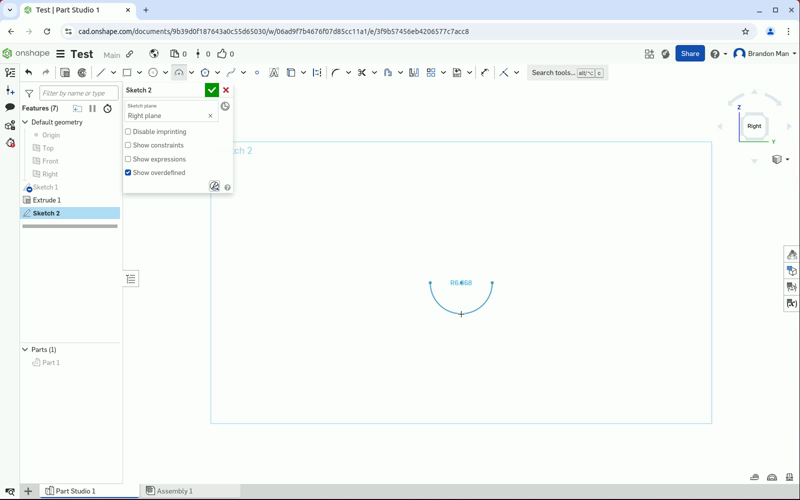
key(esc)
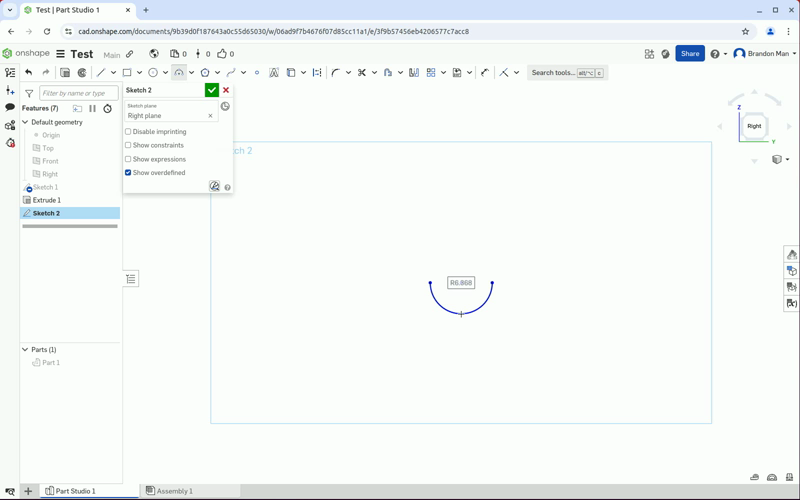
key(l)
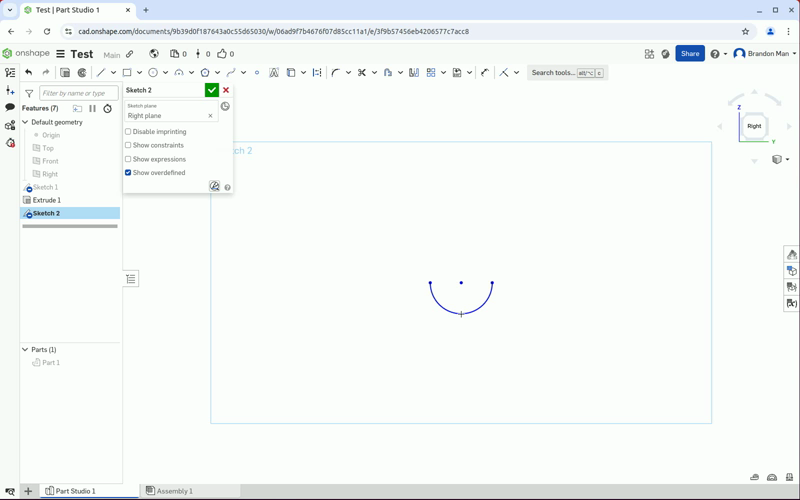
mouse_move(492, 282)
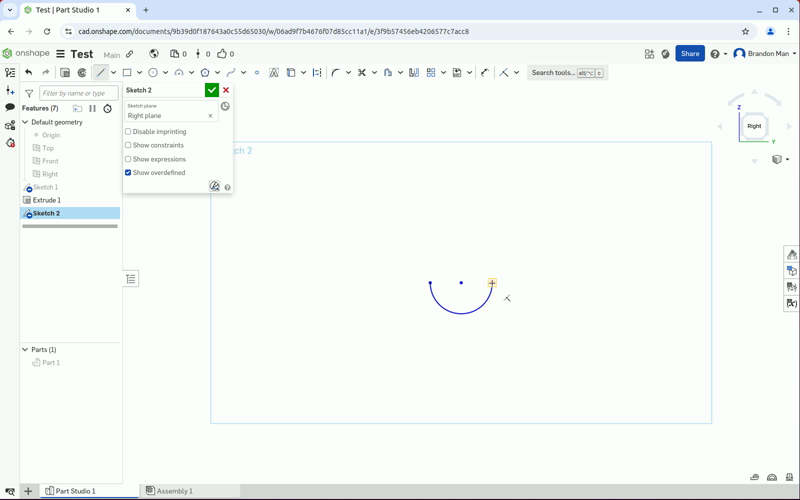
click(492, 282)
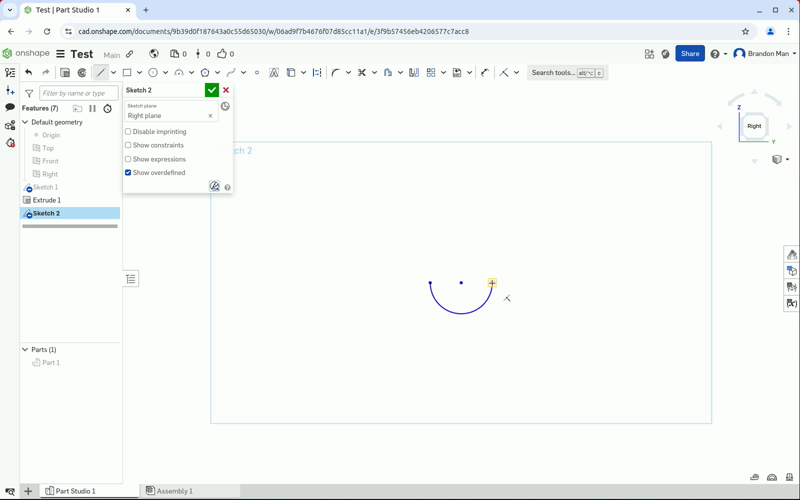
key_down(shift)
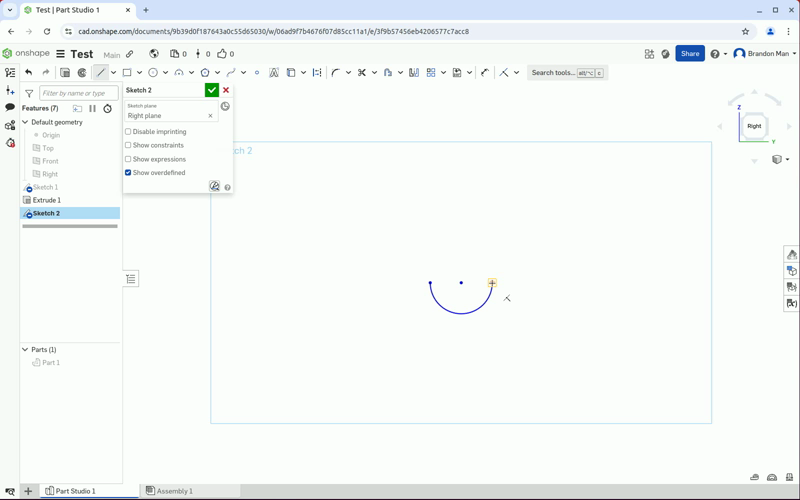
mouse_move(492, 200)
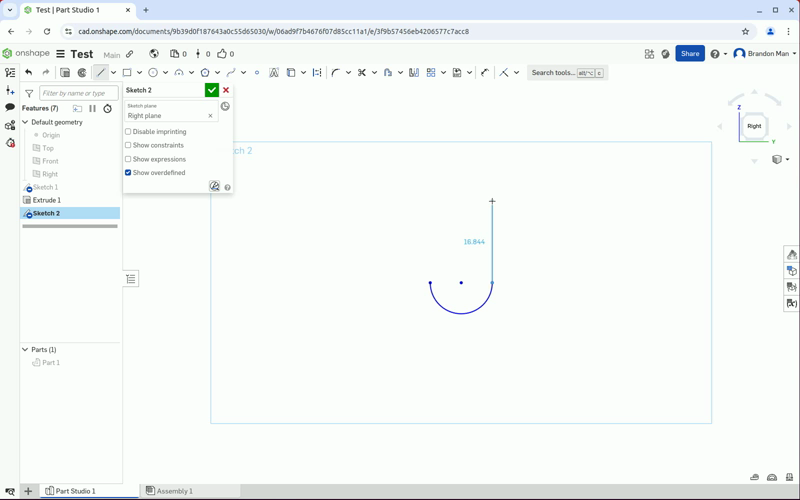
click(492, 200)
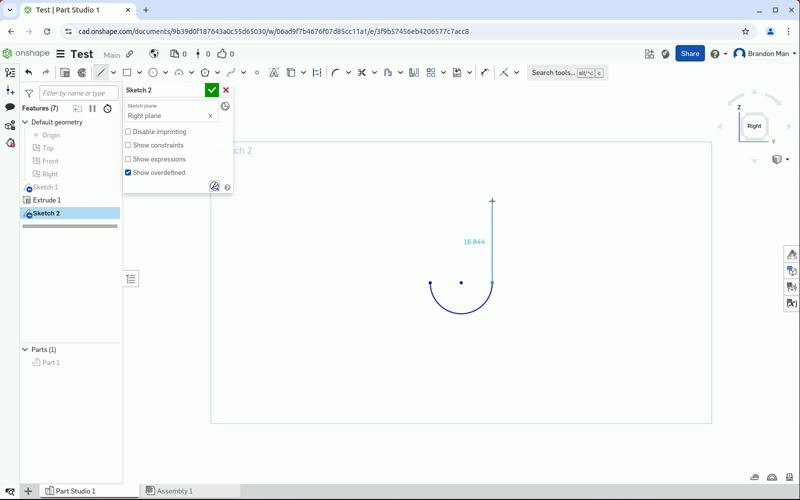
key_up(shift)
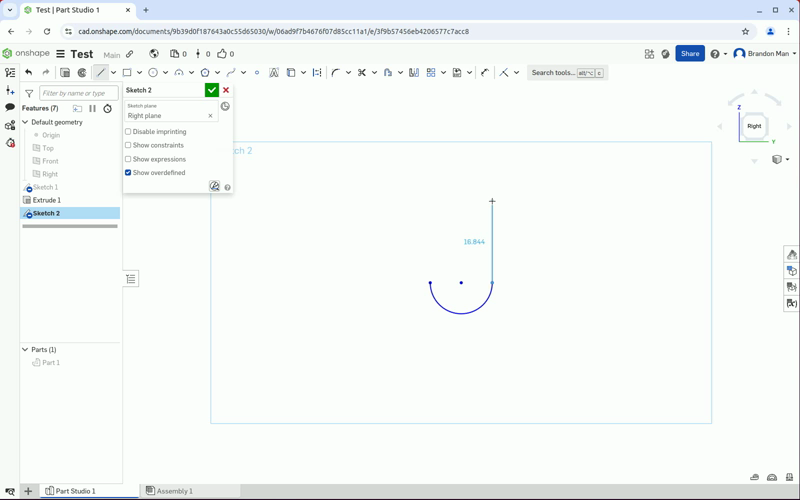
key_down(shift)
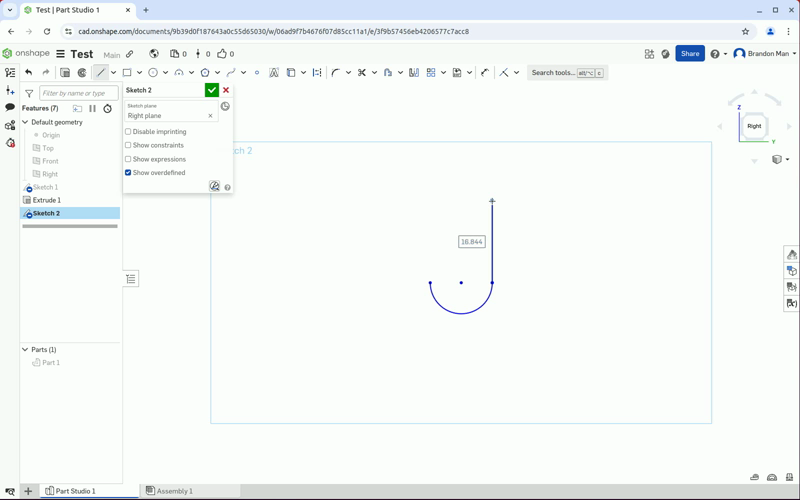
mouse_move(522, 200)
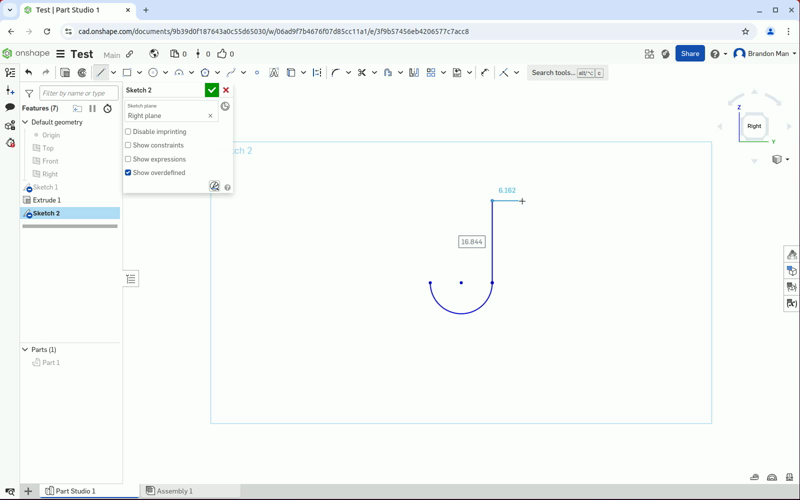
mouse_move(471, 200)
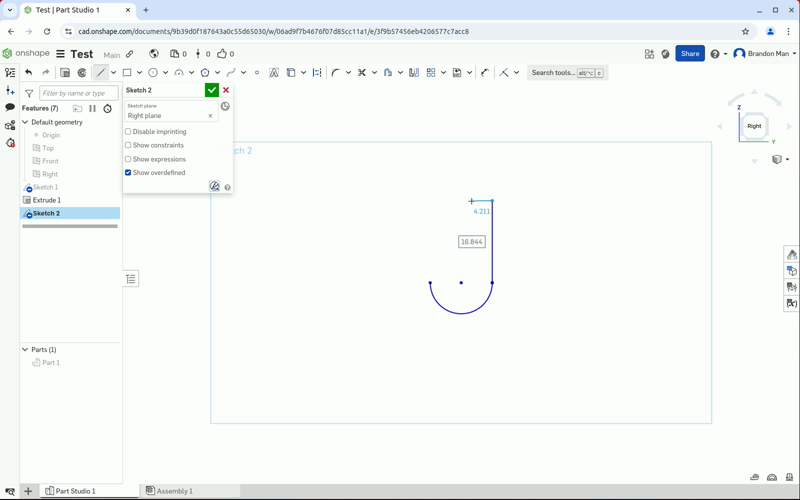
click(471, 200)
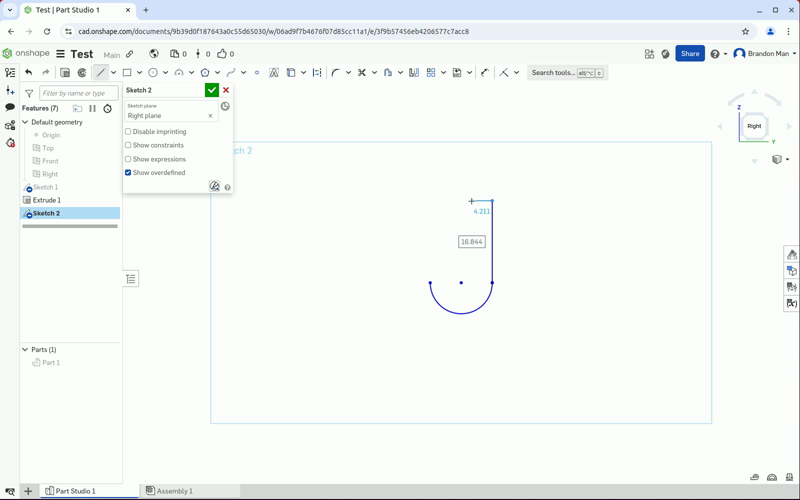
key_up(shift)
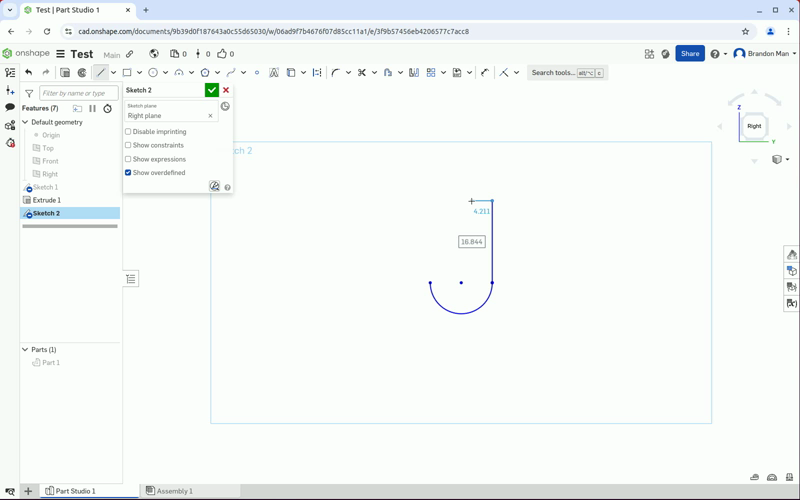
key(esc)
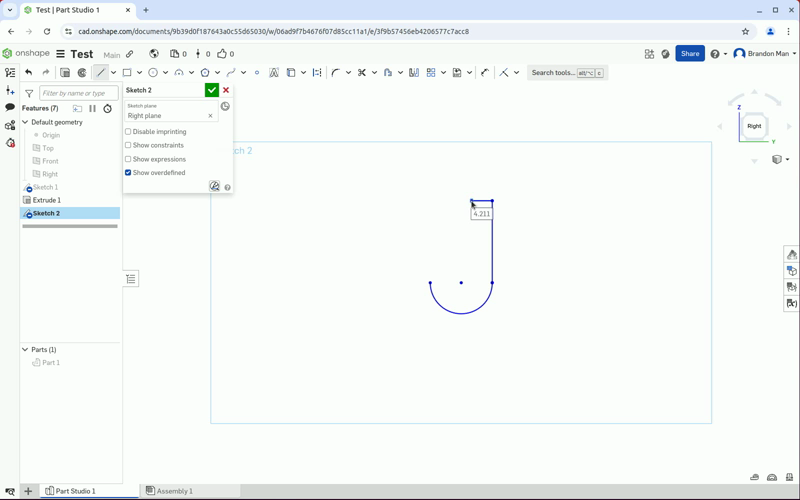
key(a)
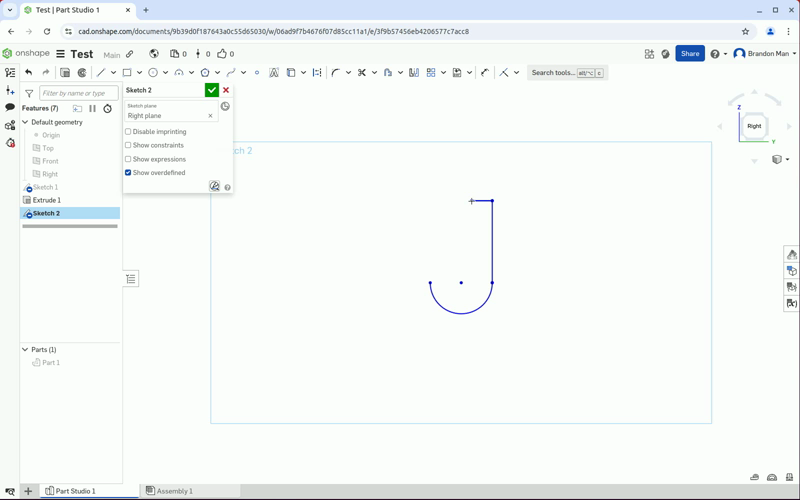
mouse_move(471, 200)
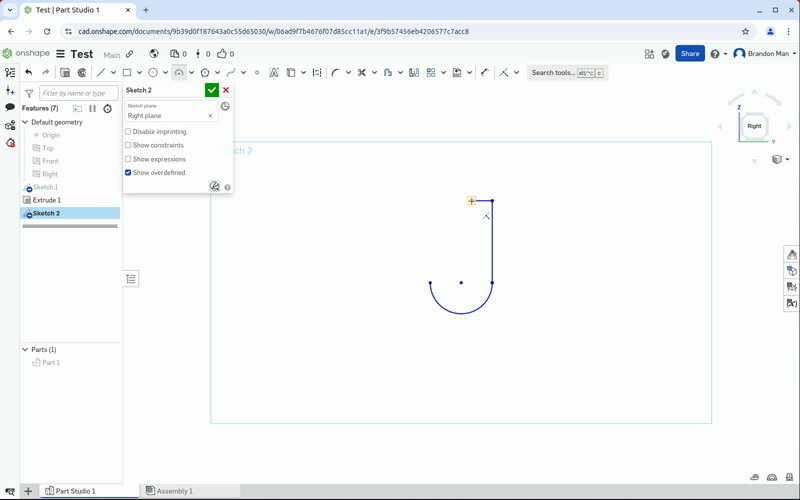
click(471, 200)
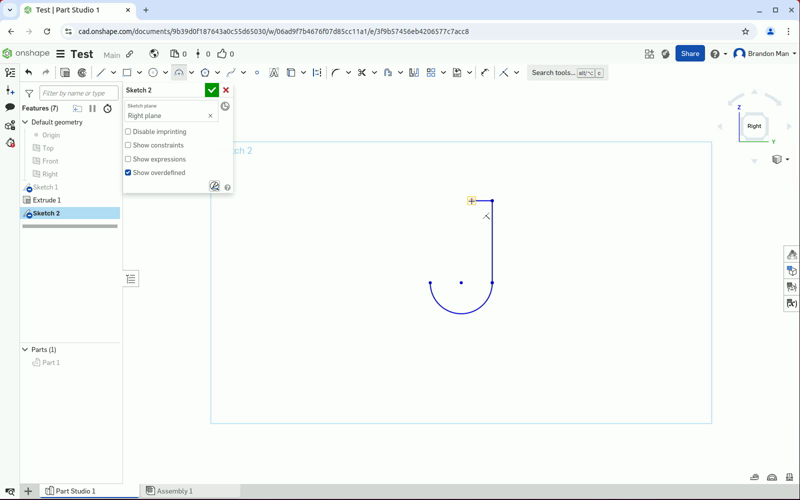
key_down(shift)
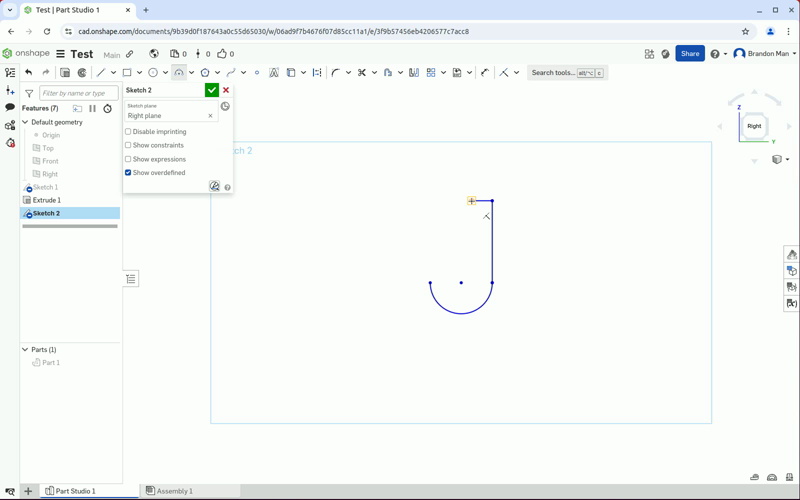
mouse_move(451, 200)
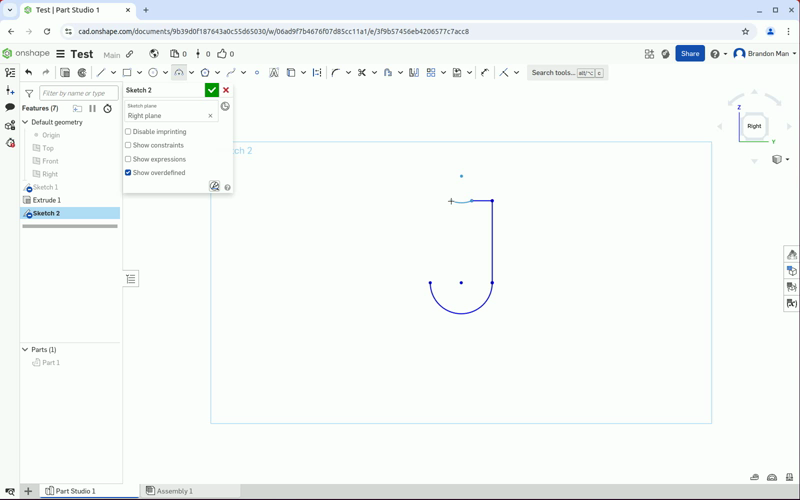
click(451, 200)
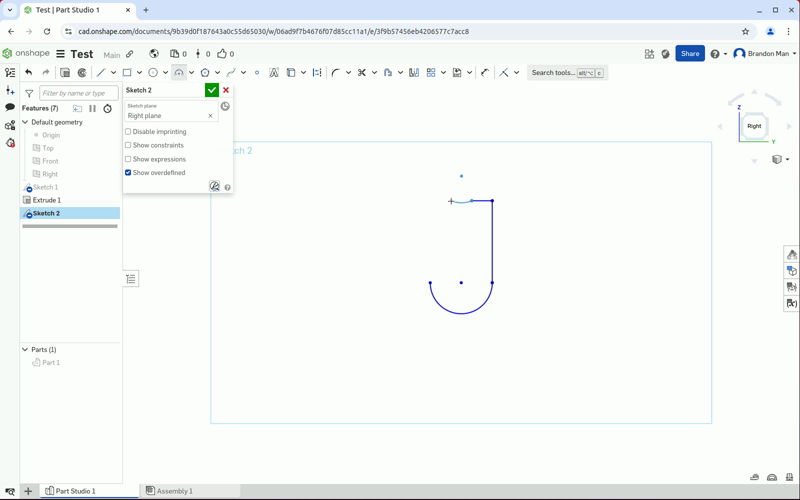
mouse_move(461, 210)
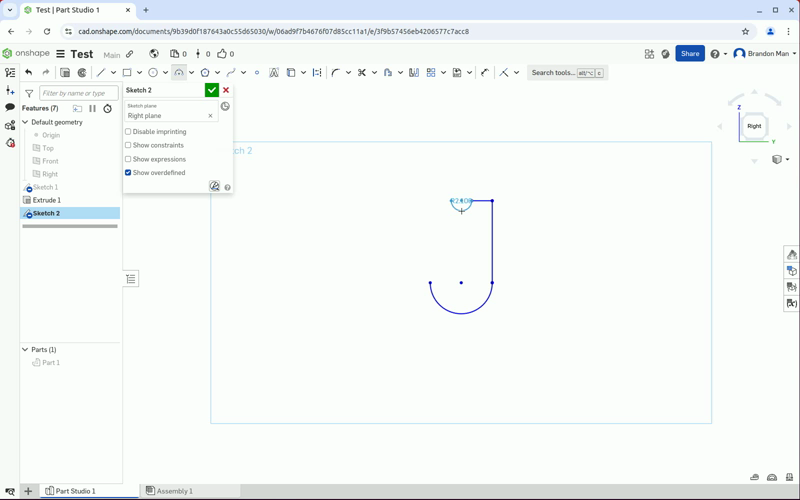
click(461, 210)
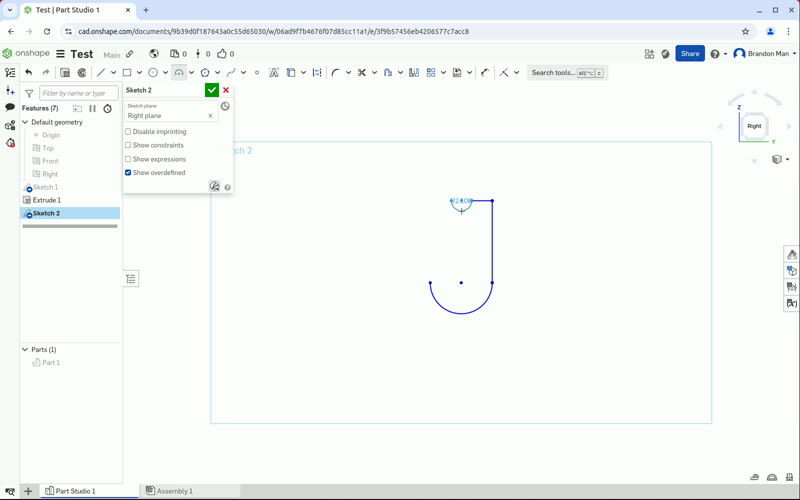
key_up(shift)
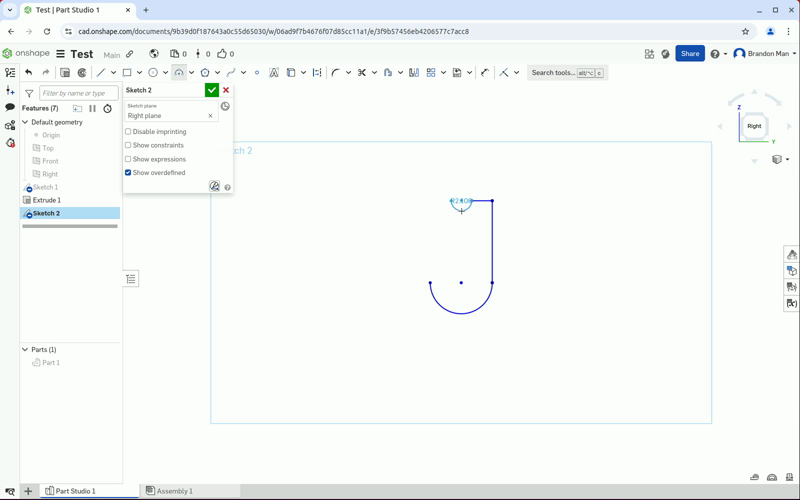
key(esc)
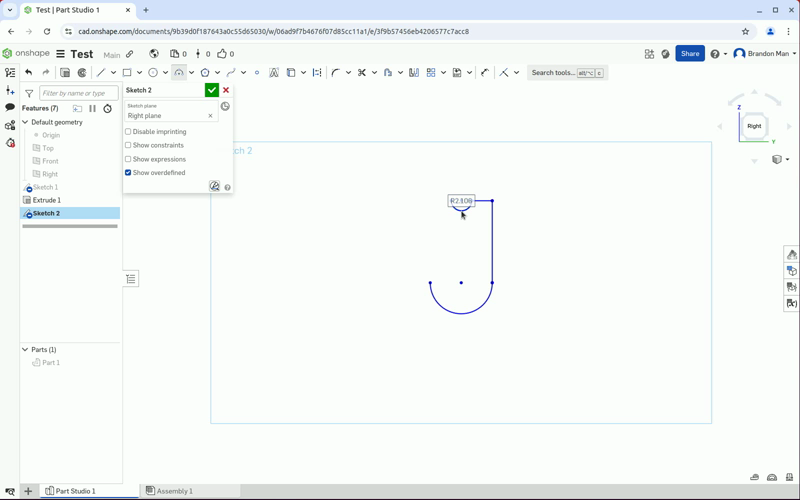
key(l)
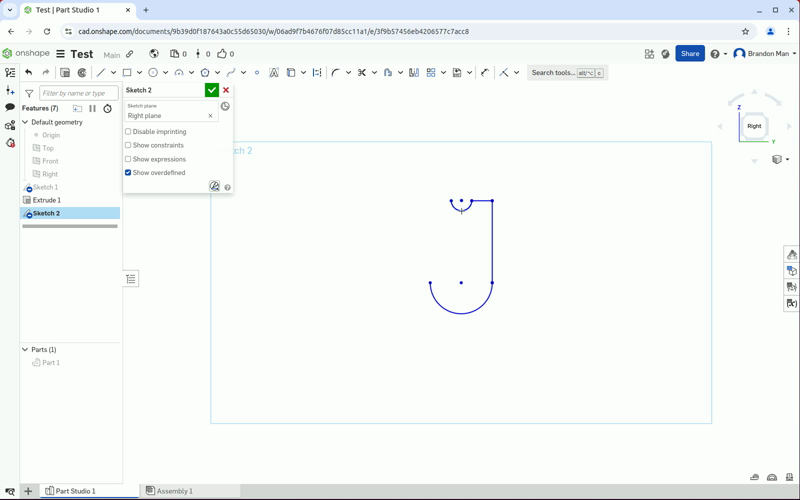
mouse_move(451, 200)
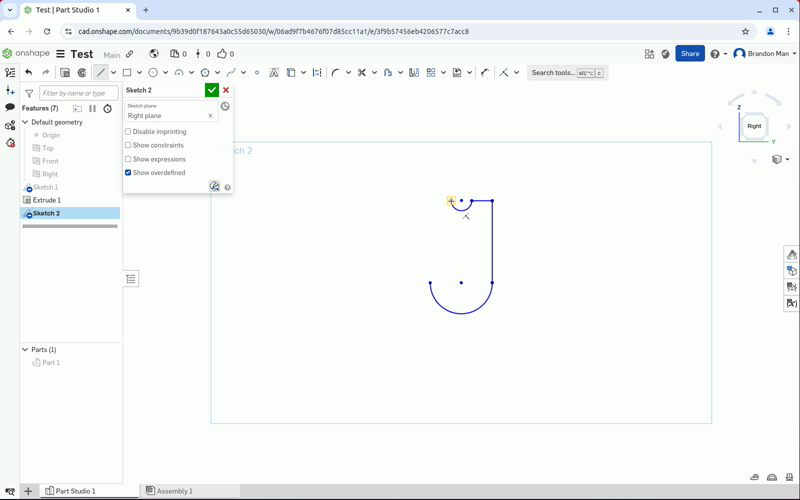
click(451, 200)
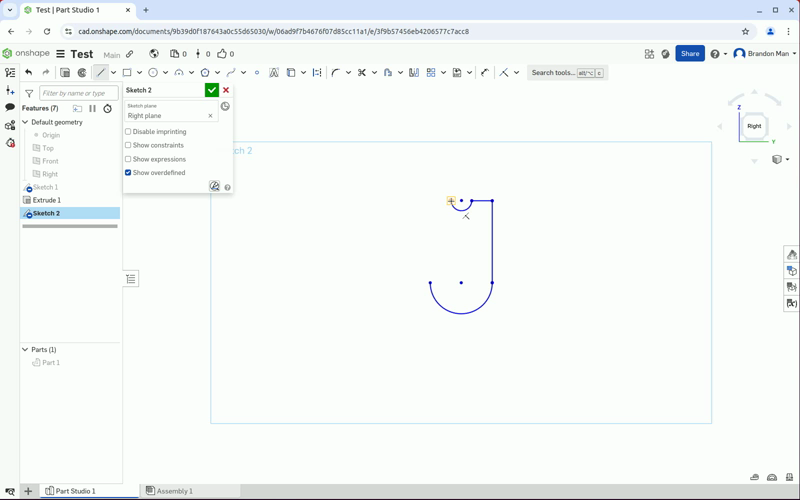
key_down(shift)
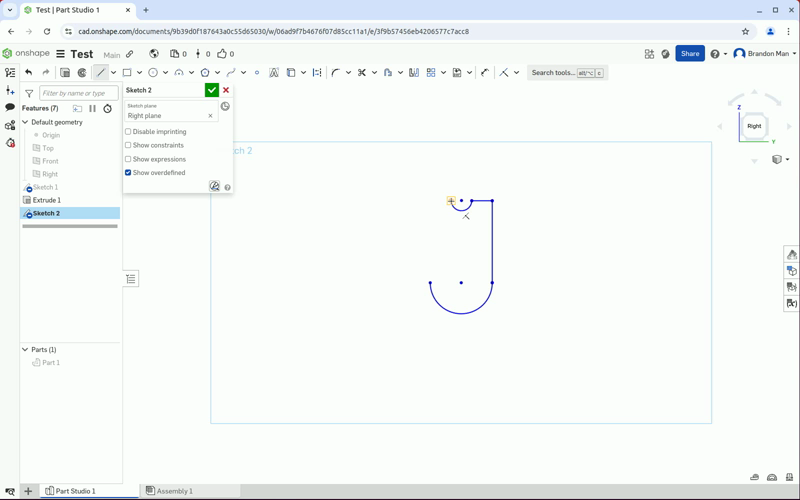
mouse_move(481, 200)
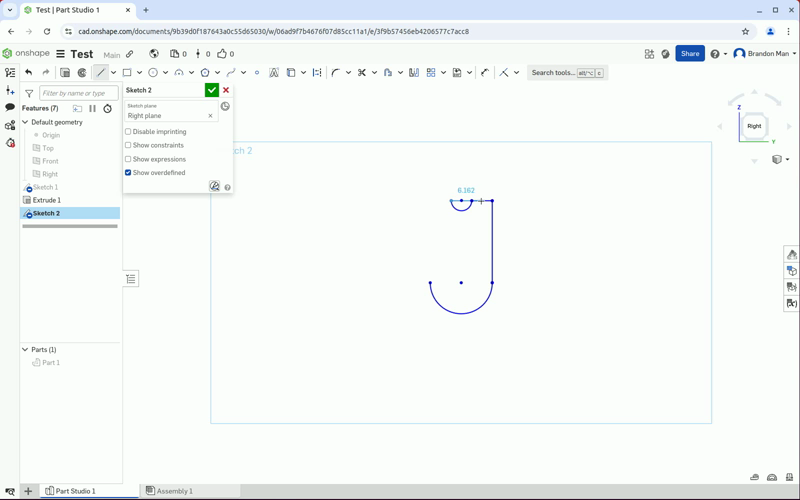
mouse_move(430, 200)
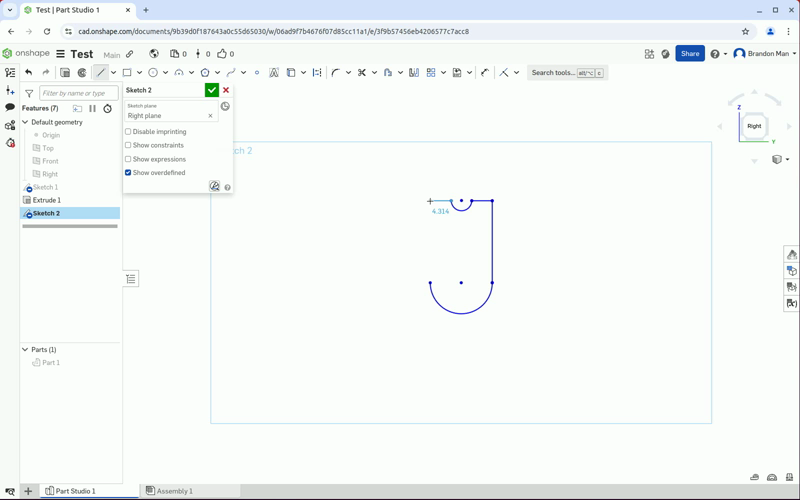
click(430, 200)
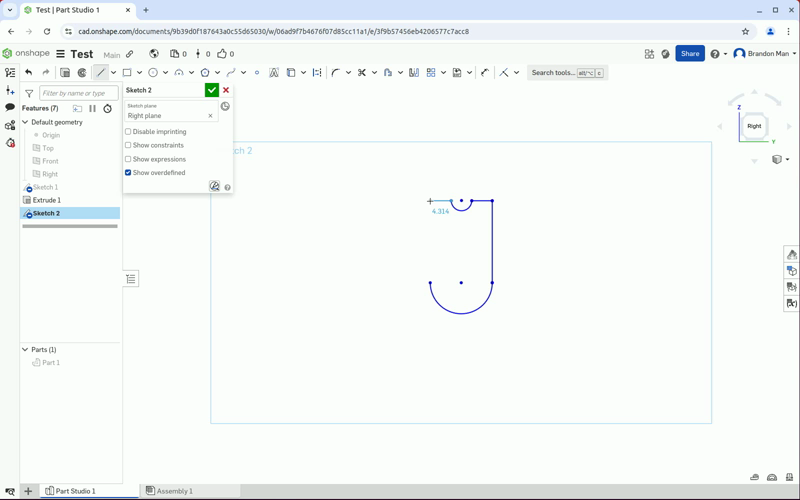
key_up(shift)
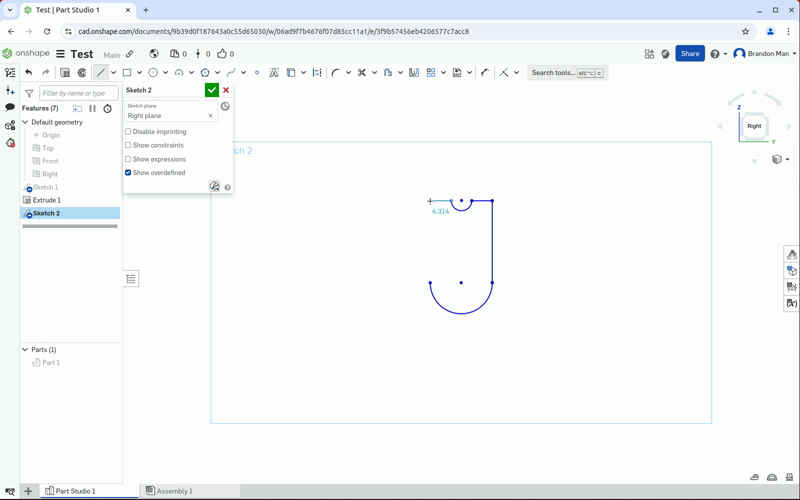
key_down(shift)
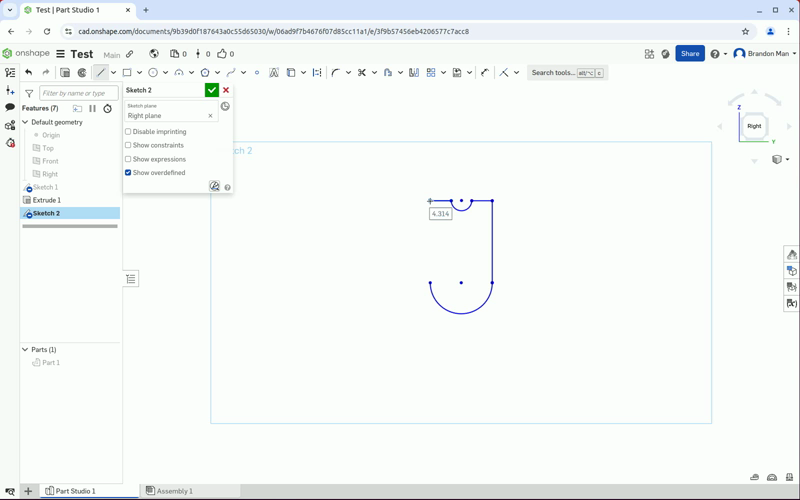
mouse_move(430, 282)
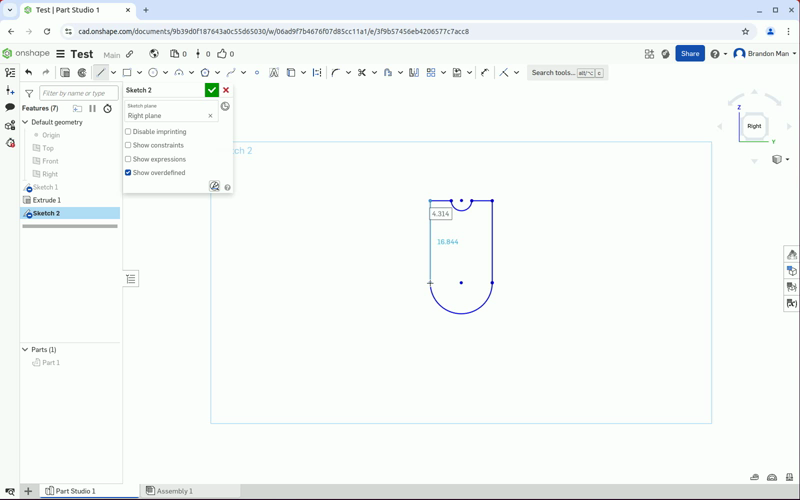
key_up(shift)
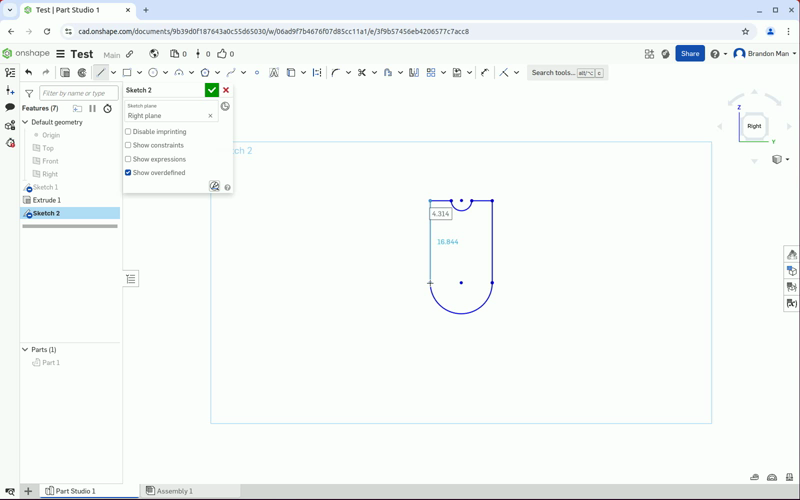
click(430, 282)
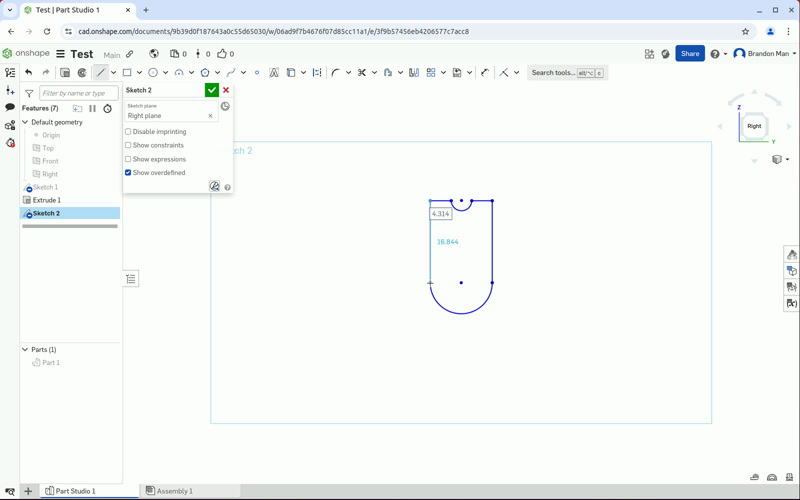
key(esc)
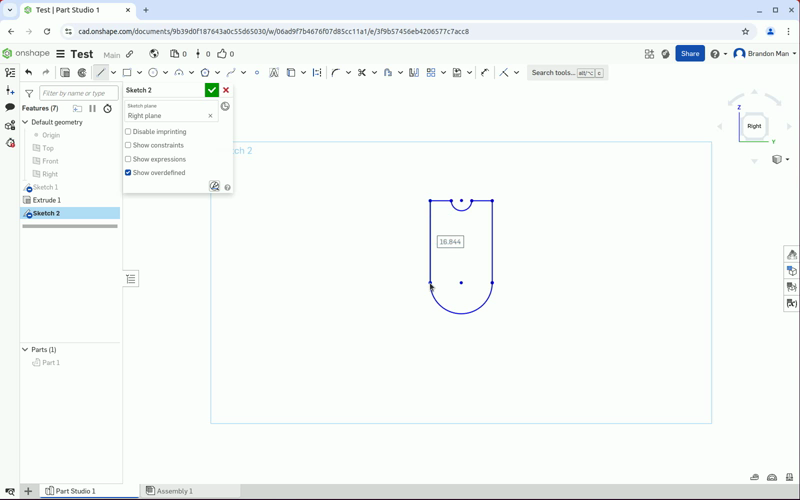
key(c)
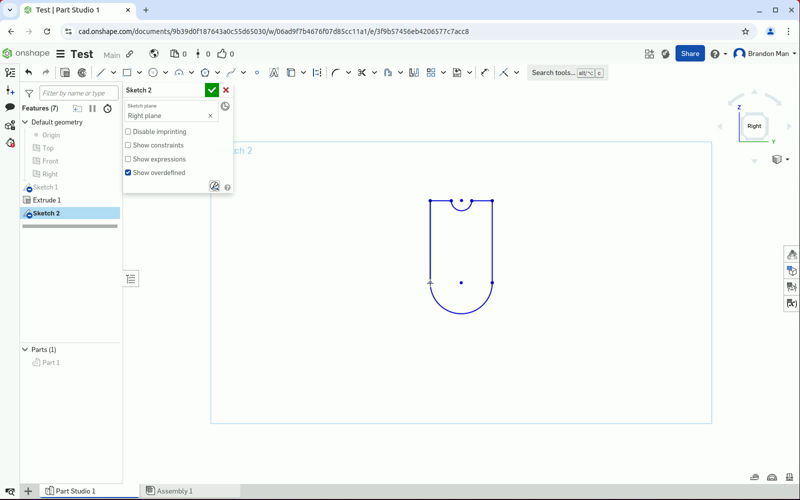
key_down(shift)
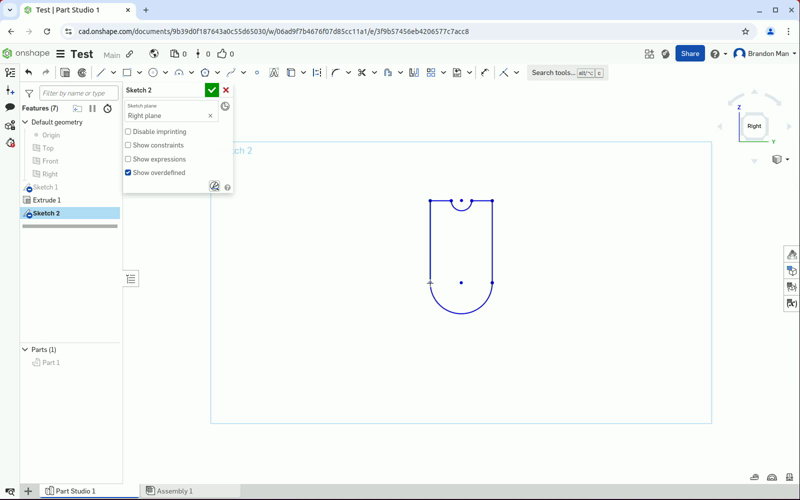
mouse_move(461, 282)
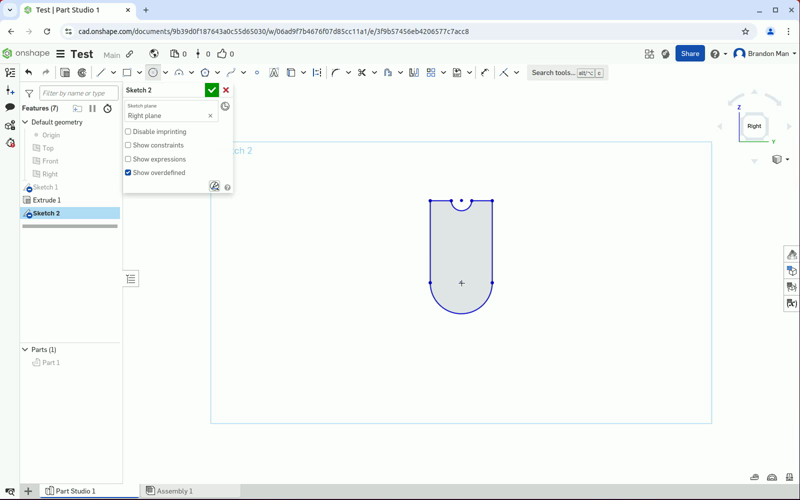
scroll(6)
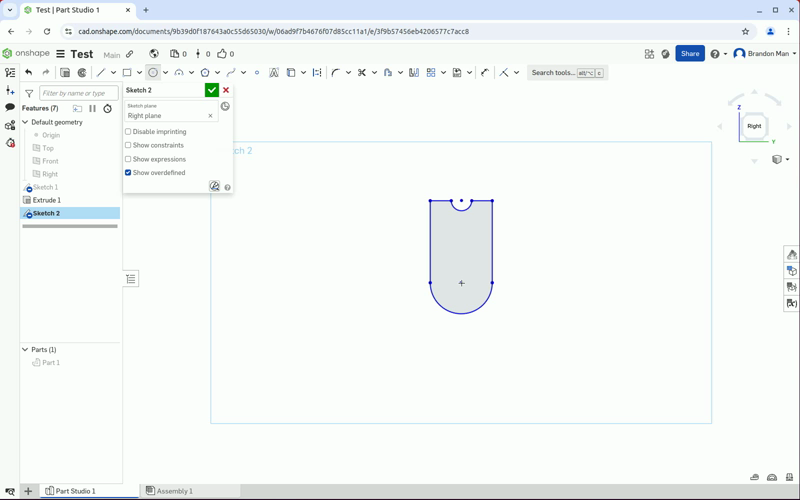
scroll(6)
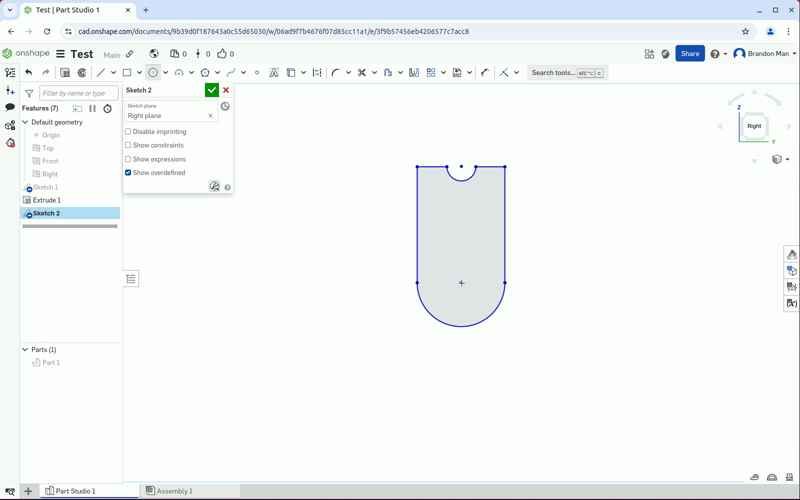
scroll(6)
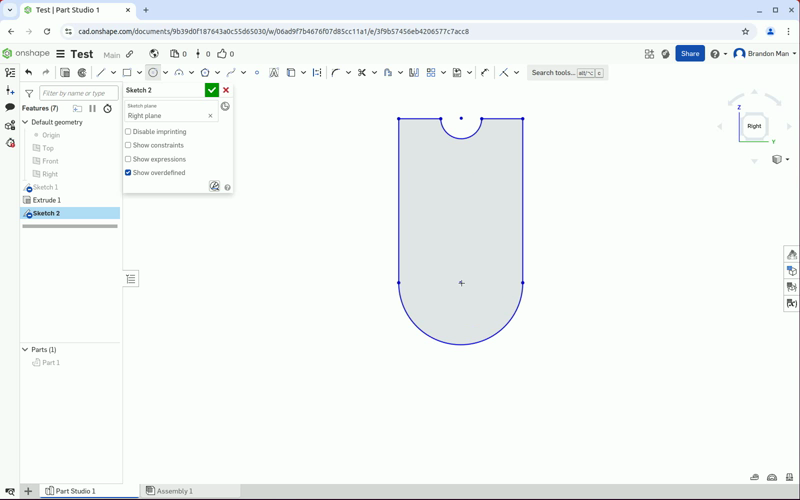
scroll(6)
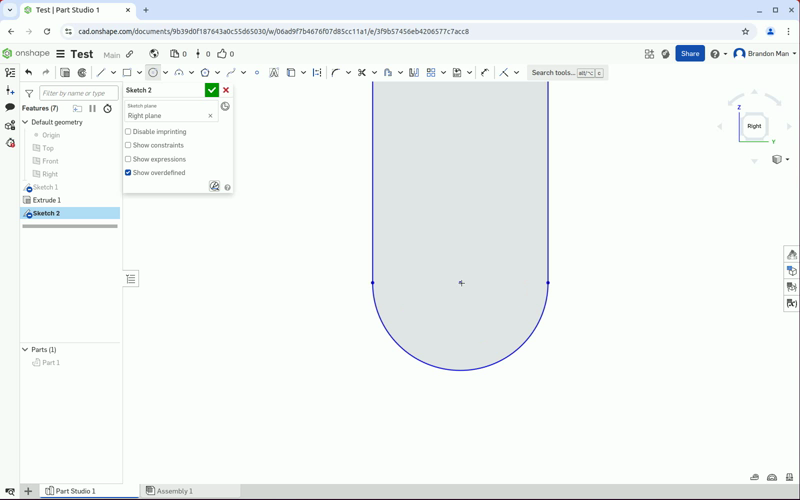
scroll(6)
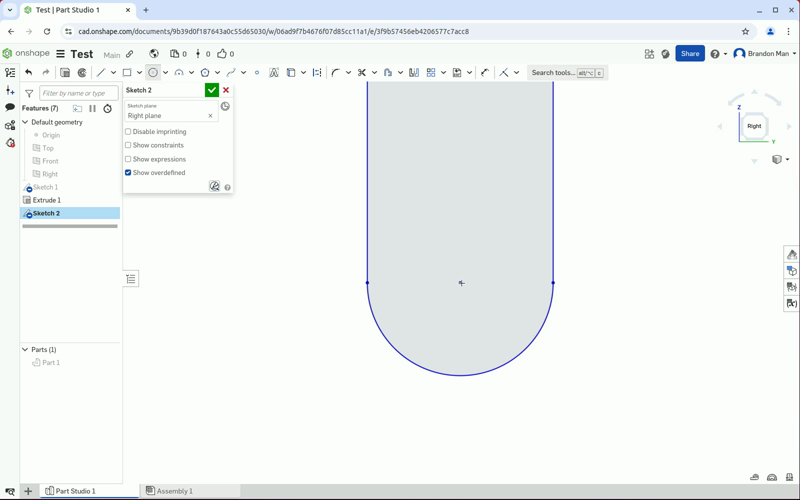
scroll(6)
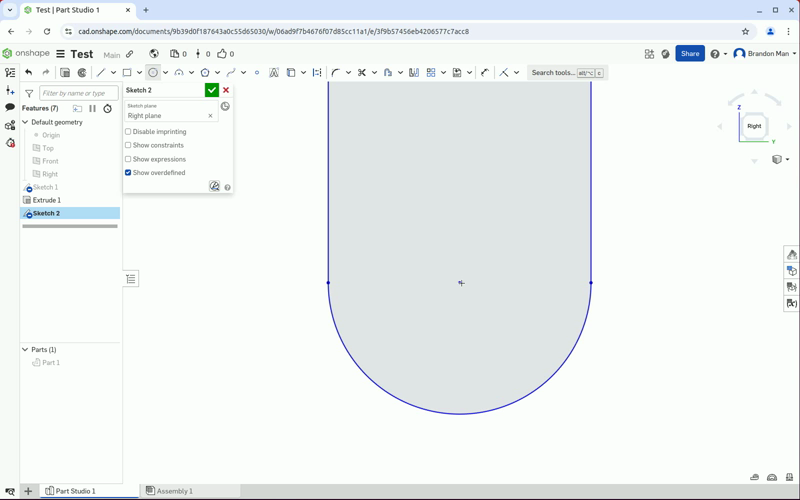
scroll(6)
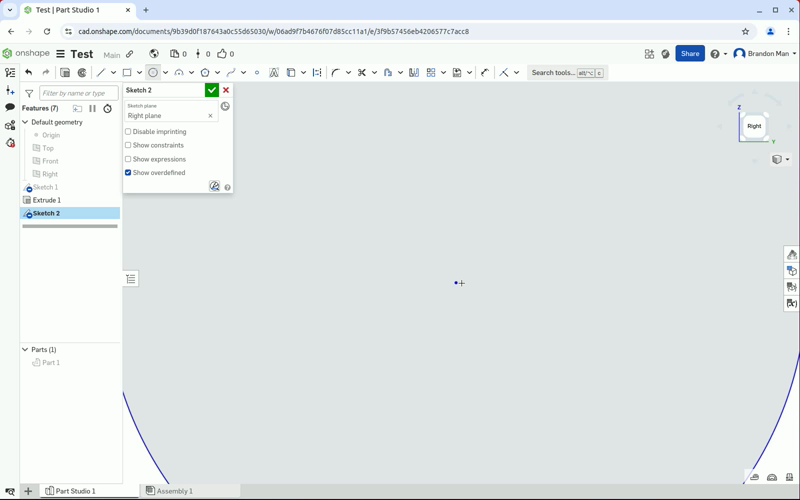
click(461, 282)
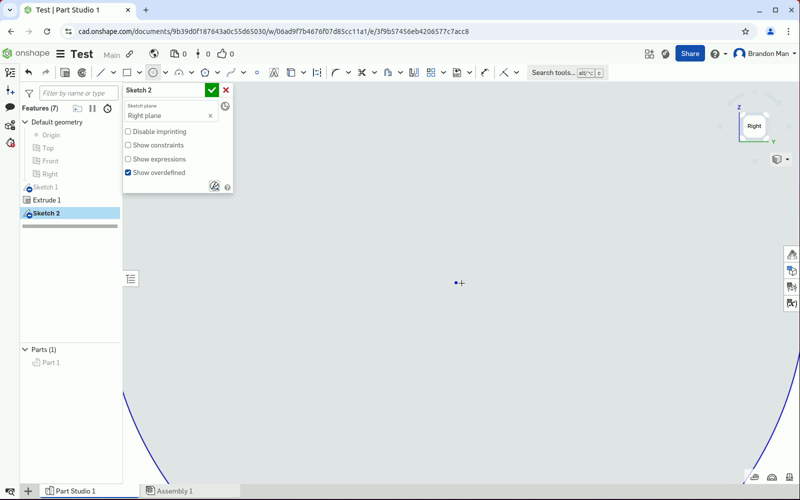
scroll(-6)
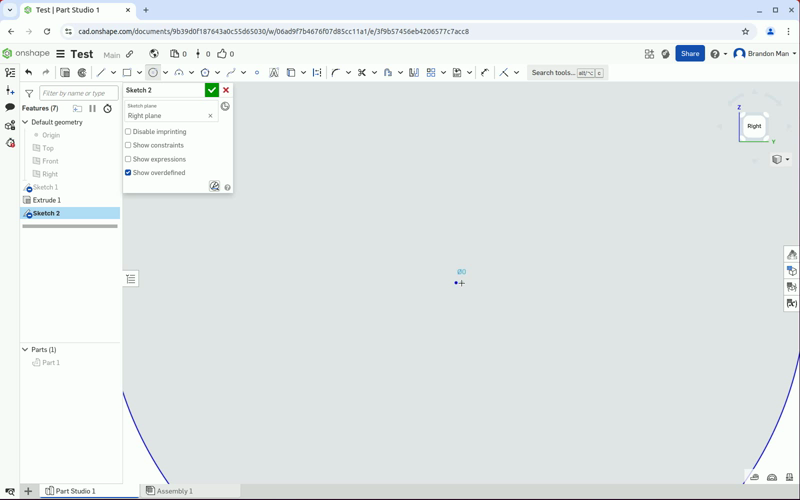
scroll(-6)
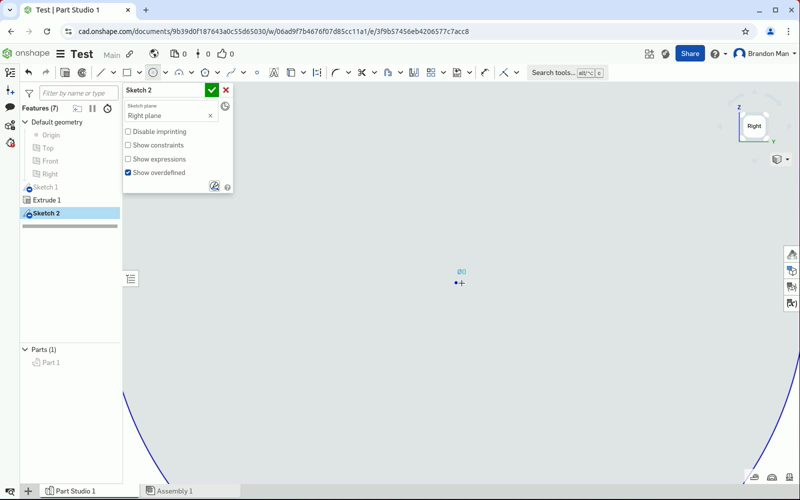
scroll(-6)
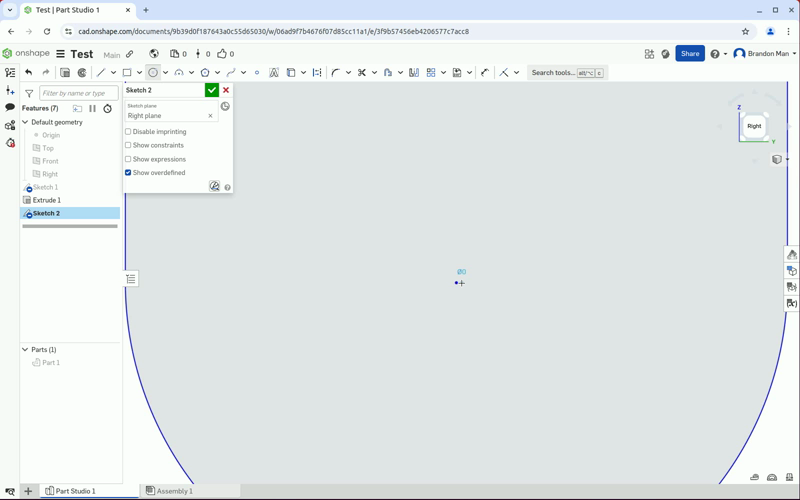
scroll(-6)
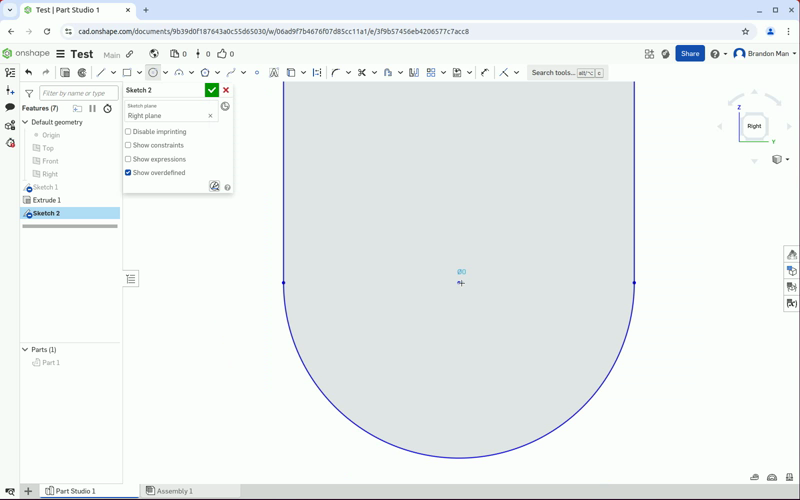
scroll(-6)
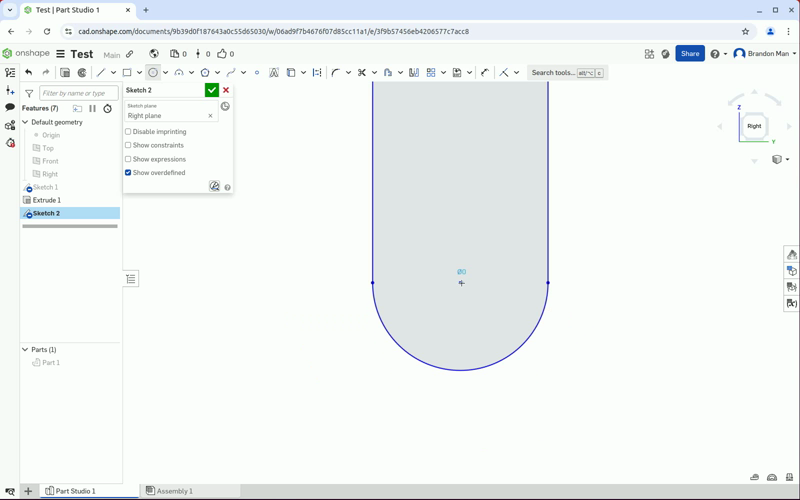
scroll(-6)
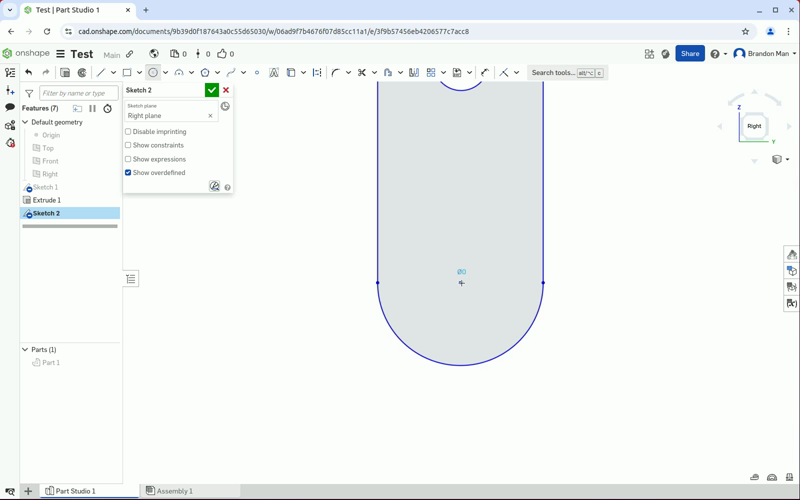
scroll(-6)
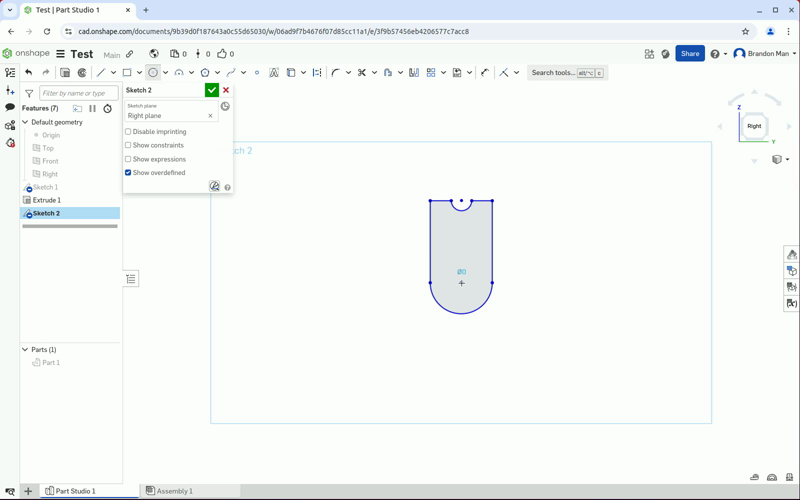
key_up(shift)
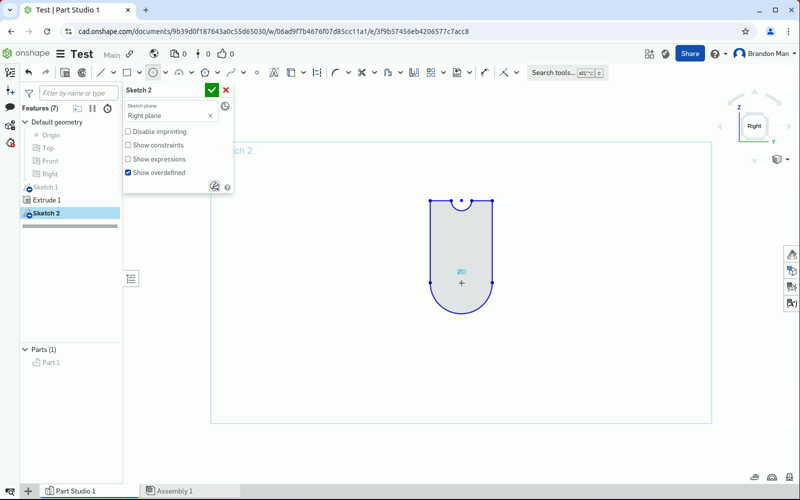
mouse_move(472, 282)
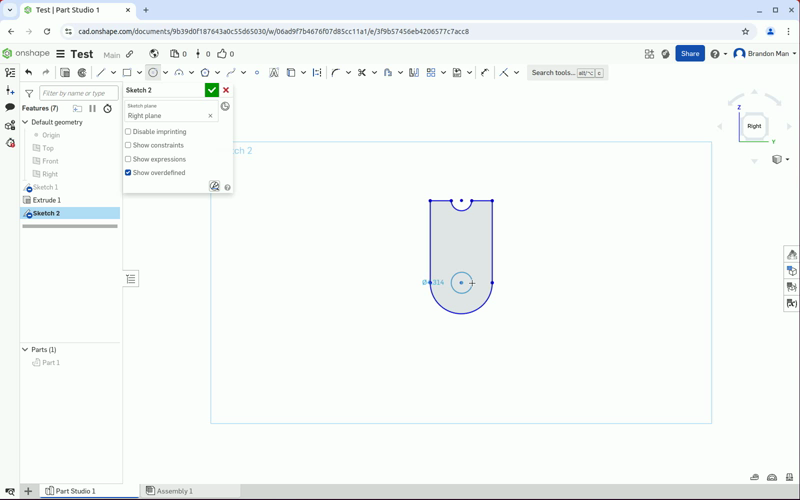
click(472, 282)
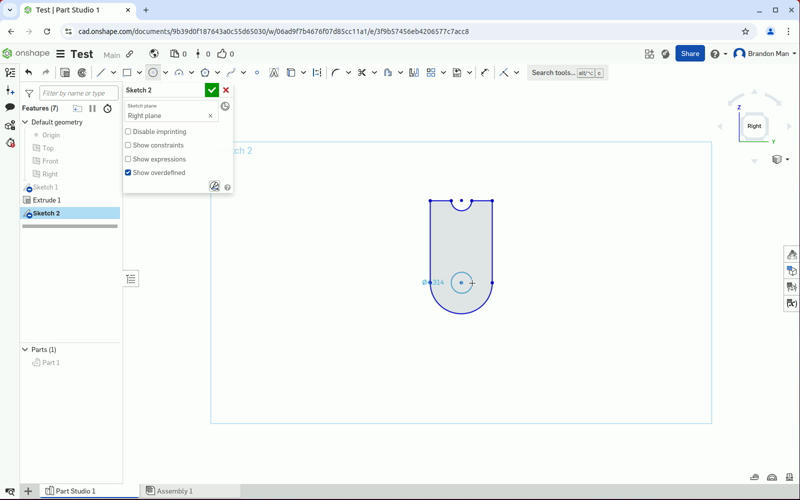
key(esc)
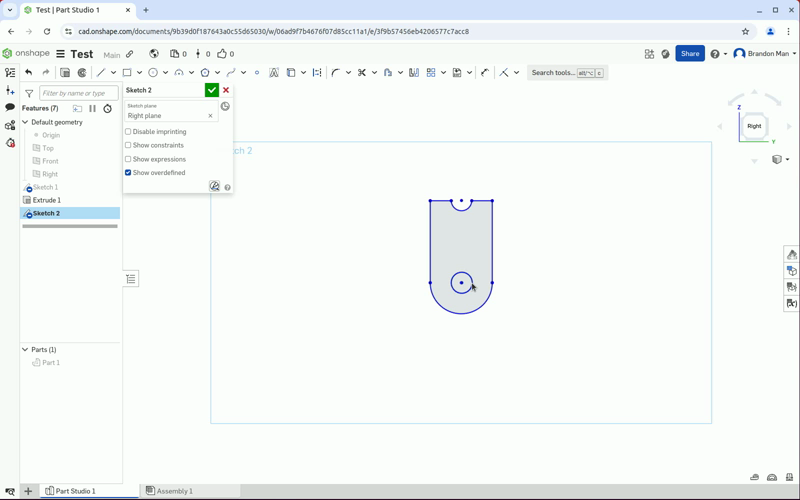
mouse_move(468, 210)
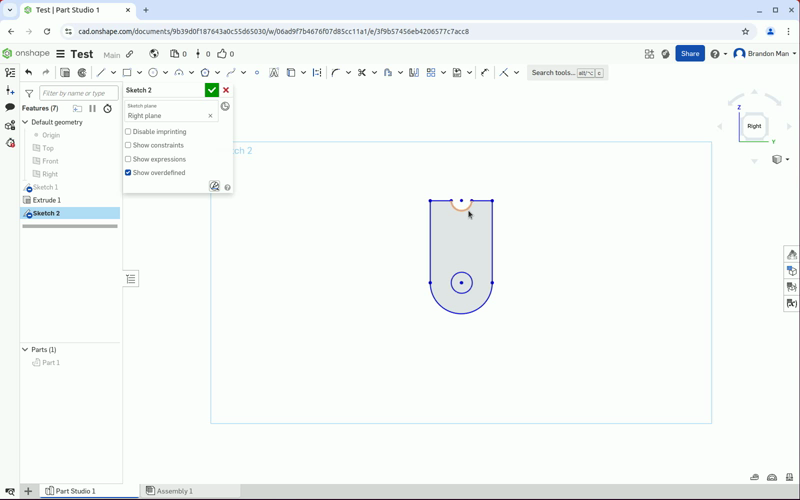
click(468, 210)
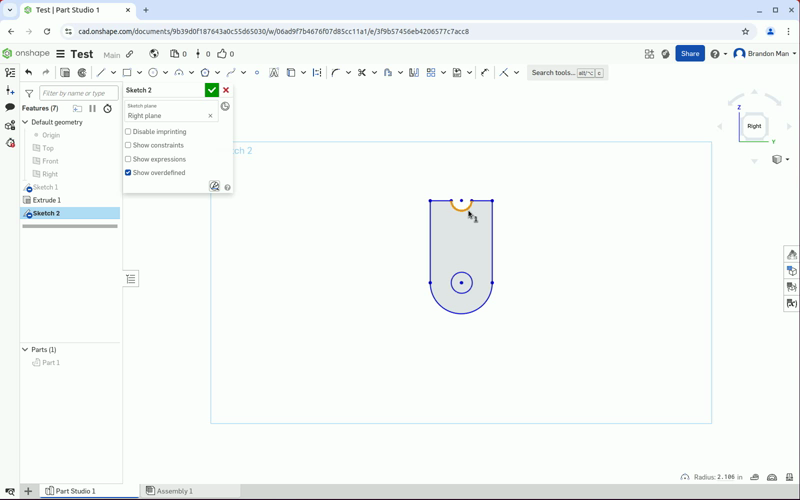
mouse_move(73, 352)
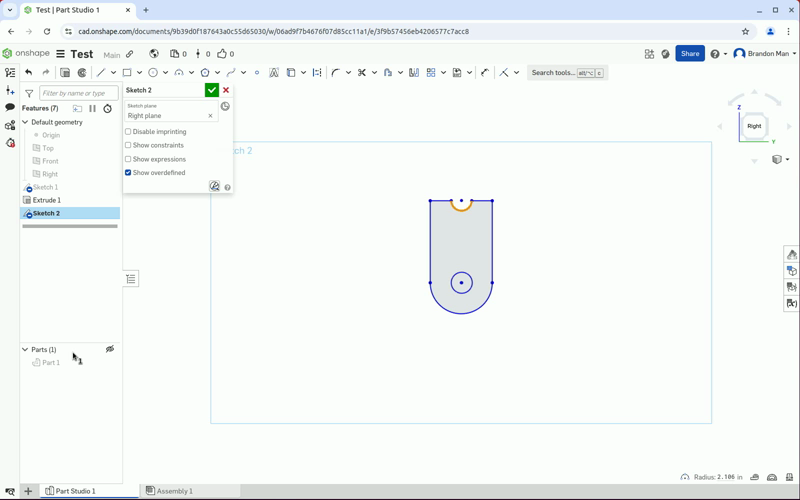
key(shift+y)
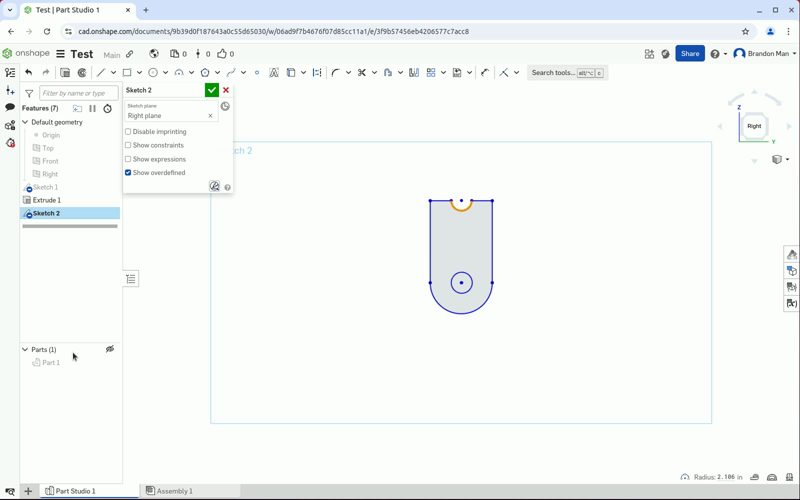
key(shift+e)
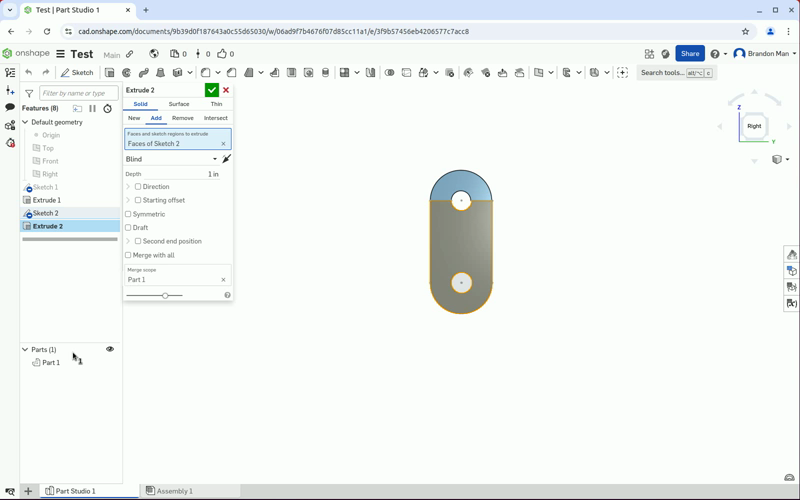
mouse_move(143, 106)
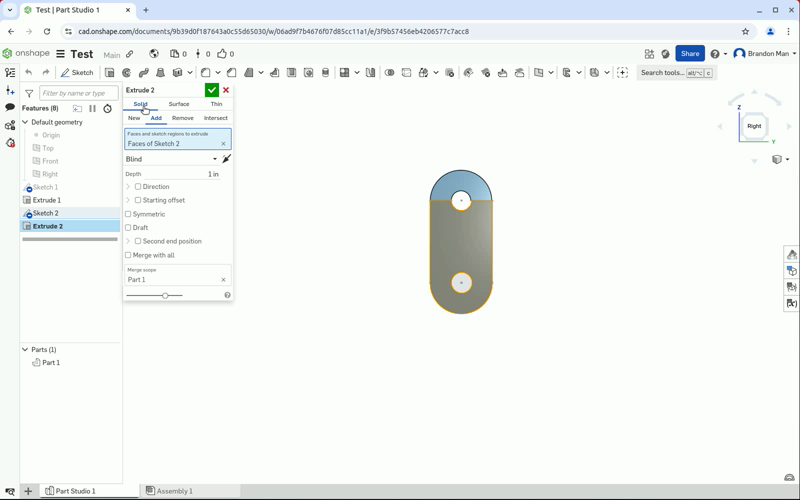
click(143, 106)
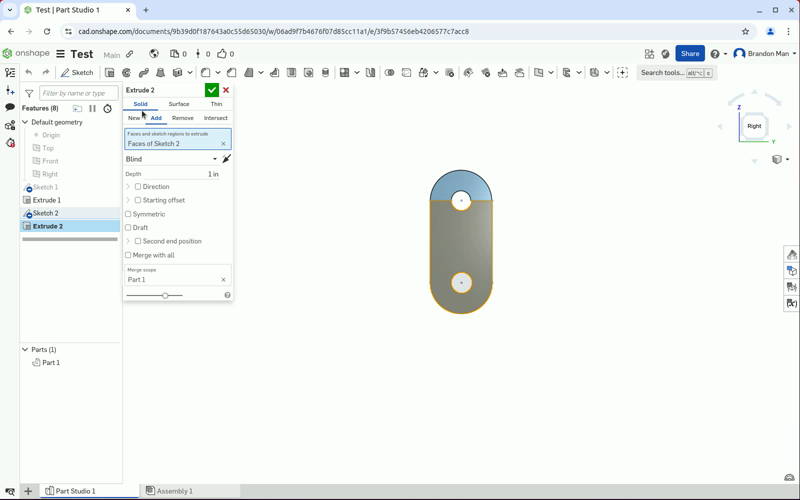
mouse_move(137, 120)
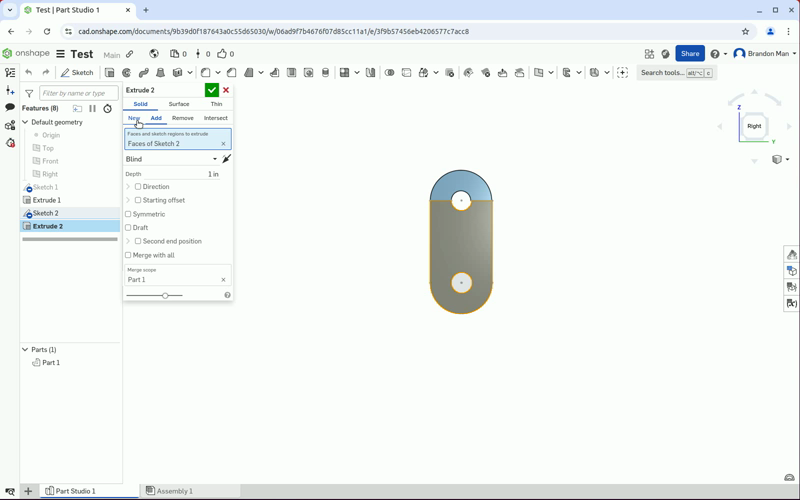
click(137, 120)
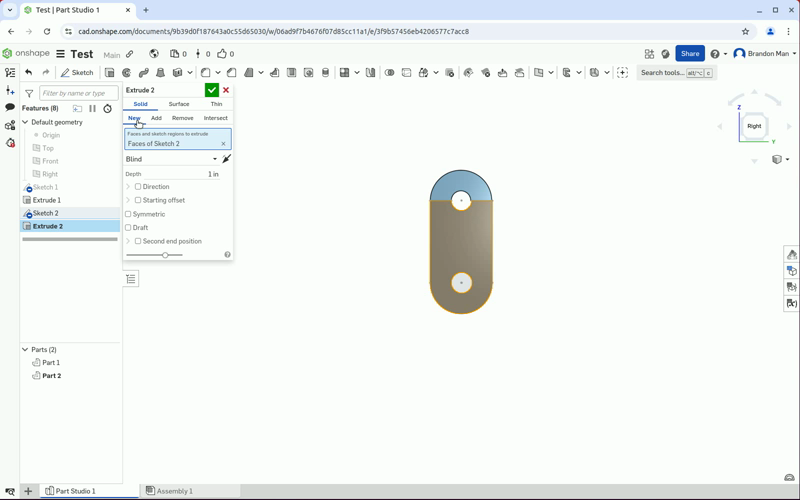
key(tab, 4)
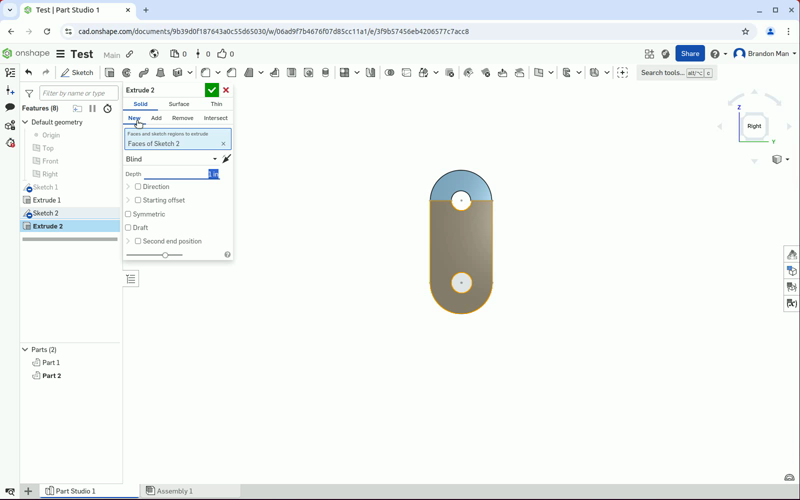
text(4.092)
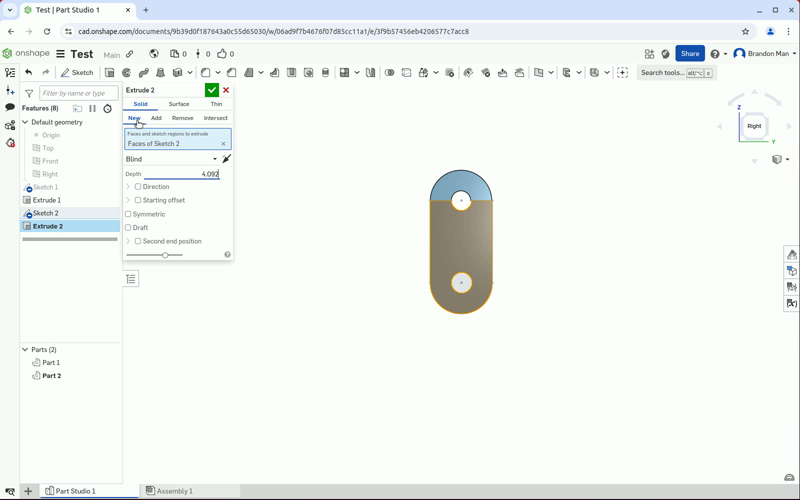
key(enter)
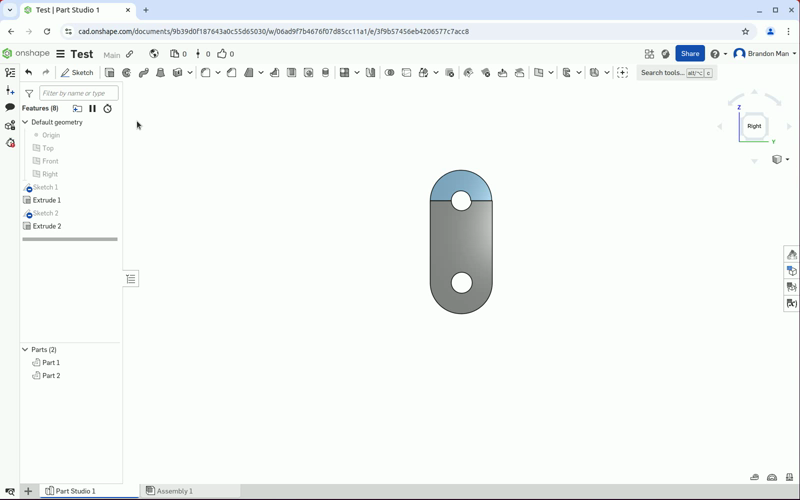
key(shift+h)
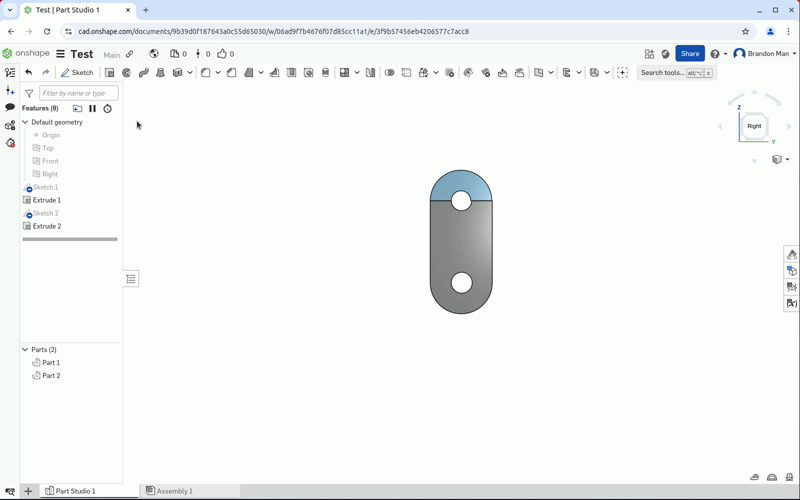
key(shift+h)
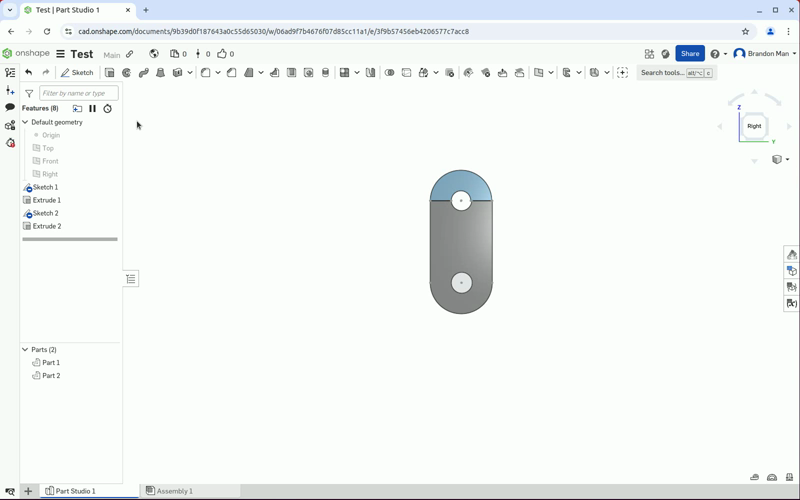
key(shift+7)
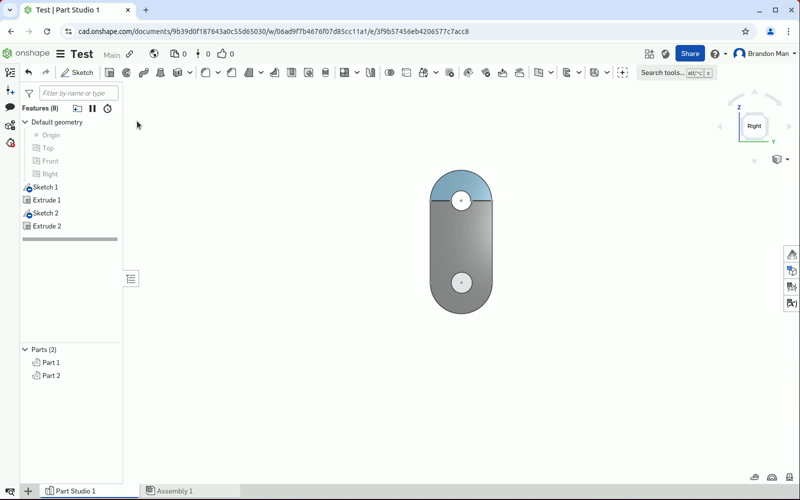
key(right, 2)
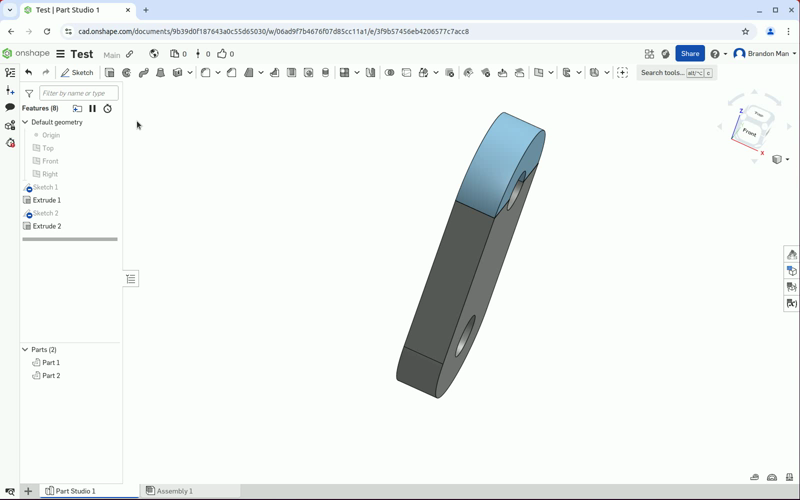
key(down, 2)
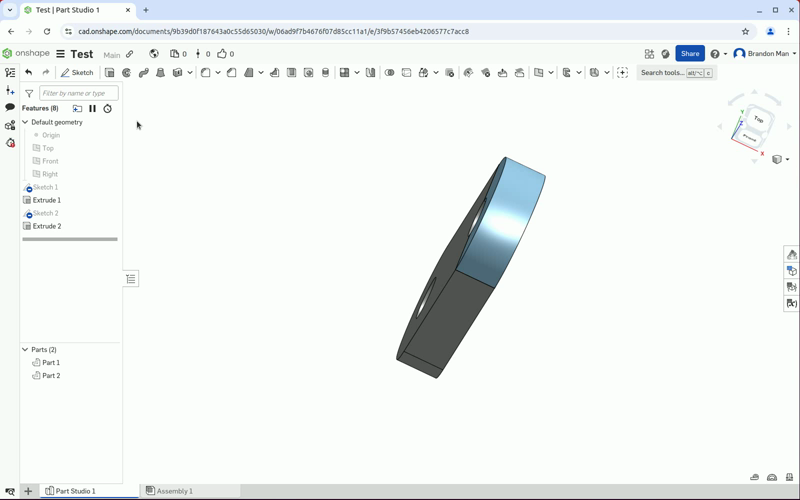
key(up, 2)
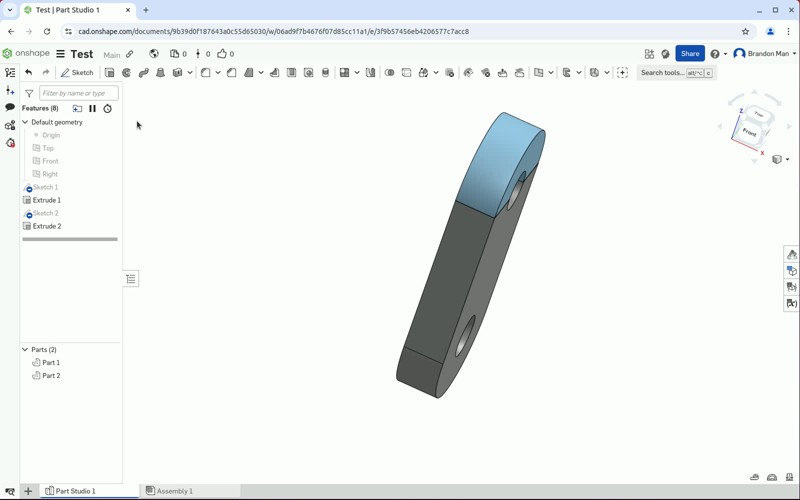
key(left, 2)
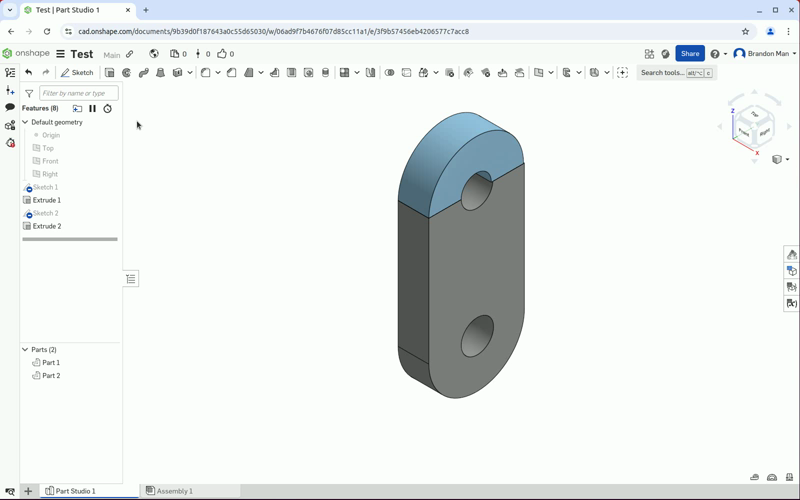
mouse_move(73, 189)
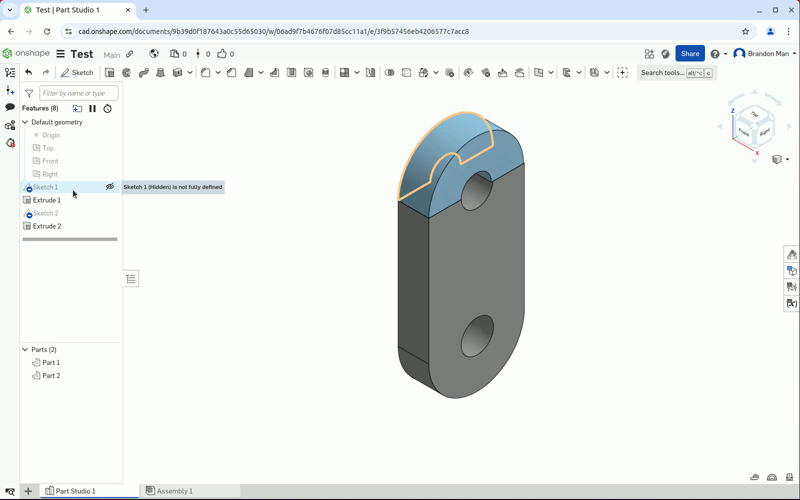
click(73, 189)